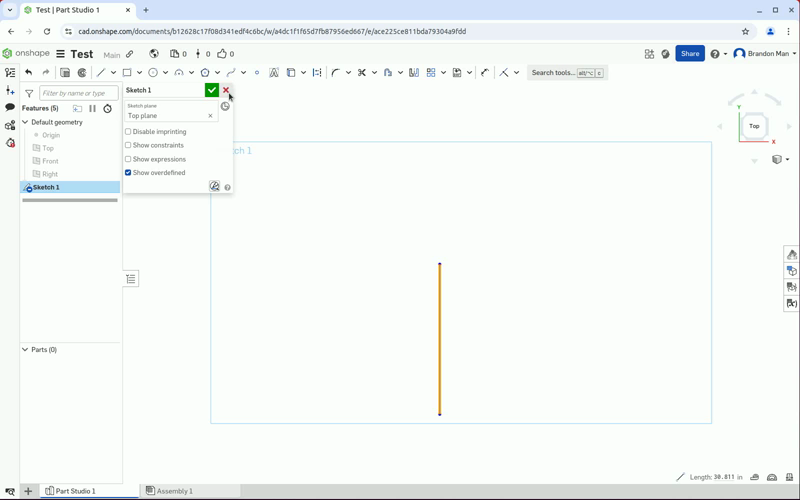
key(shift+h)
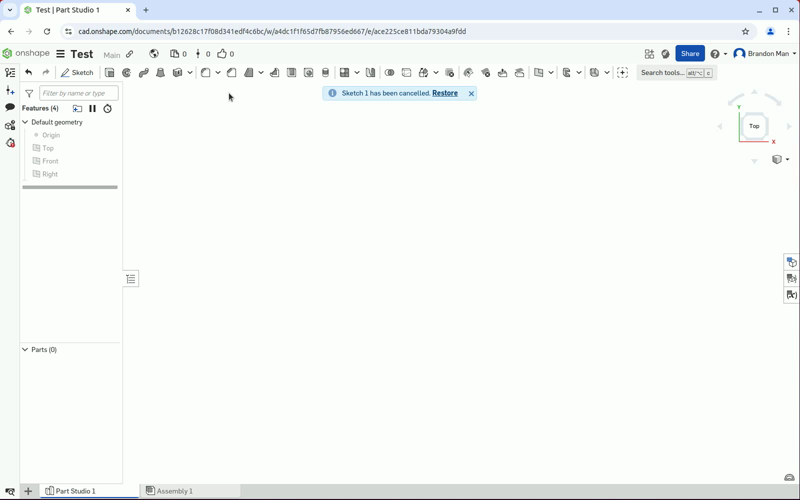
mouse_move(73, 352)
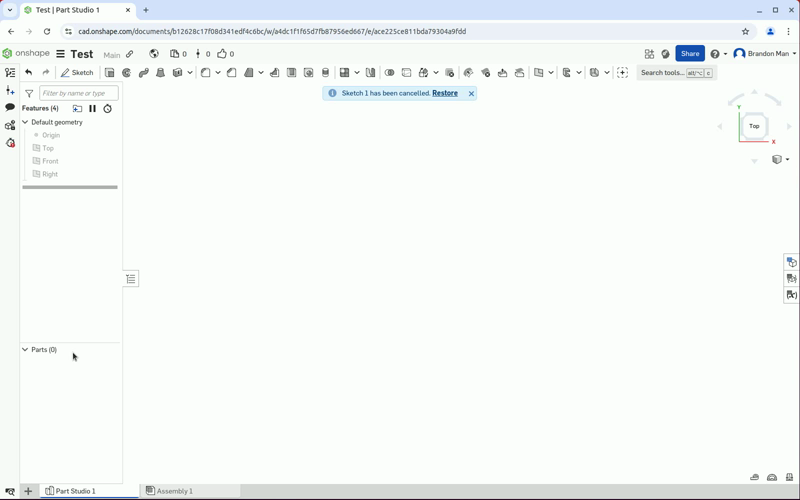
key(y)
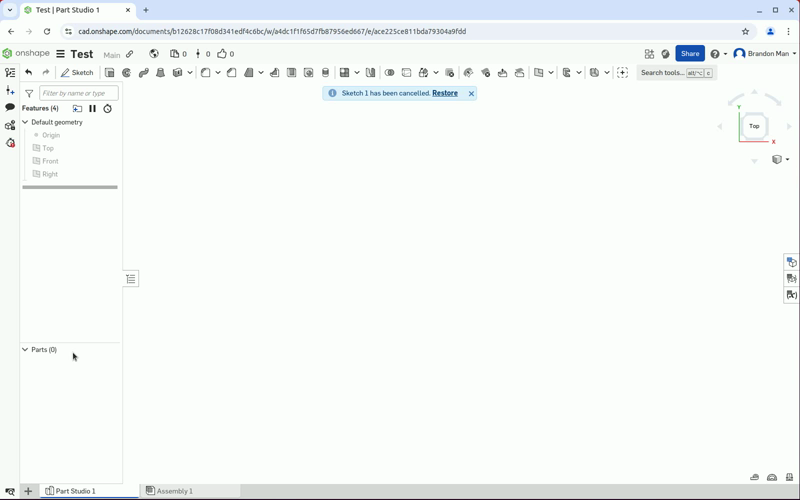
key(shift+p)
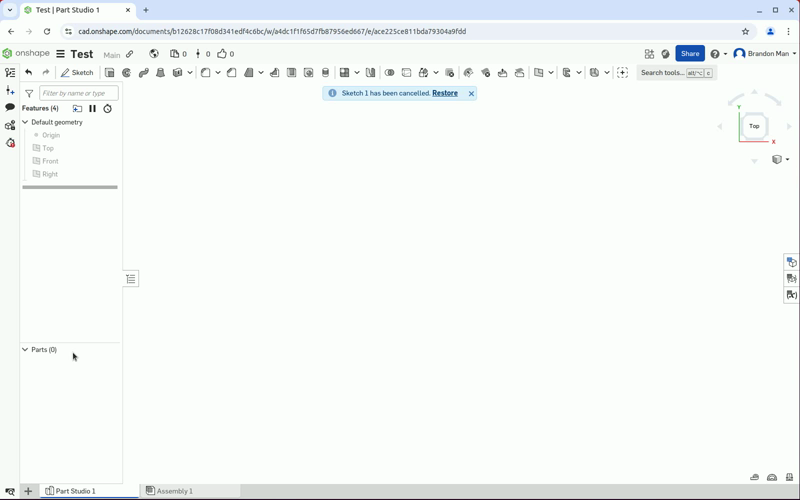
key(space)
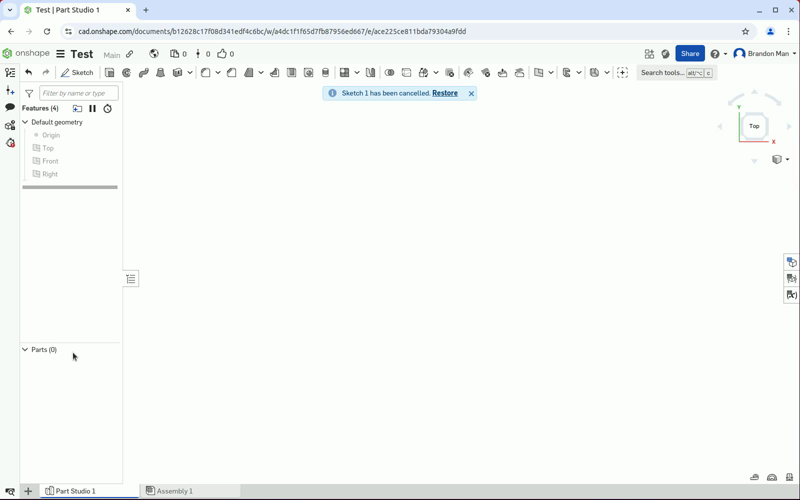
key_down(shift)
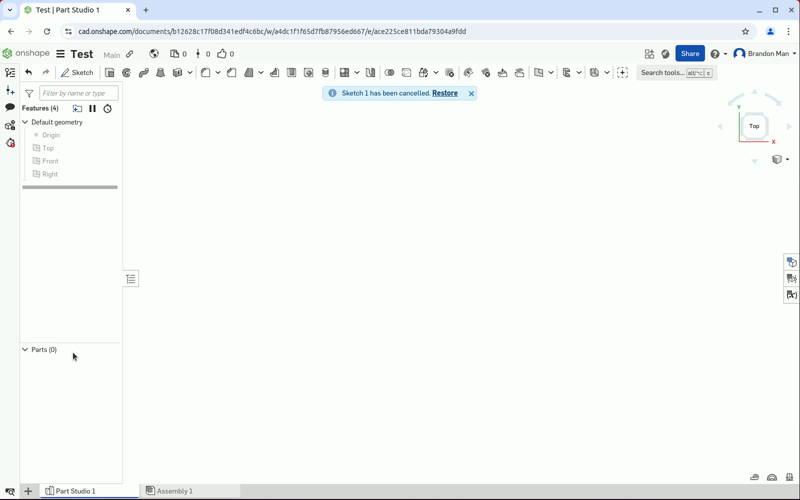
key(up)
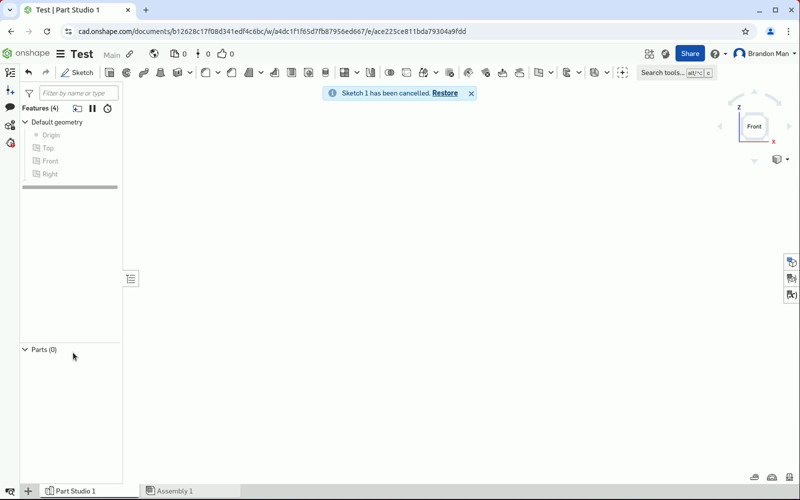
key_up(shift)
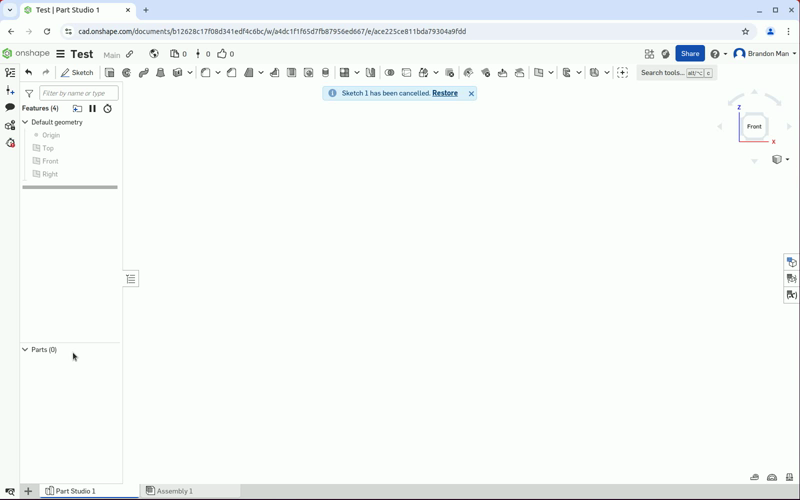
mouse_move(73, 352)
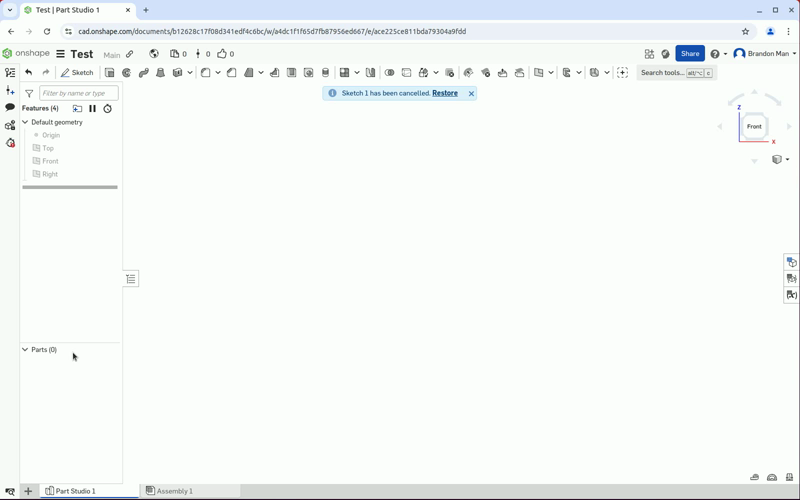
key(shift+y)
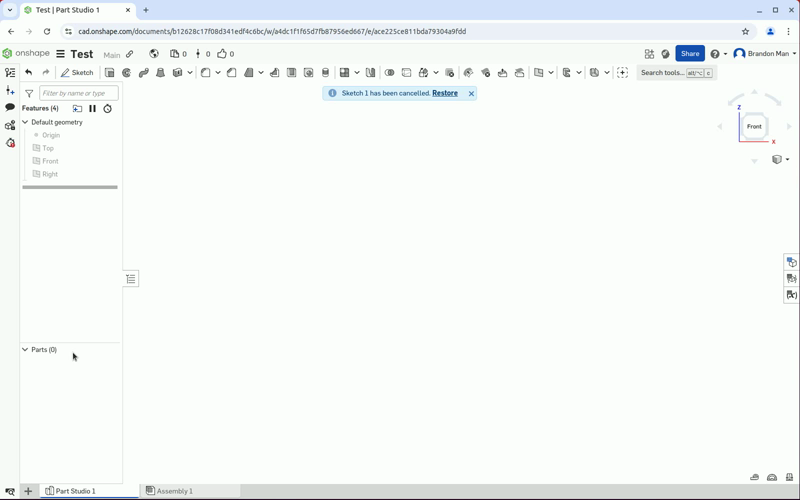
key(shift+s)
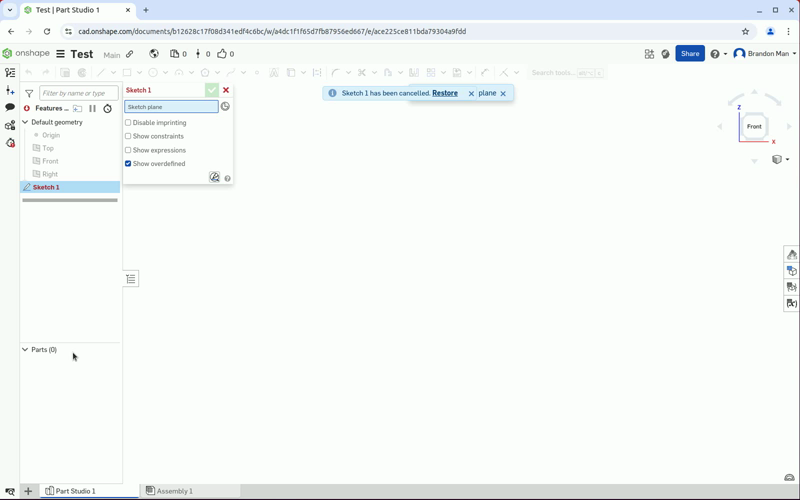
mouse_move(73, 163)
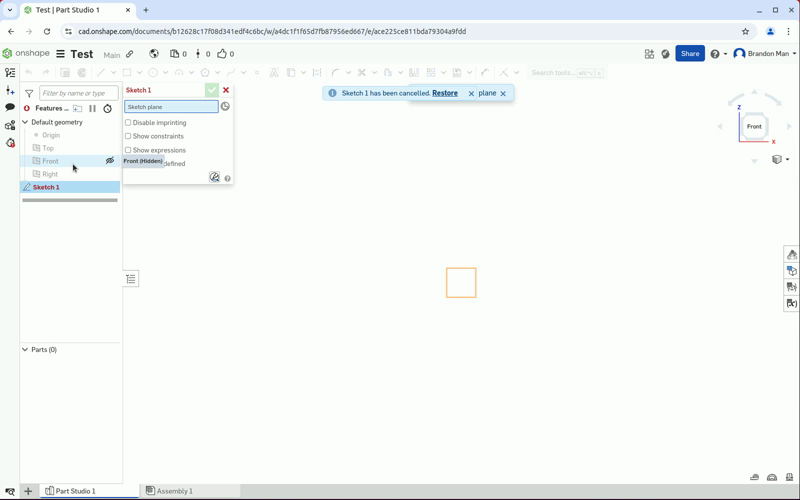
click(73, 163)
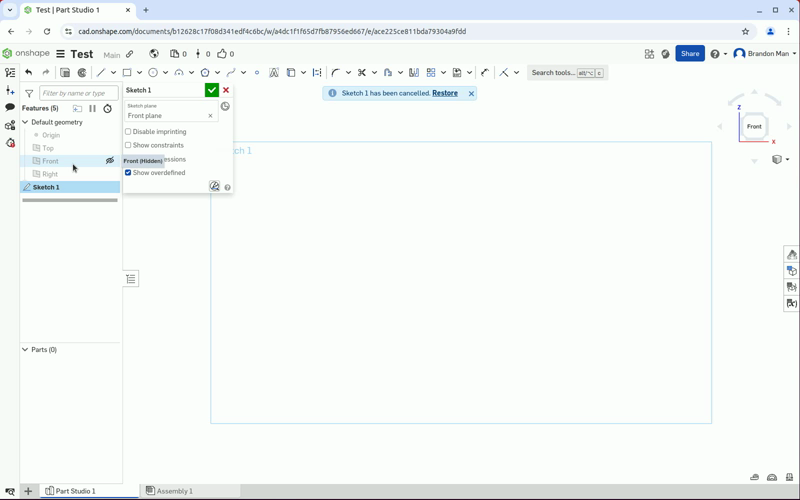
mouse_move(73, 352)
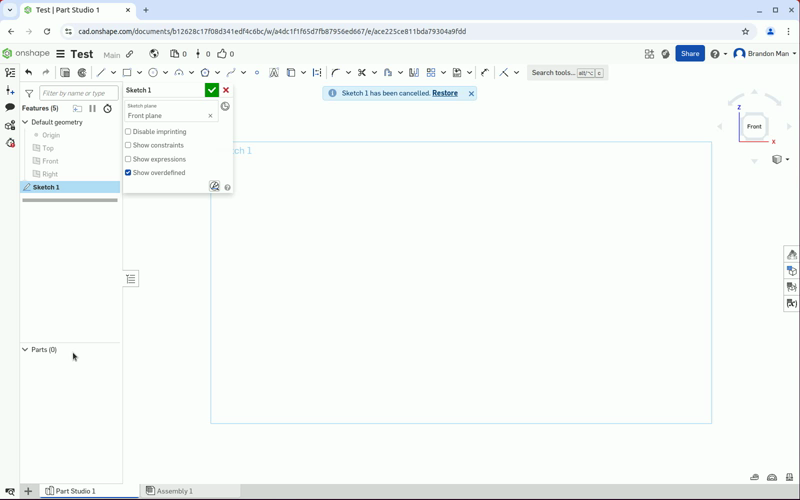
key(y)
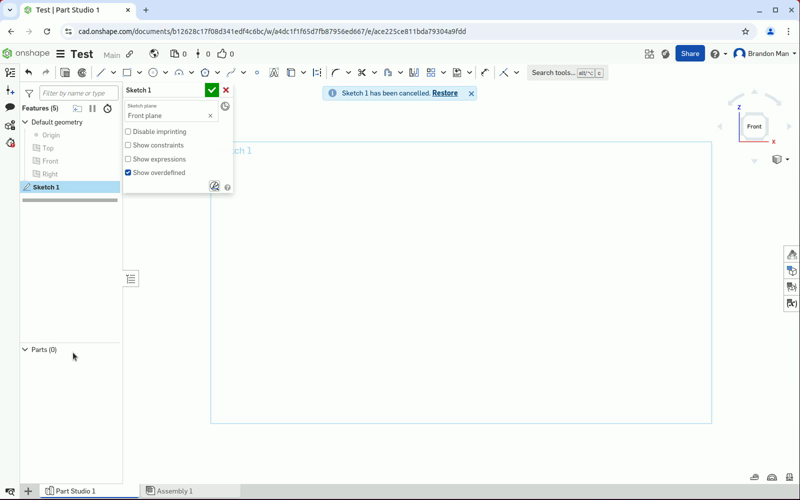
key(l)
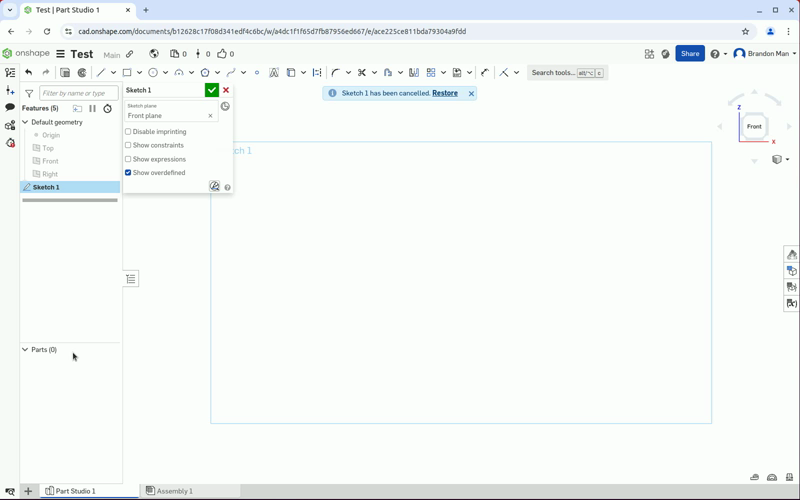
key_down(shift)
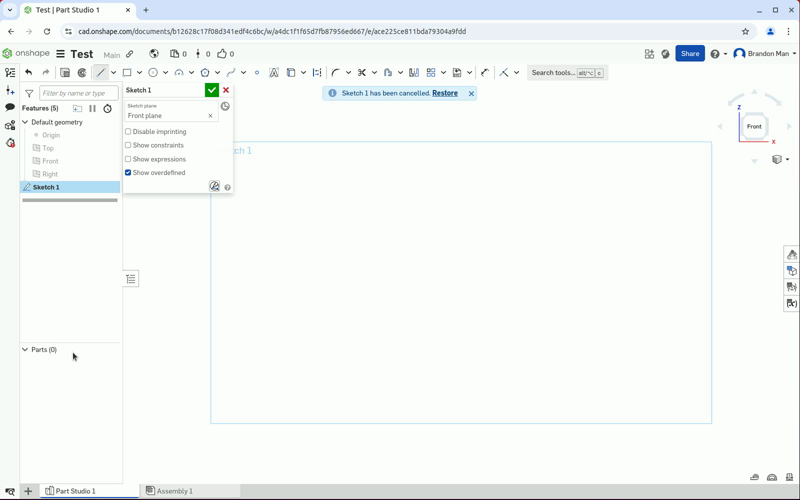
mouse_move(375, 316)
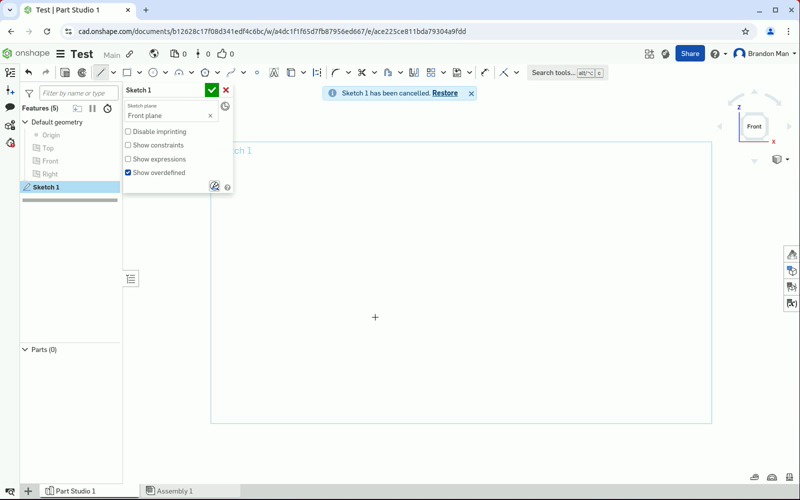
click(375, 316)
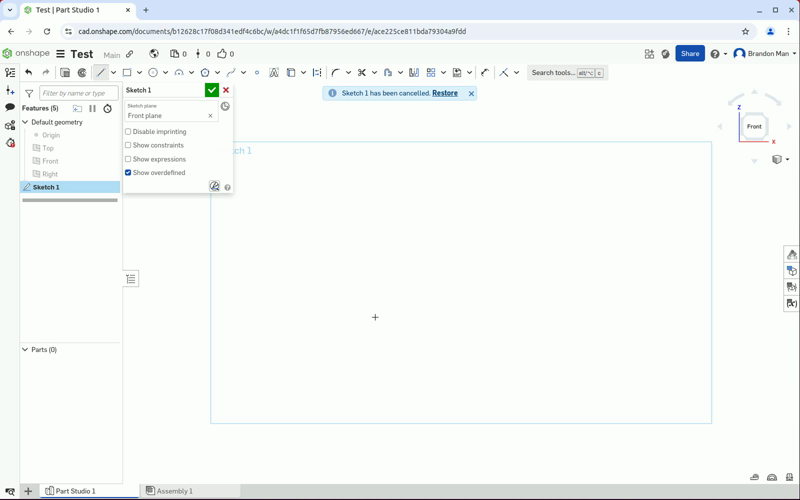
key_up(shift)
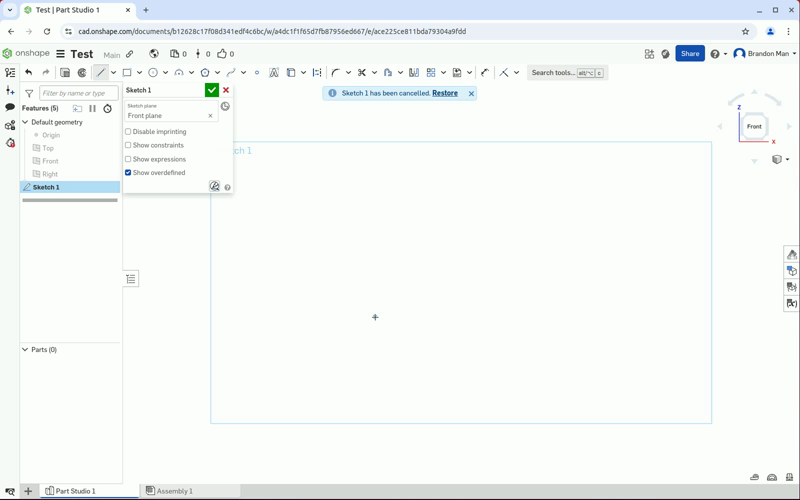
key_down(shift)
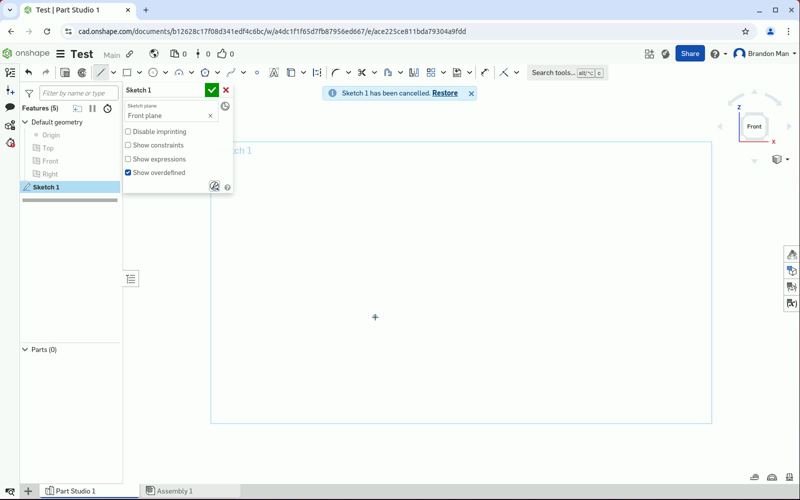
mouse_move(544, 317)
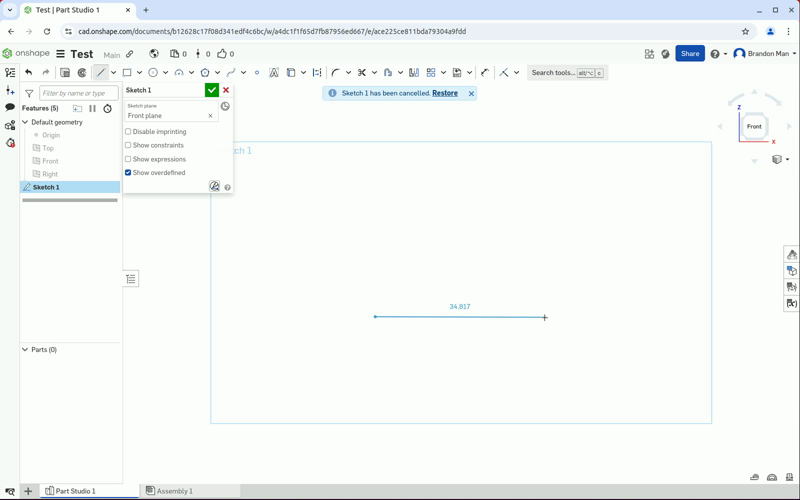
click(544, 317)
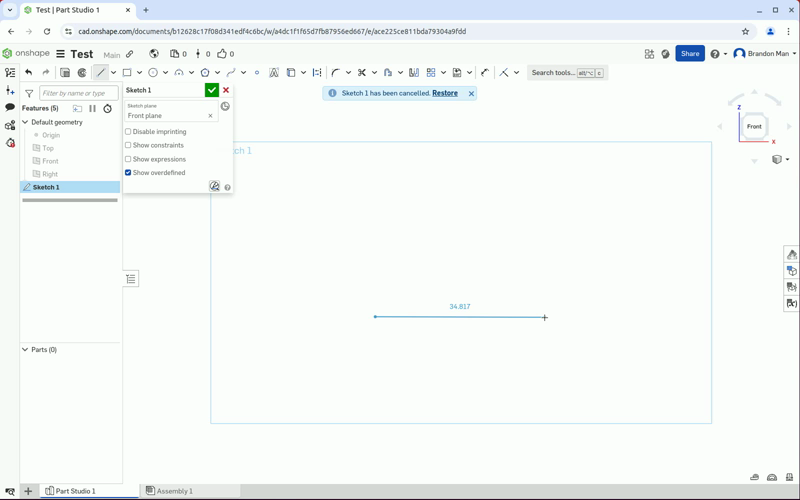
key_up(shift)
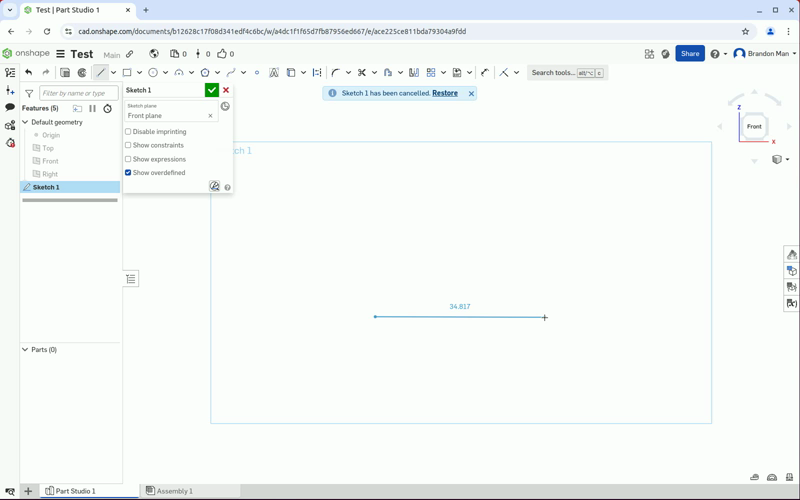
key_down(shift)
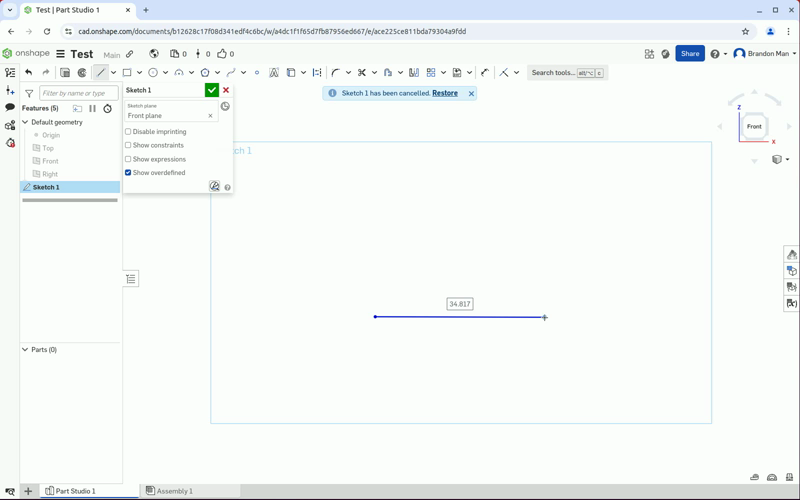
mouse_move(544, 249)
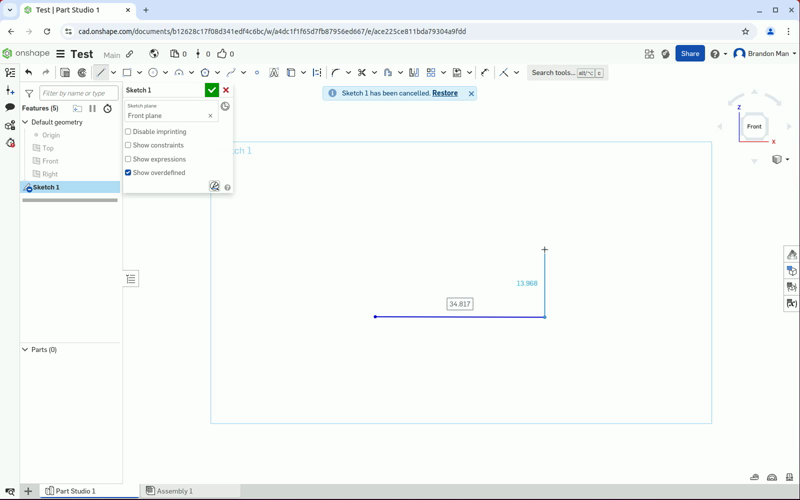
click(544, 249)
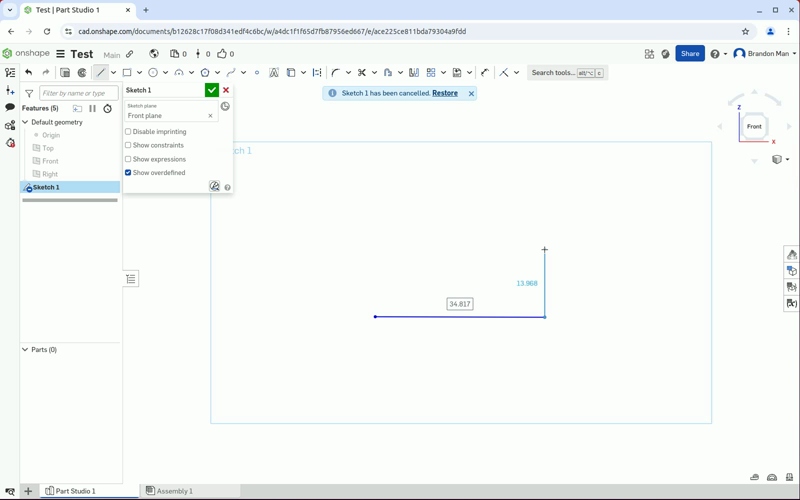
key_up(shift)
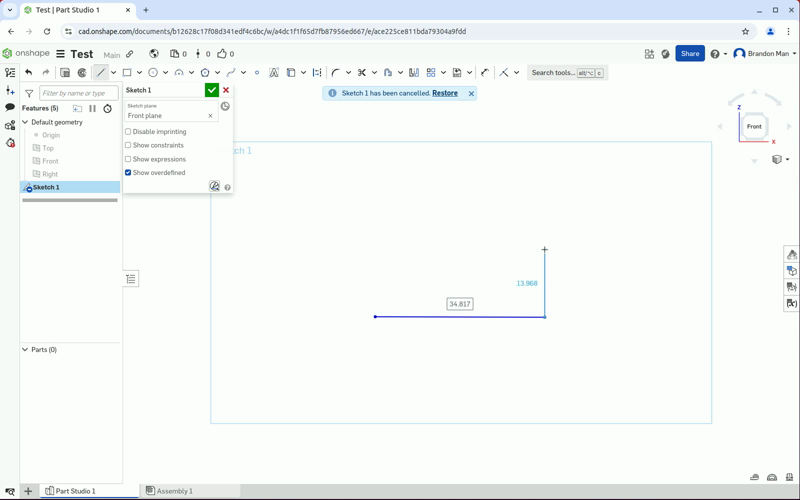
key_down(shift)
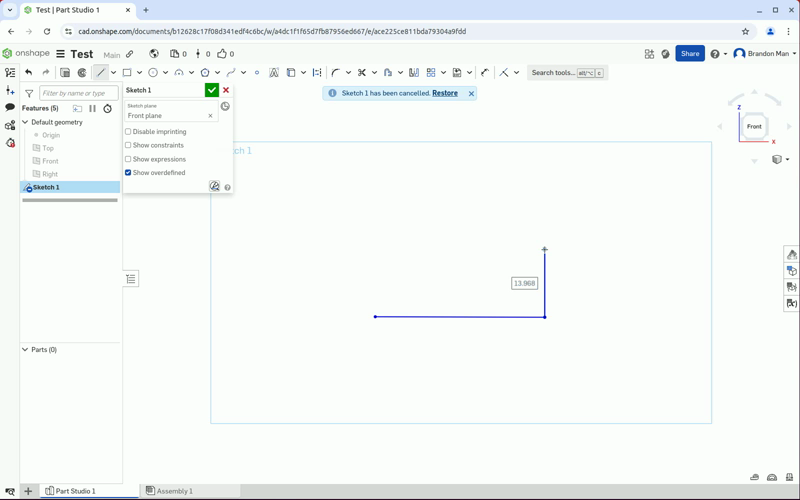
mouse_move(375, 249)
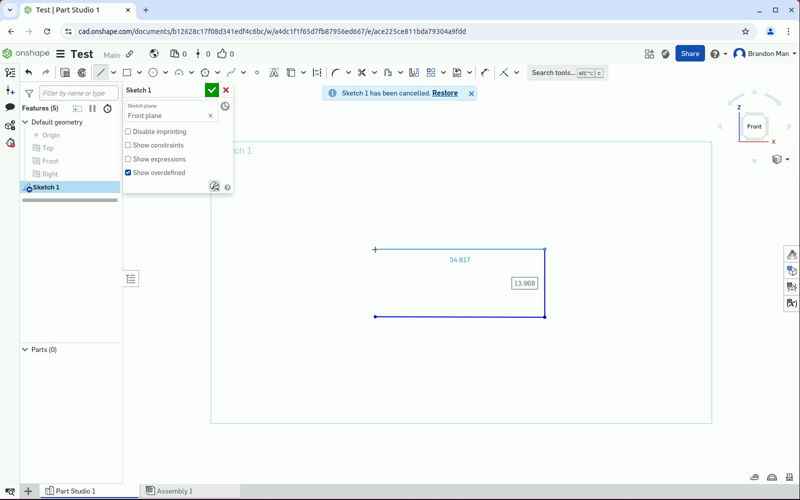
click(375, 249)
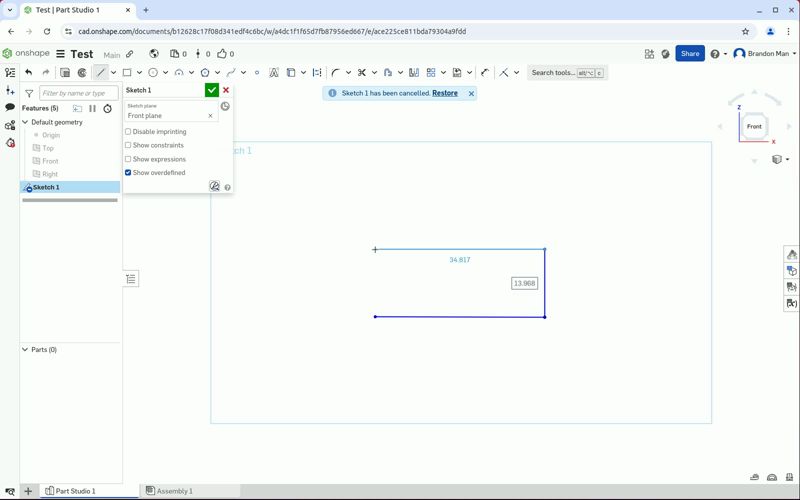
key_up(shift)
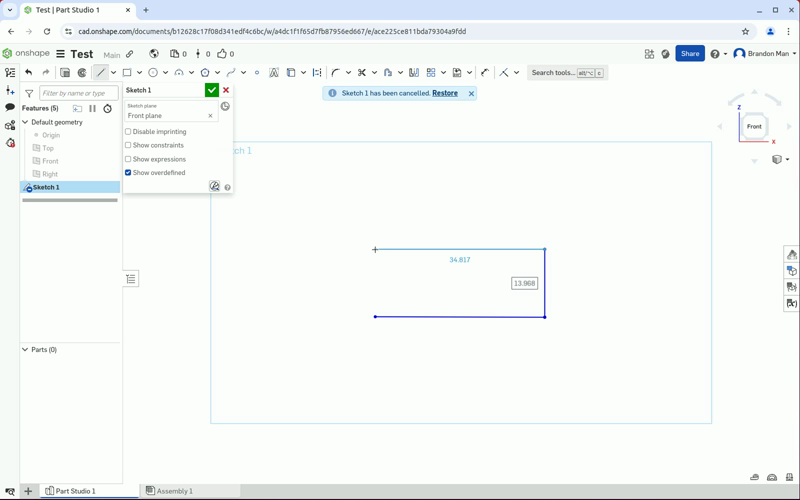
key_down(shift)
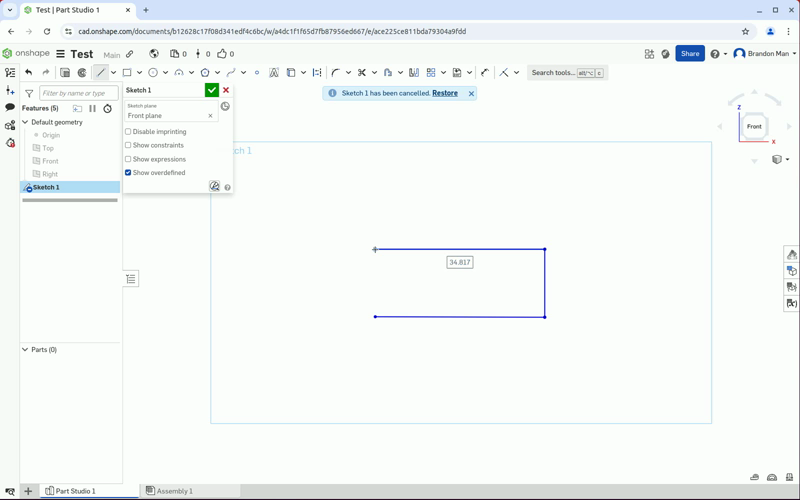
mouse_move(375, 316)
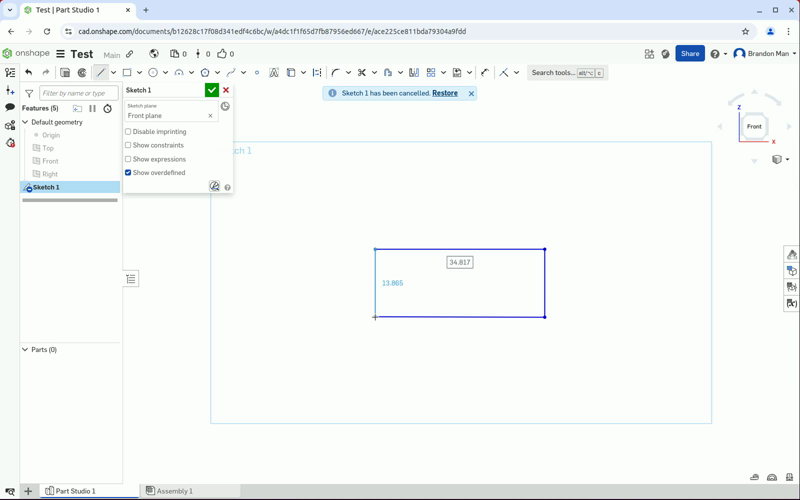
key_up(shift)
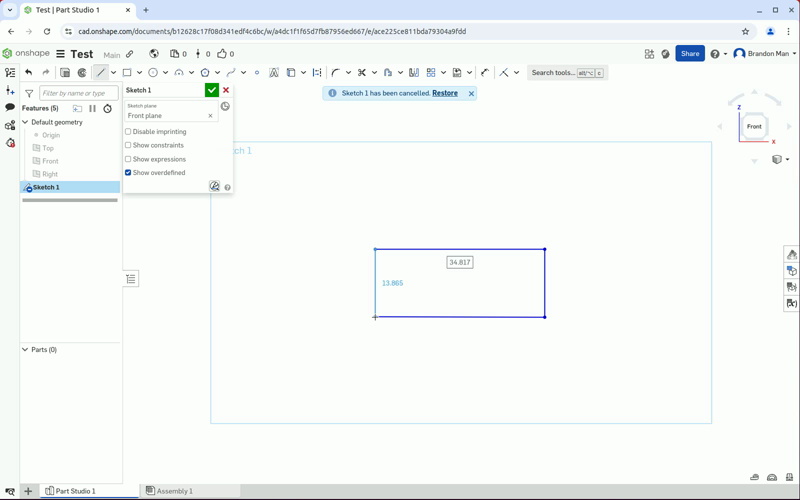
click(375, 316)
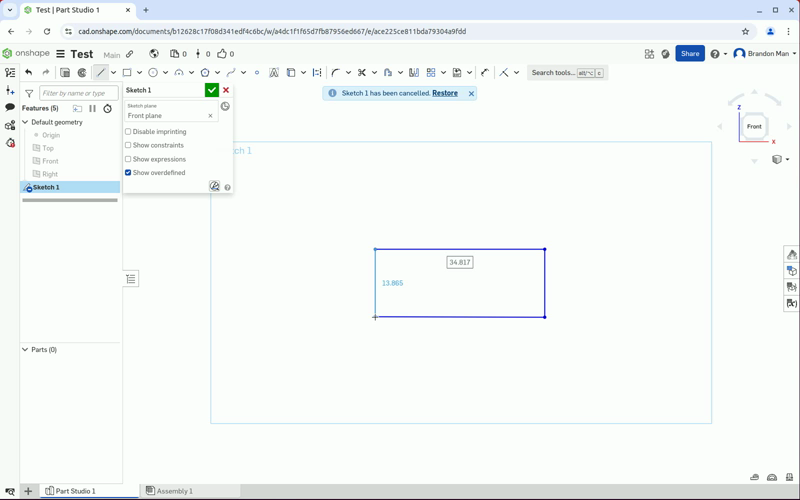
key(esc)
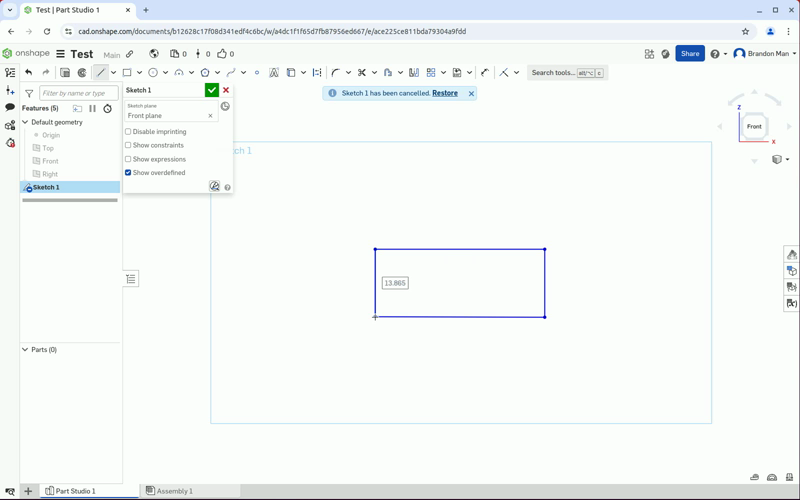
mouse_move(402, 297)
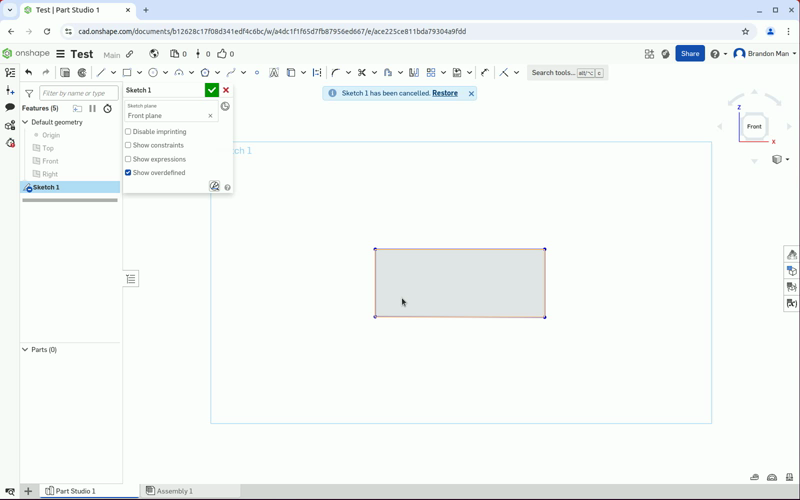
click(402, 297)
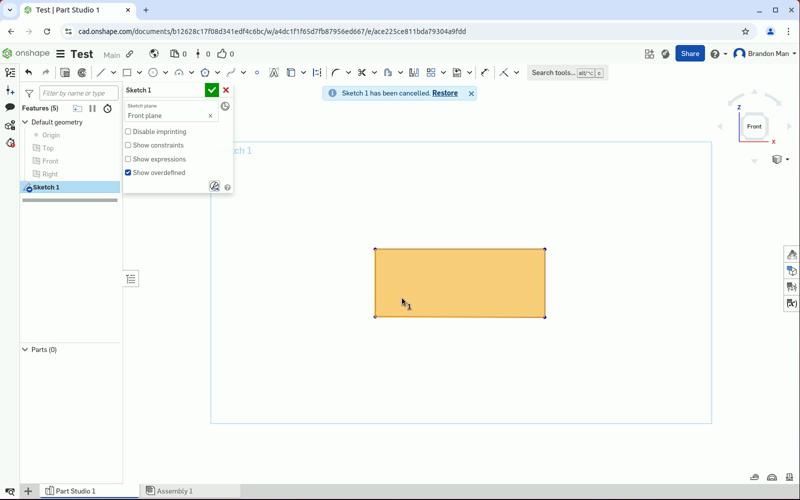
mouse_move(73, 352)
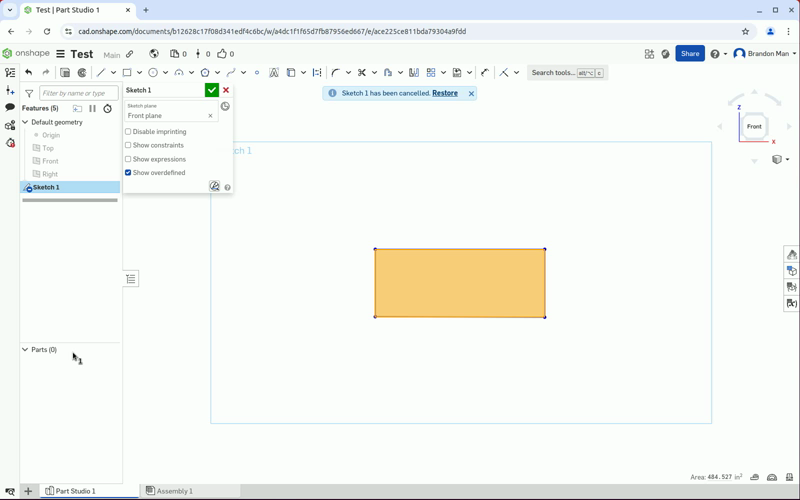
key(shift+y)
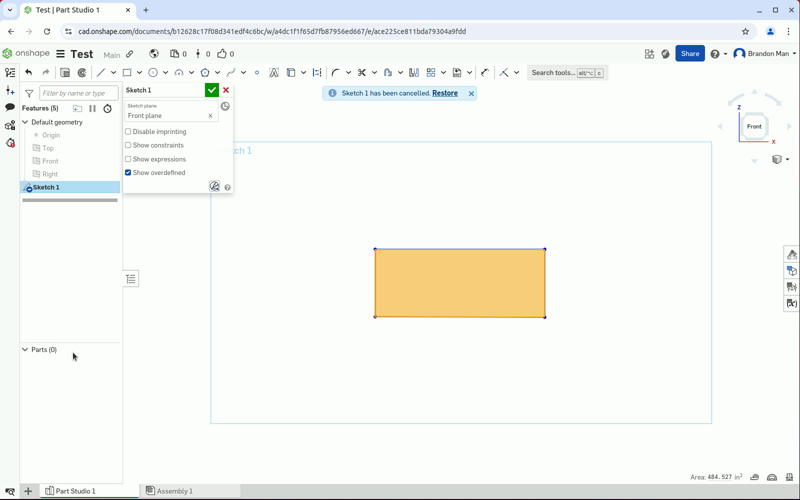
key(shift+e)
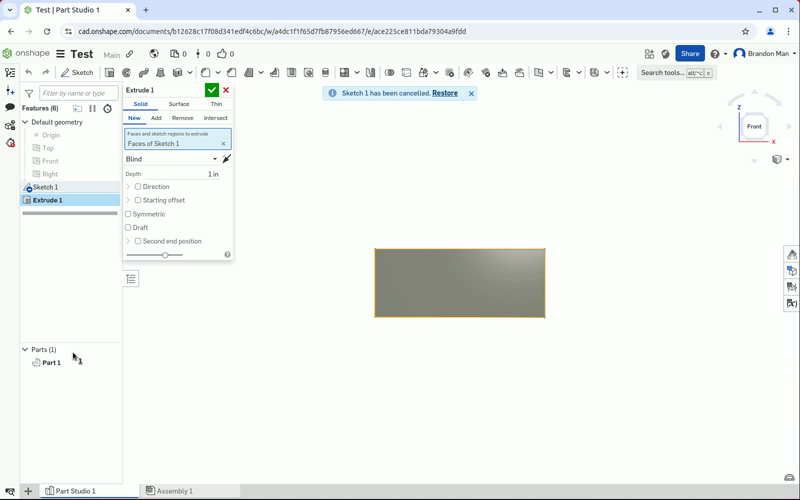
mouse_move(143, 106)
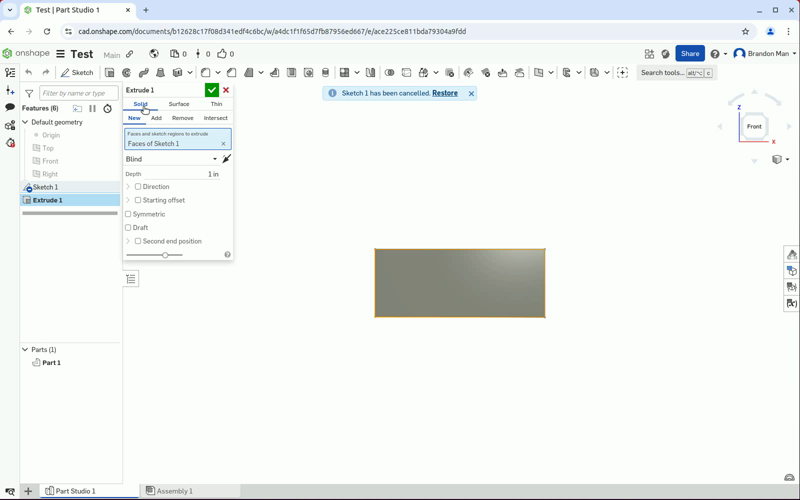
click(143, 106)
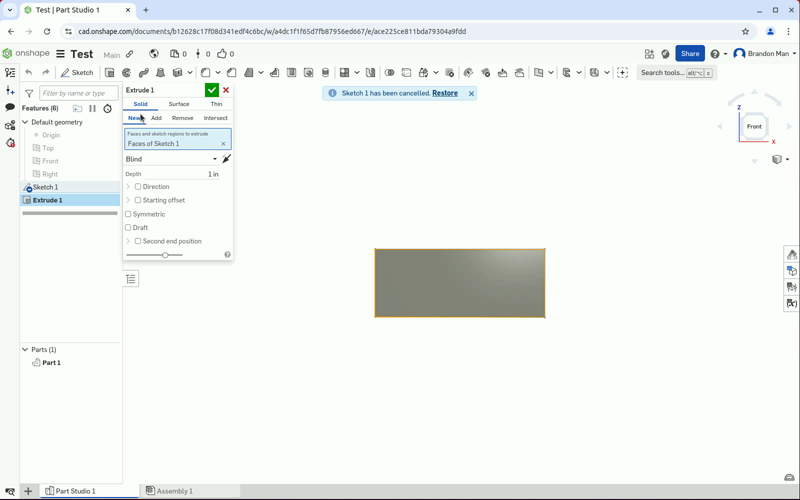
mouse_move(137, 120)
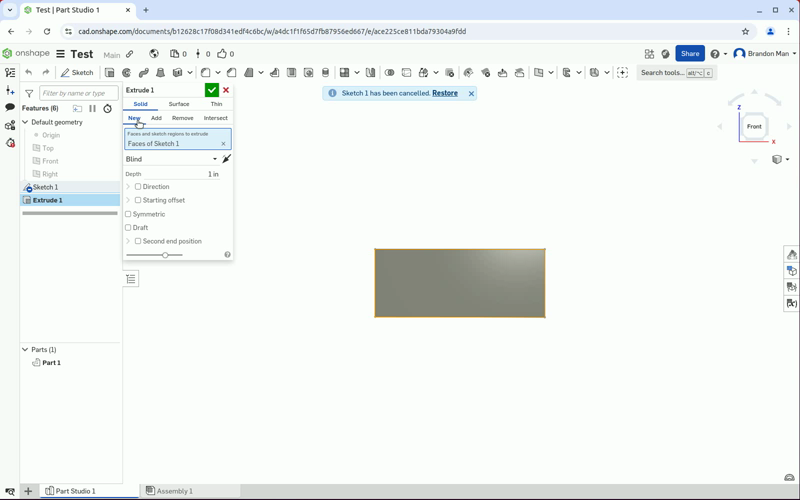
click(137, 120)
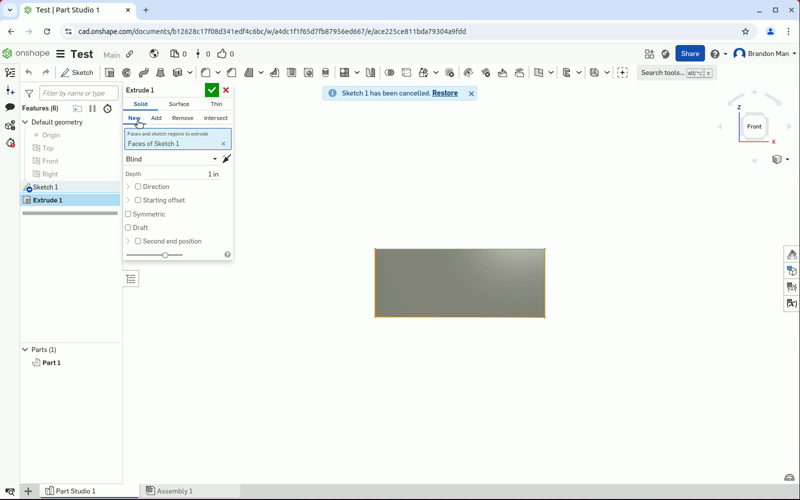
key(tab, 4)
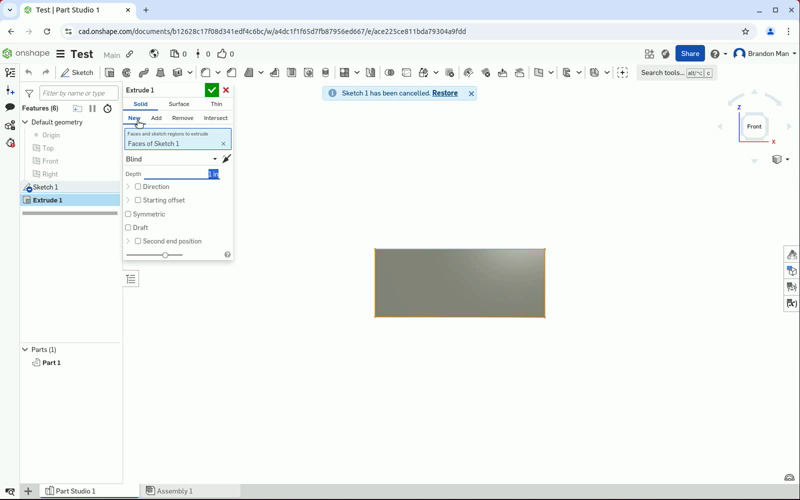
text(27.922)
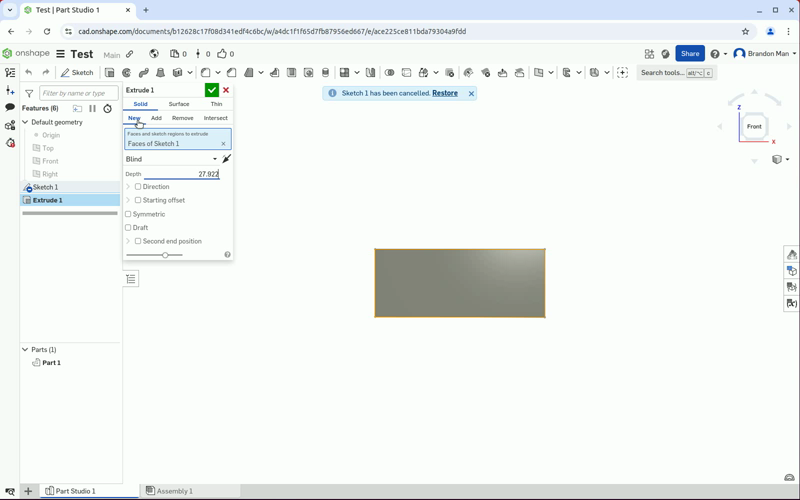
key(tab, 3)
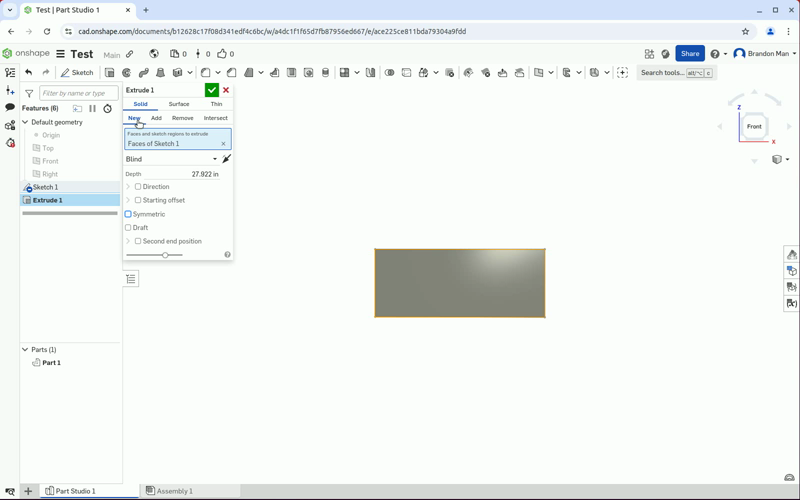
key(space)
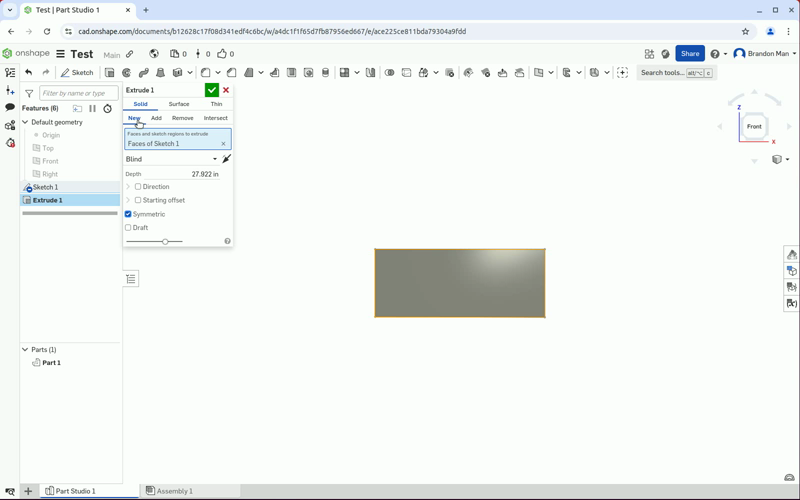
key(enter)
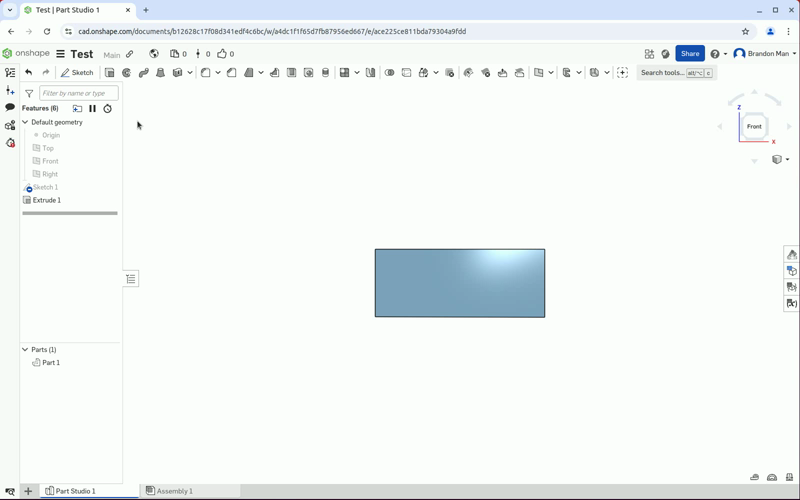
key(shift+h)
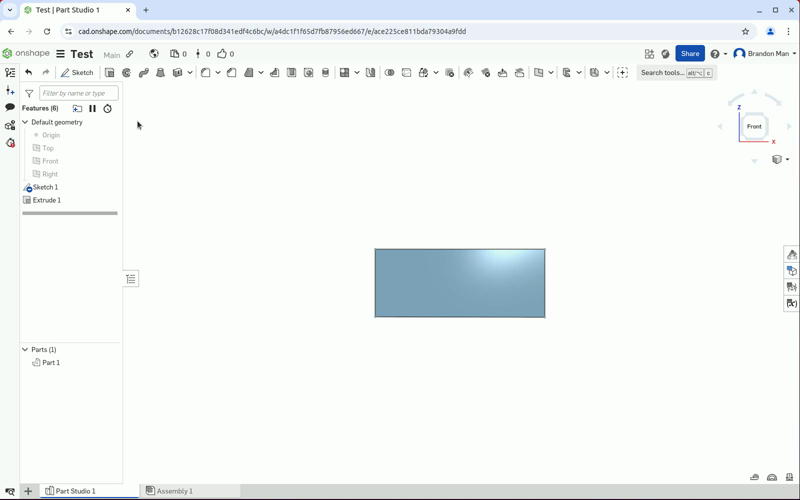
key(shift+h)
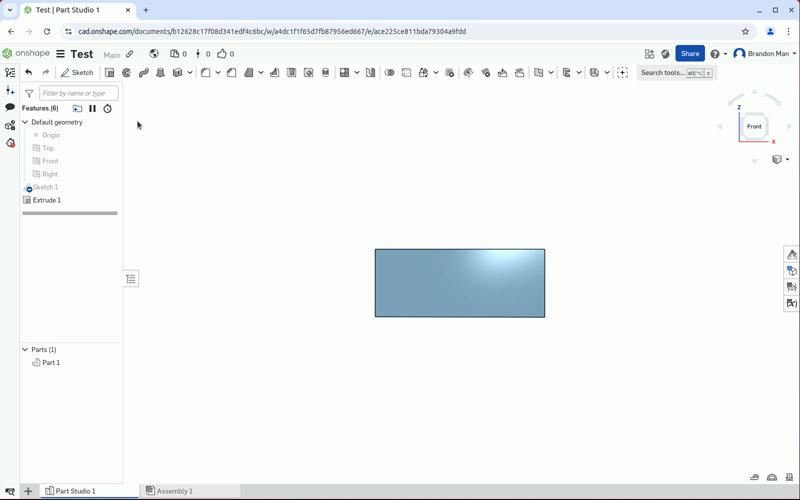
mouse_move(73, 189)
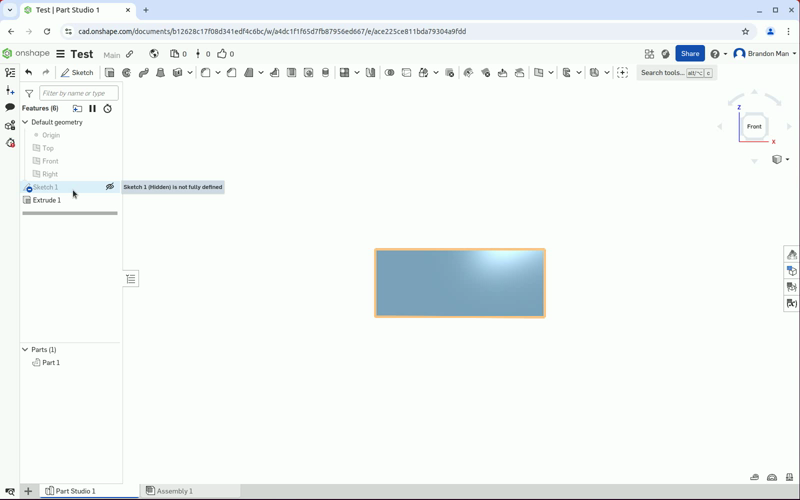
click(73, 189)
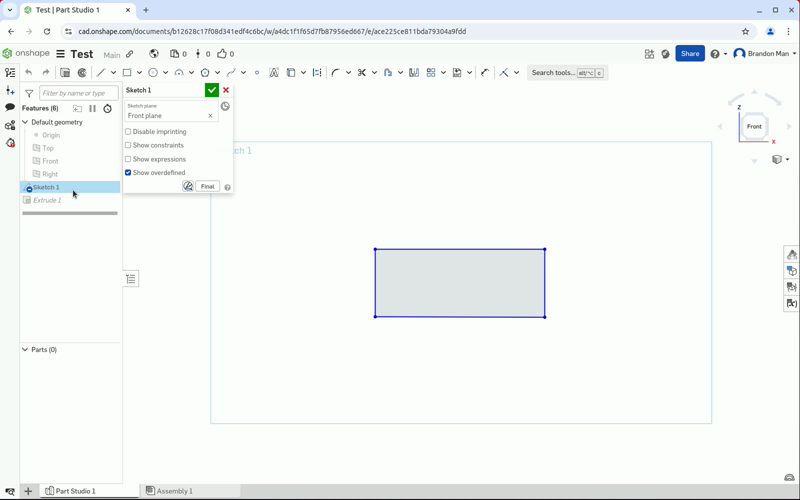
mouse_move(229, 92)
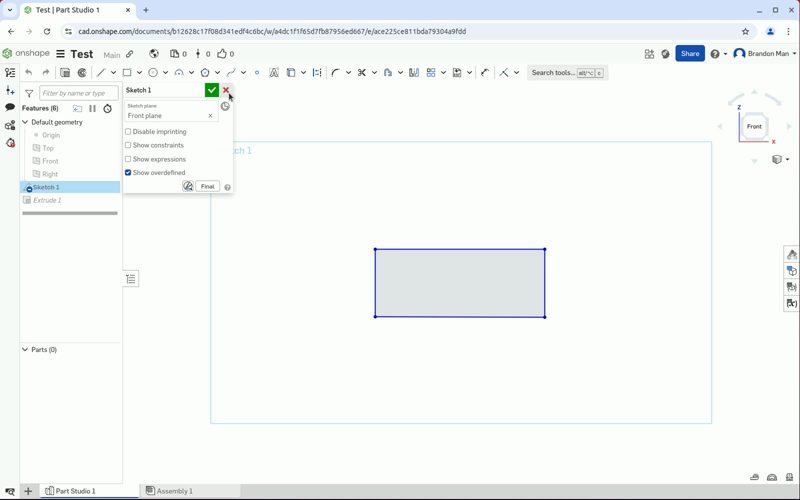
click(229, 92)
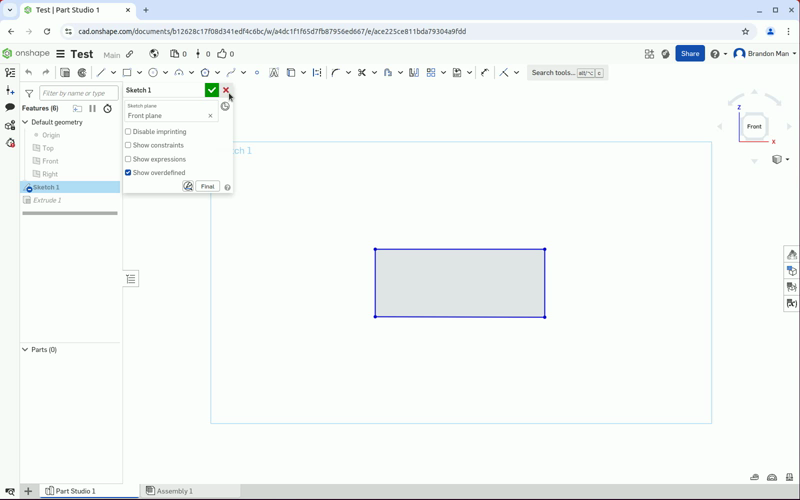
key(shift+s)
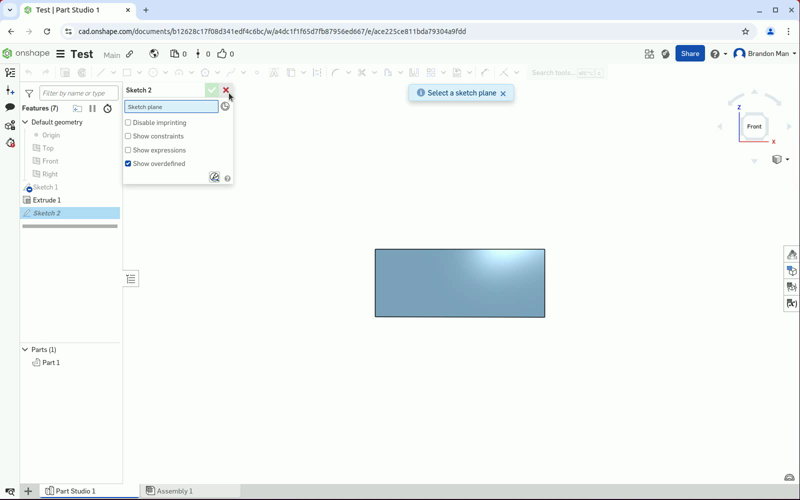
mouse_move(73, 163)
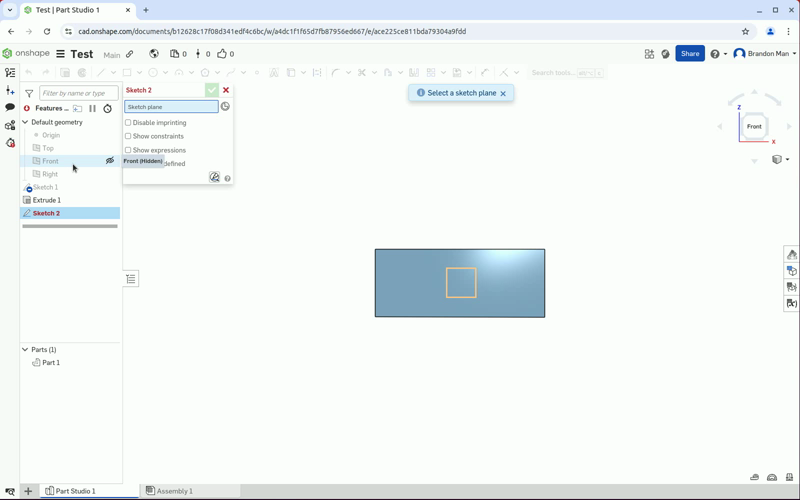
click(73, 163)
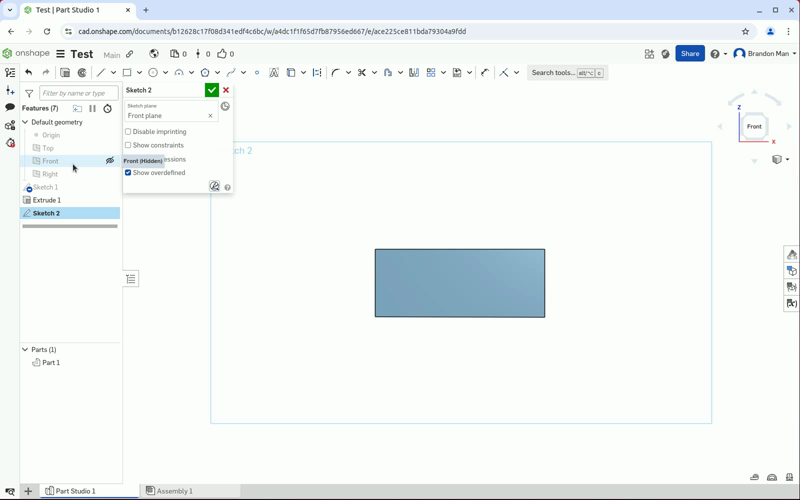
mouse_move(73, 352)
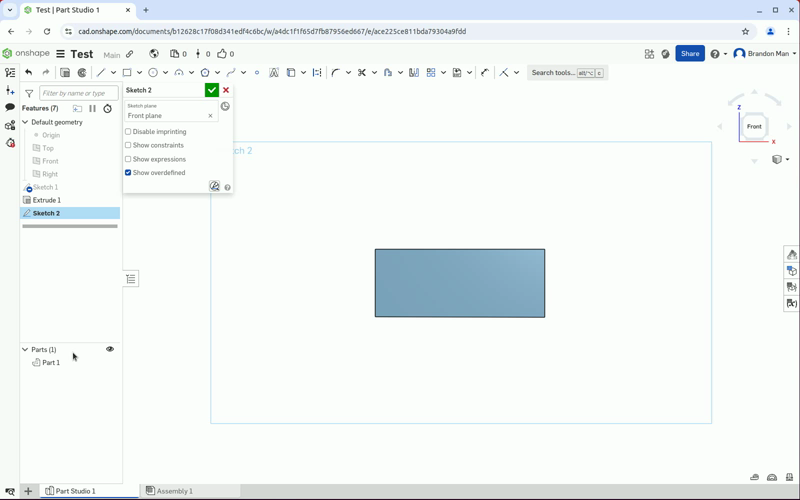
key(y)
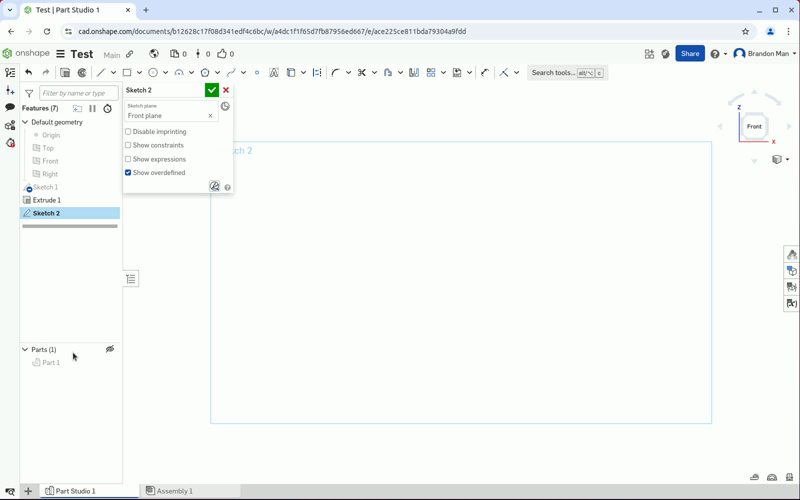
key(l)
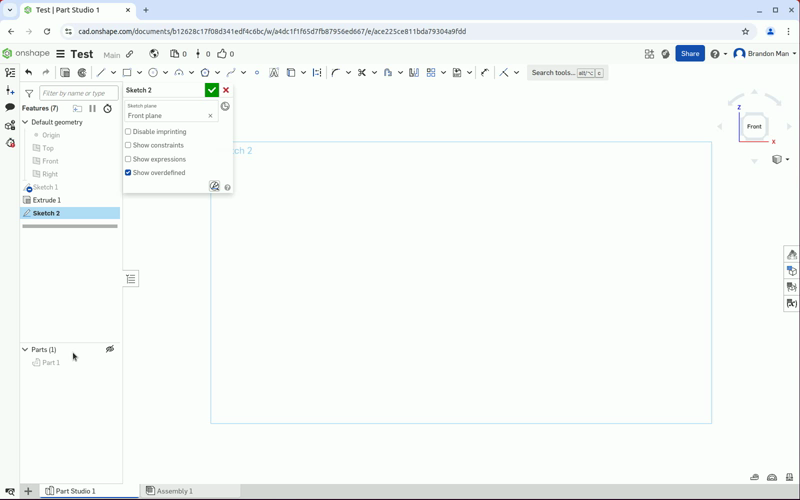
key_down(shift)
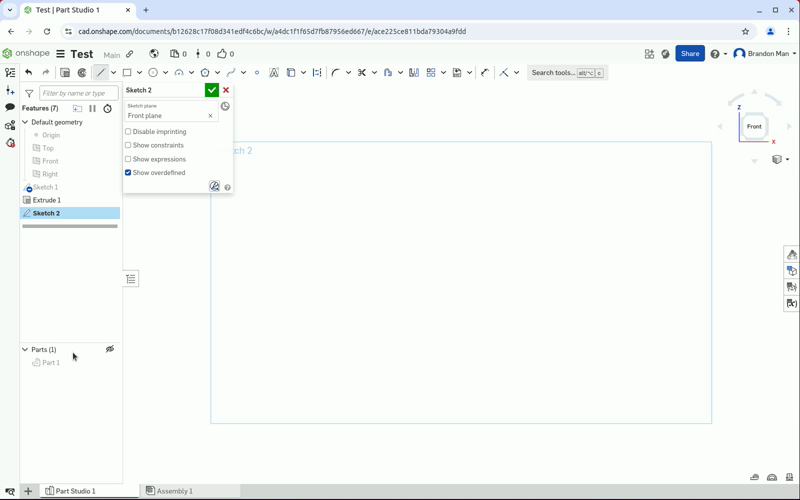
mouse_move(537, 249)
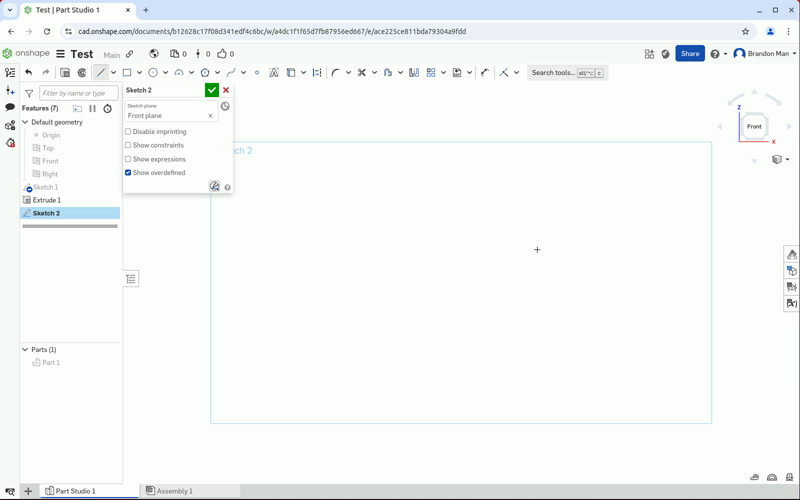
click(537, 249)
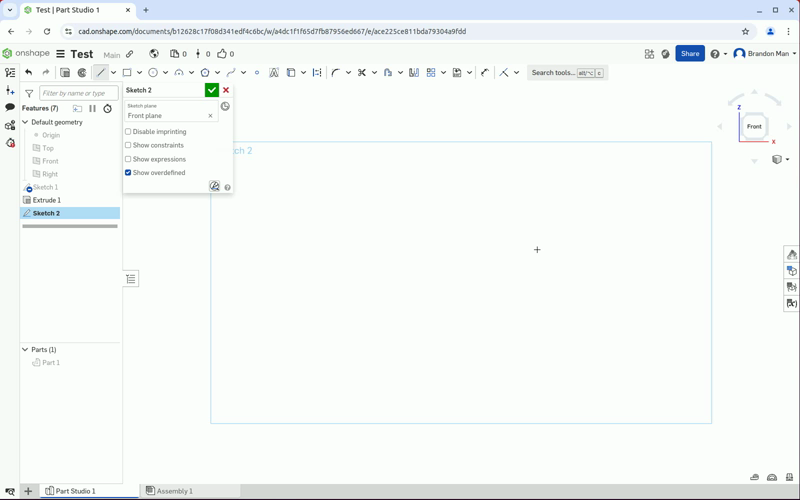
key_up(shift)
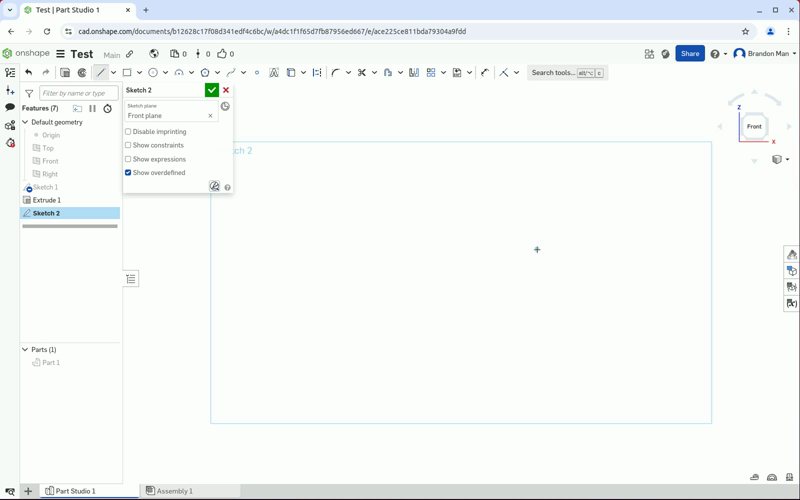
key_down(shift)
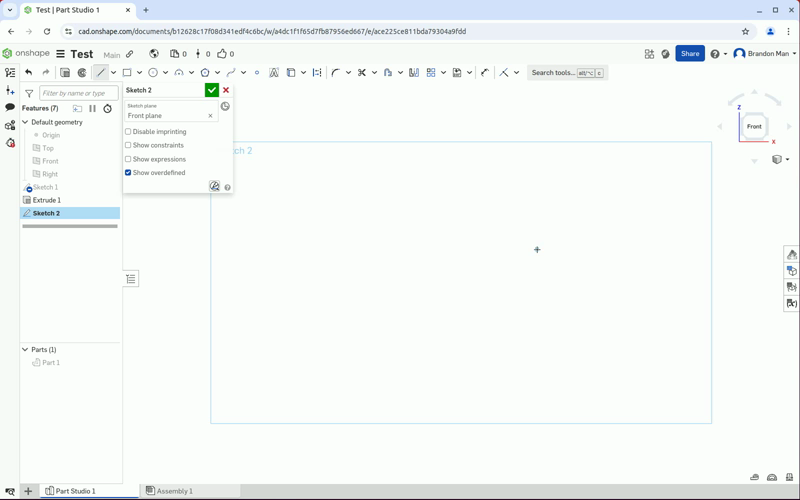
mouse_move(567, 249)
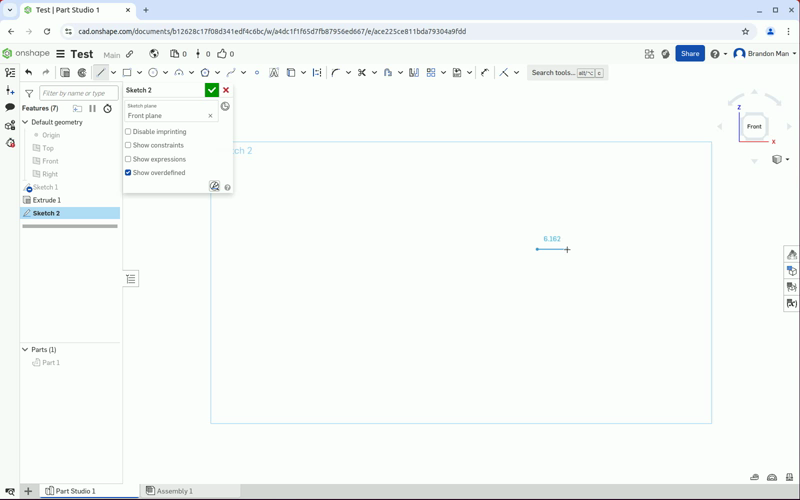
mouse_move(540, 249)
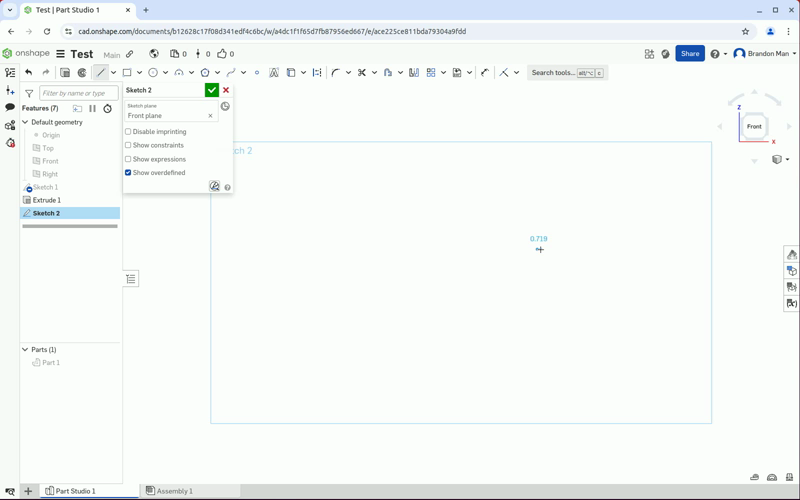
scroll(6)
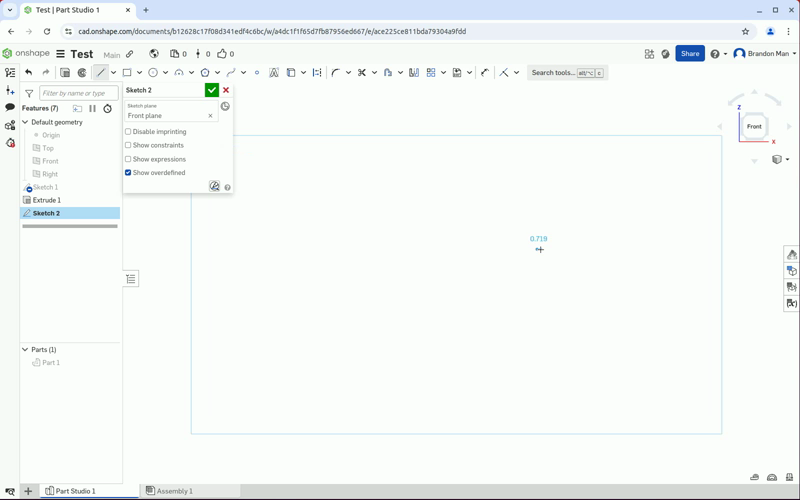
scroll(6)
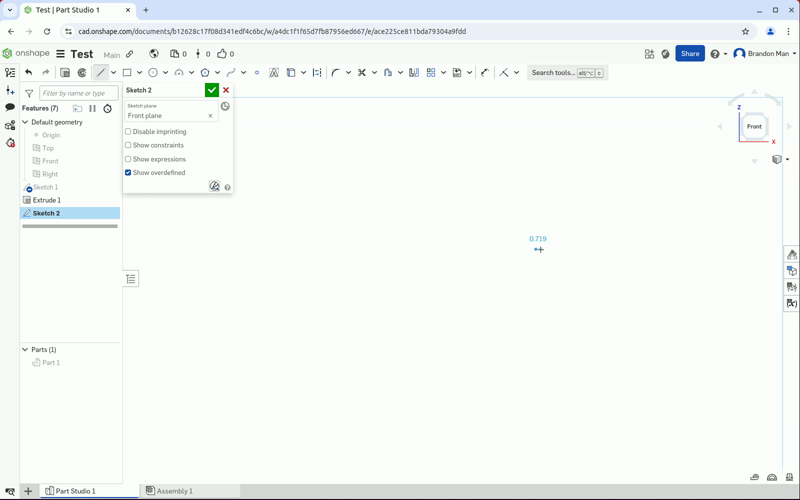
scroll(6)
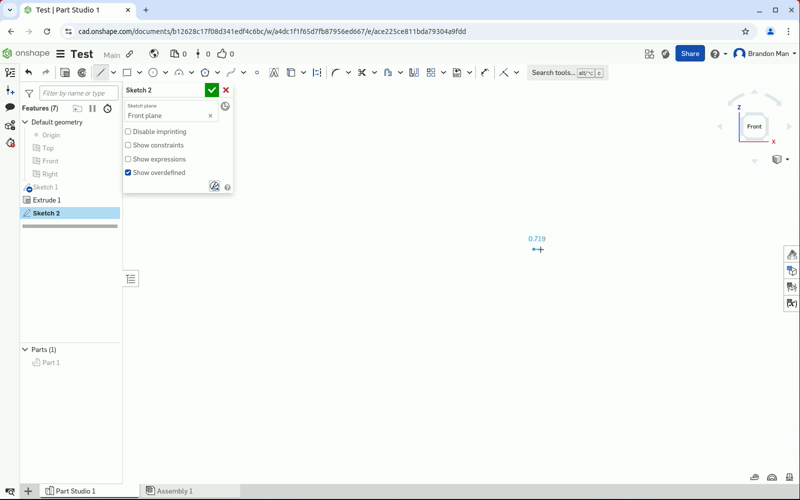
scroll(6)
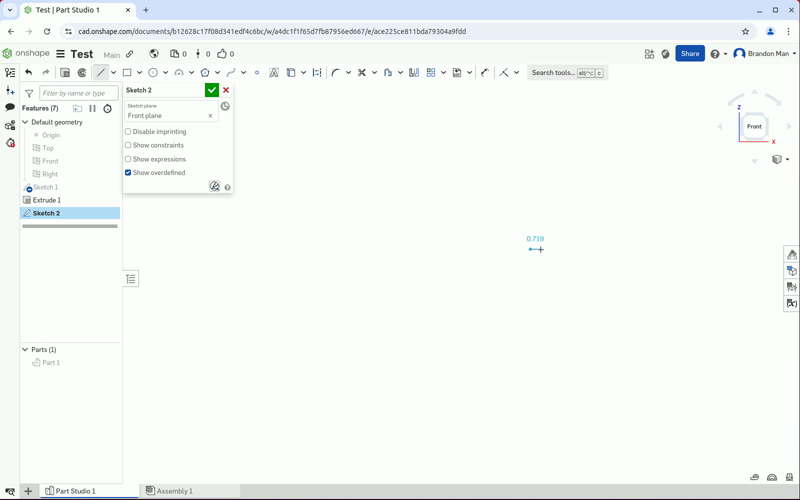
scroll(6)
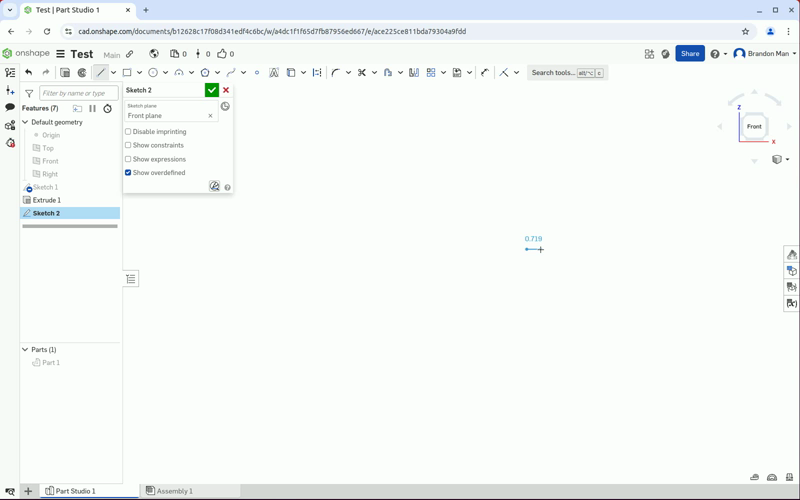
scroll(6)
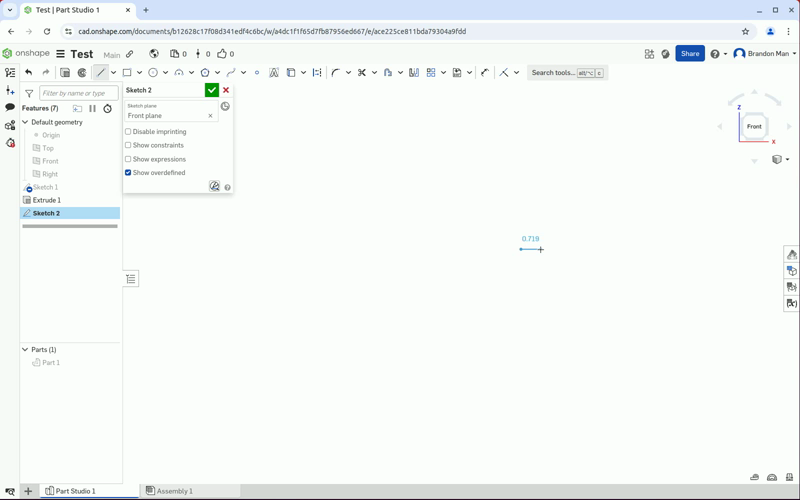
scroll(6)
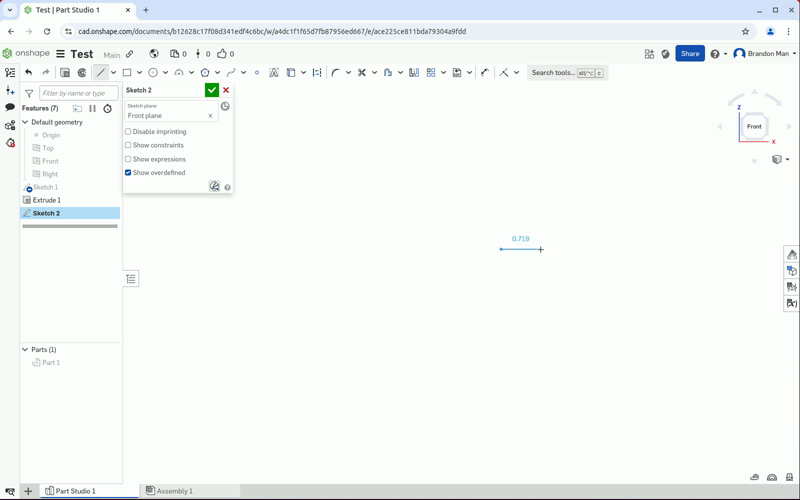
click(540, 249)
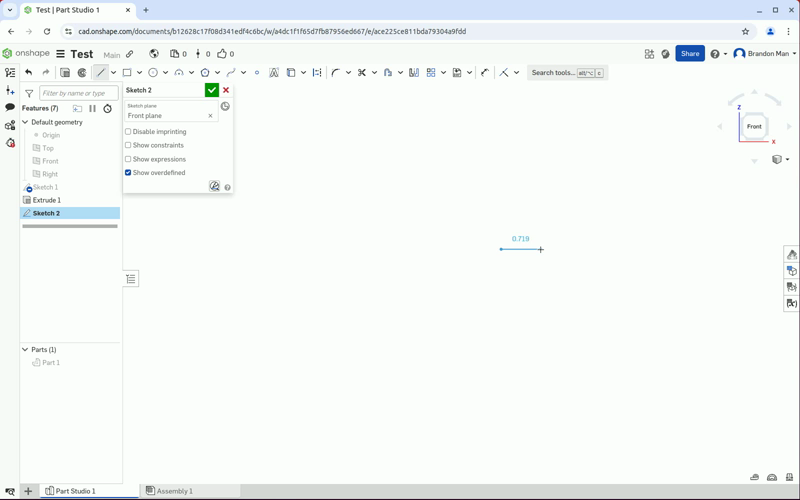
scroll(-6)
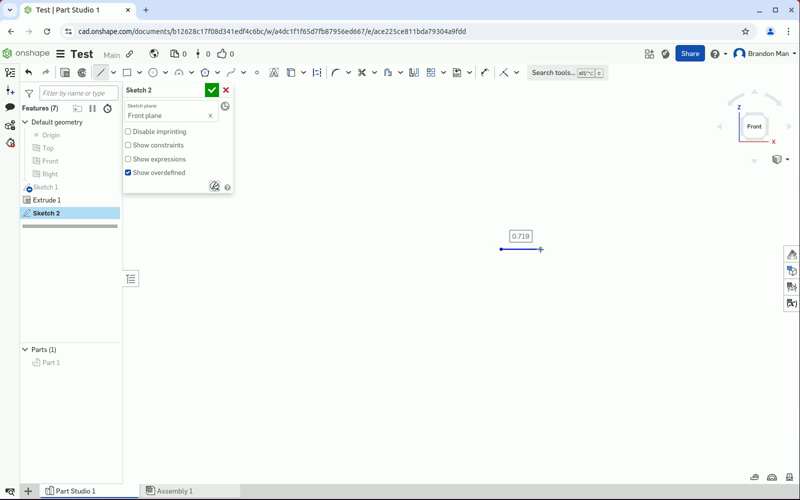
scroll(-6)
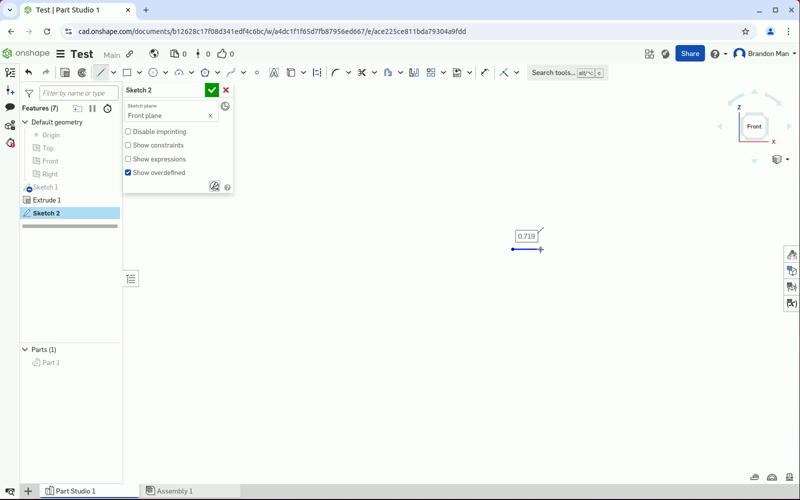
scroll(-6)
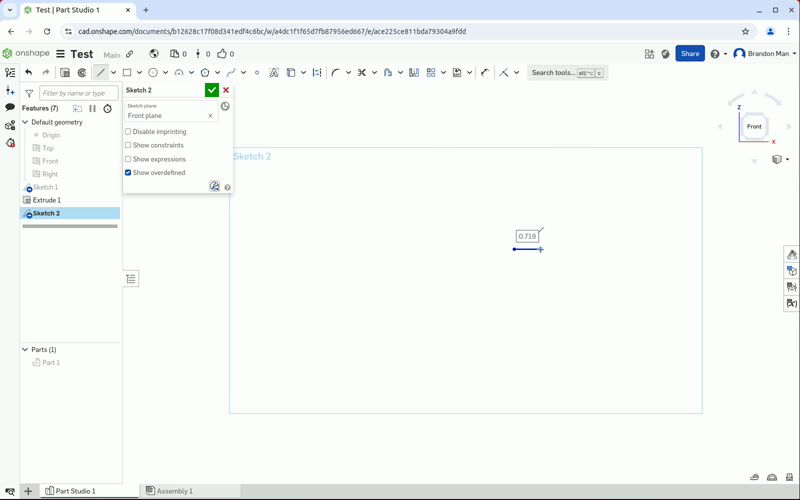
scroll(-6)
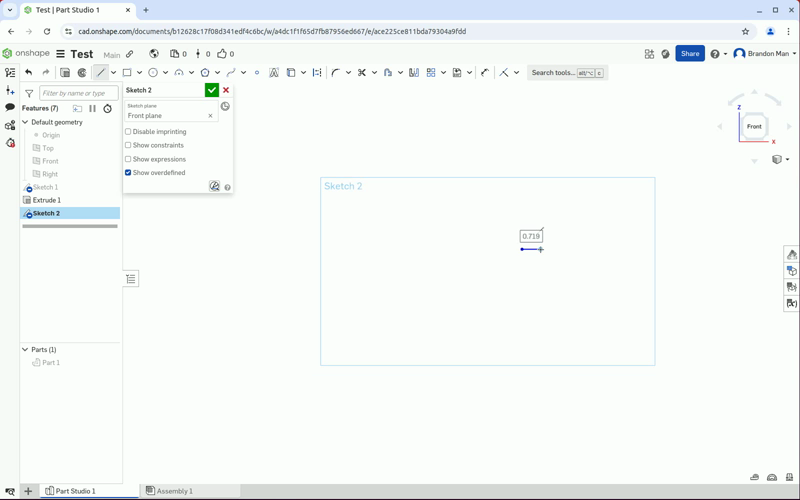
scroll(-6)
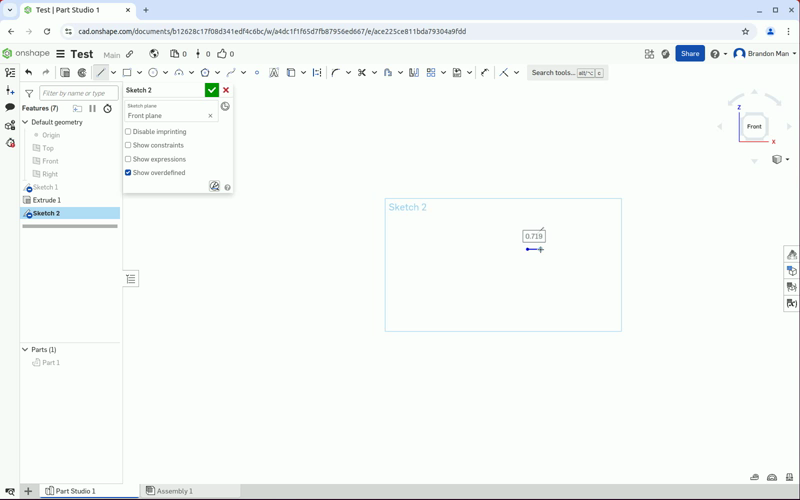
scroll(-6)
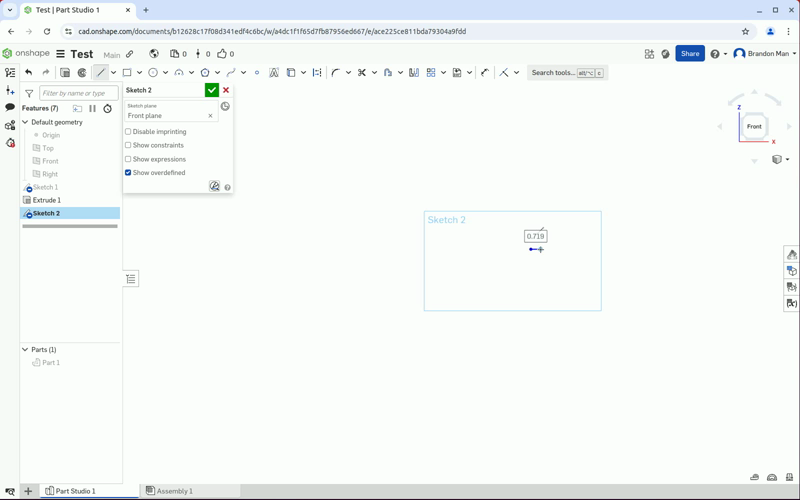
scroll(-6)
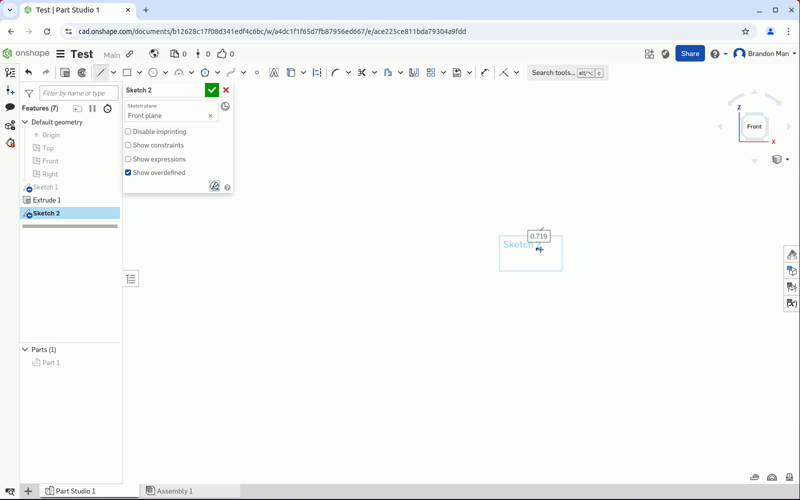
key_up(shift)
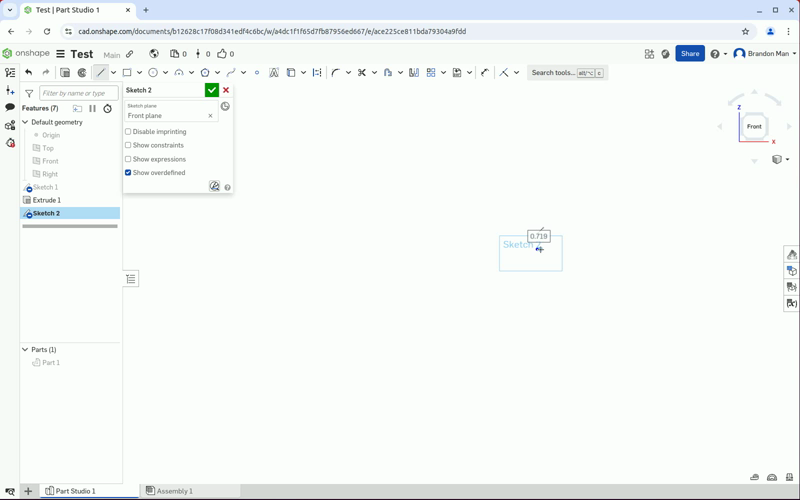
key_down(shift)
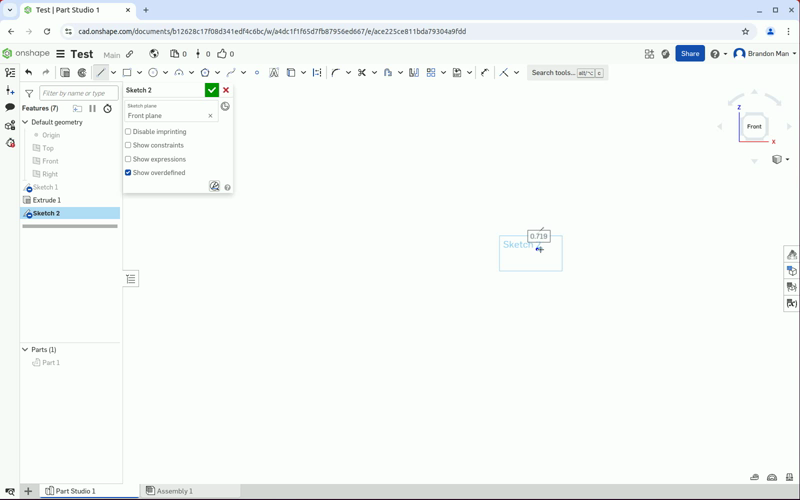
mouse_move(570, 249)
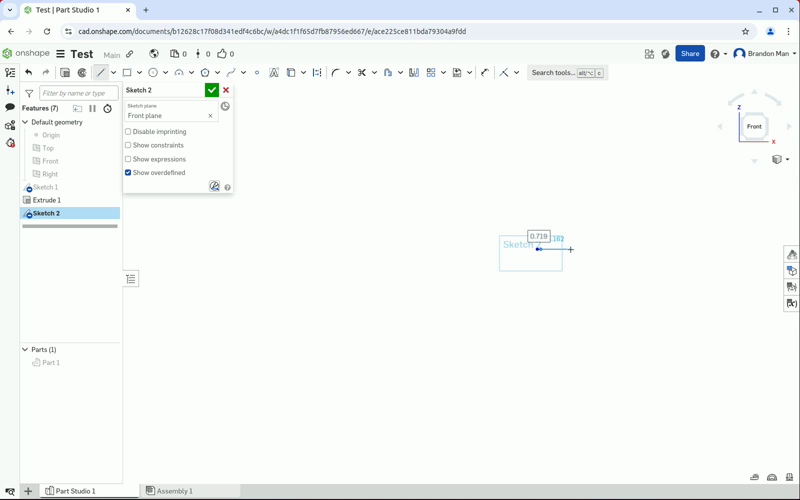
mouse_move(540, 221)
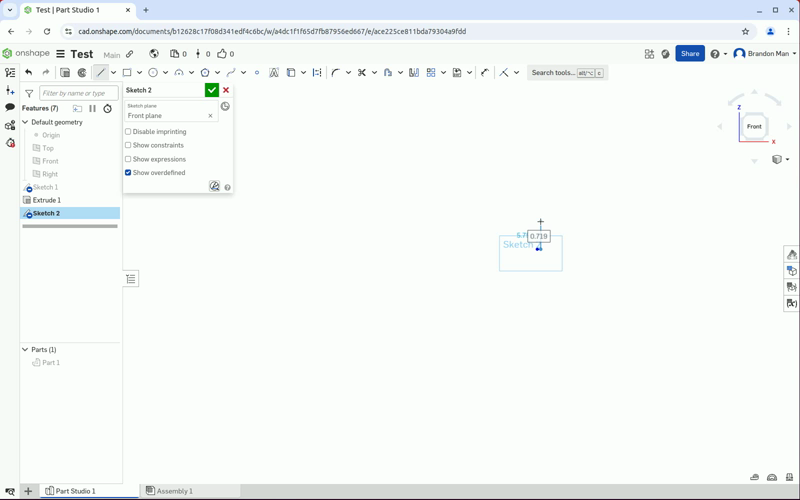
click(540, 221)
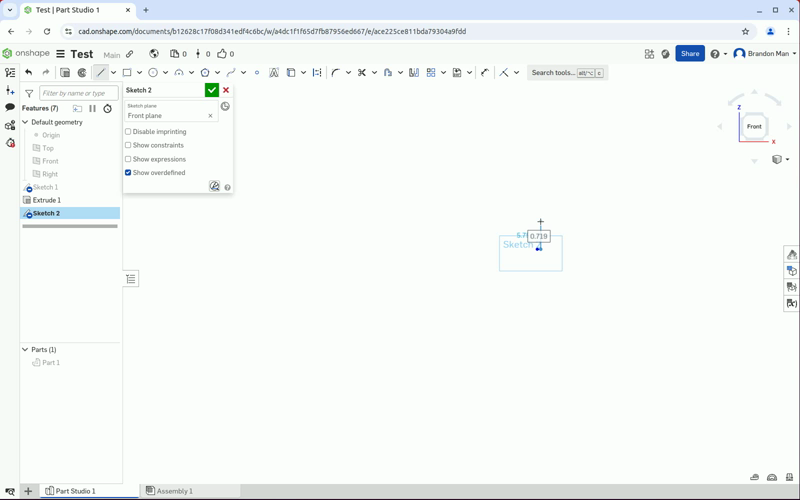
key_up(shift)
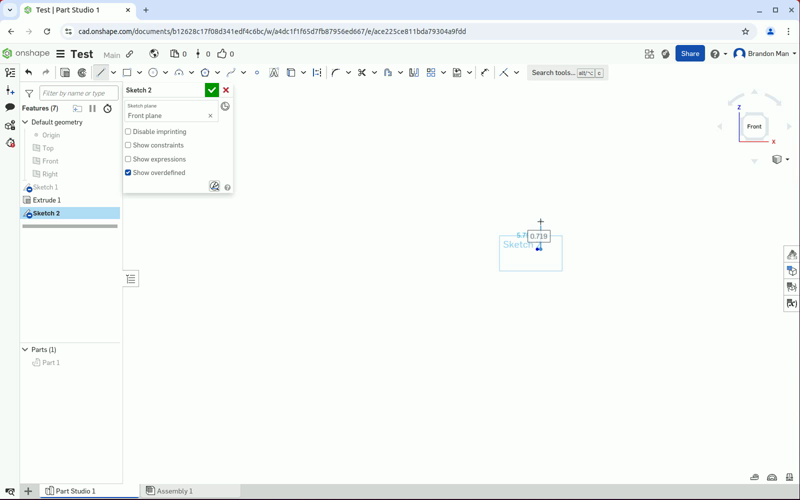
key_down(shift)
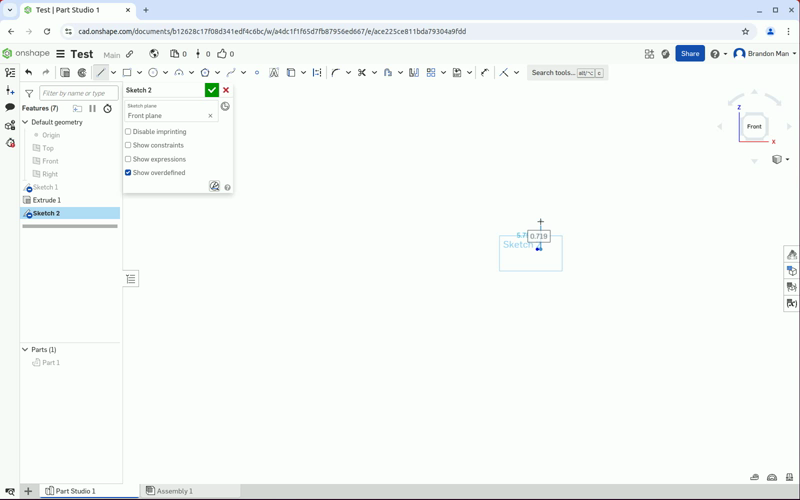
mouse_move(570, 221)
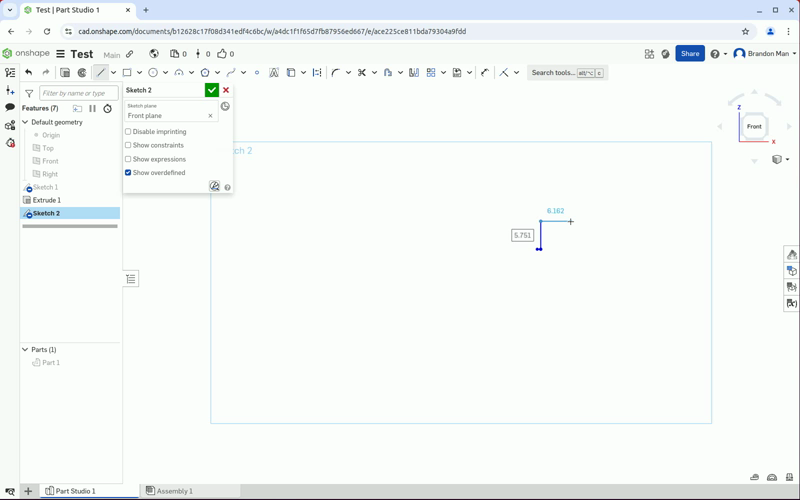
mouse_move(537, 221)
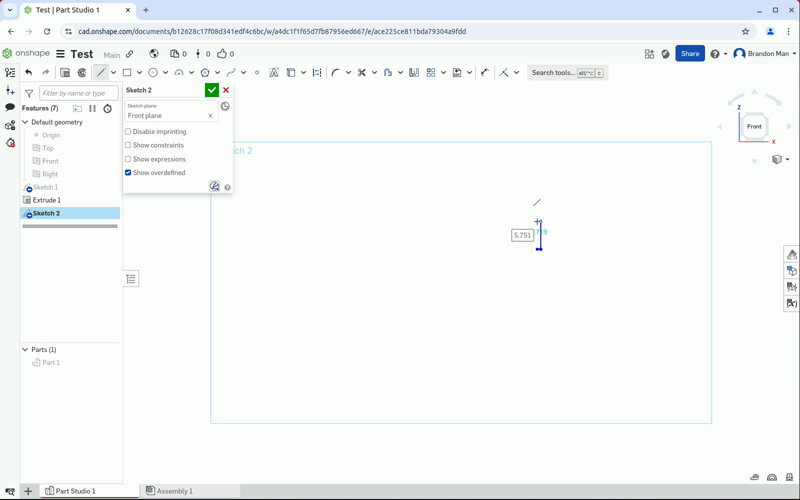
scroll(6)
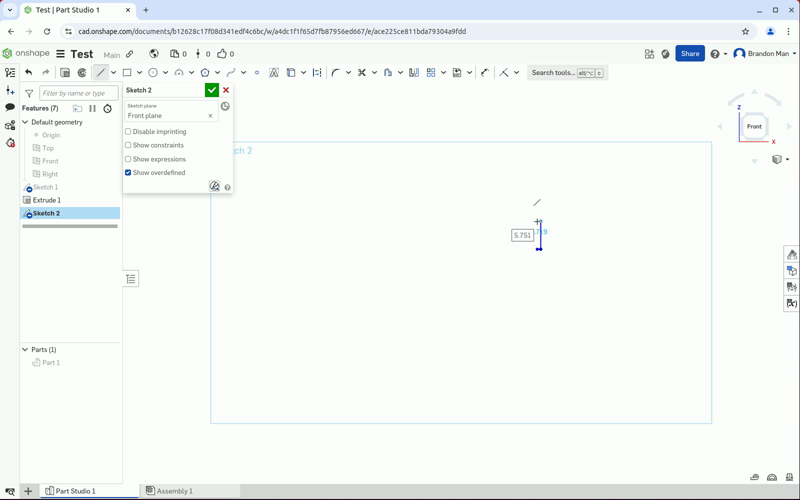
scroll(6)
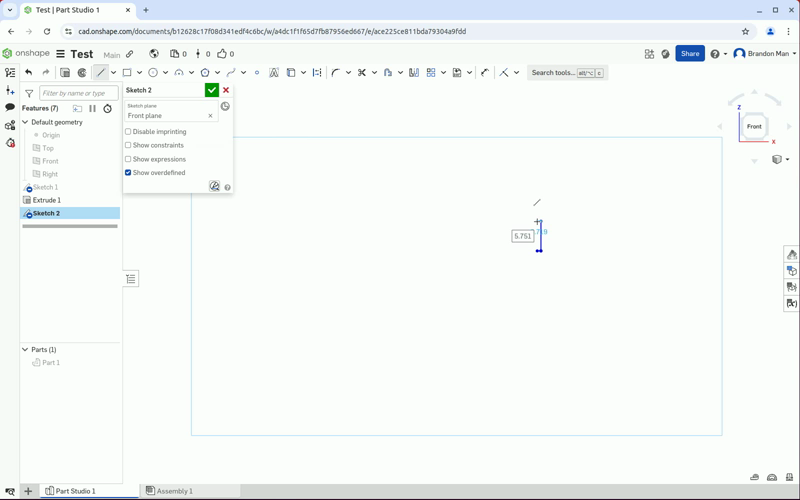
scroll(6)
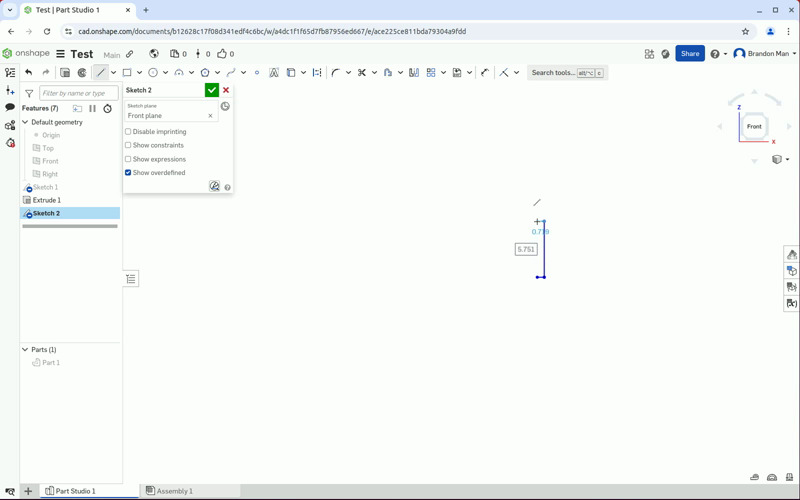
scroll(6)
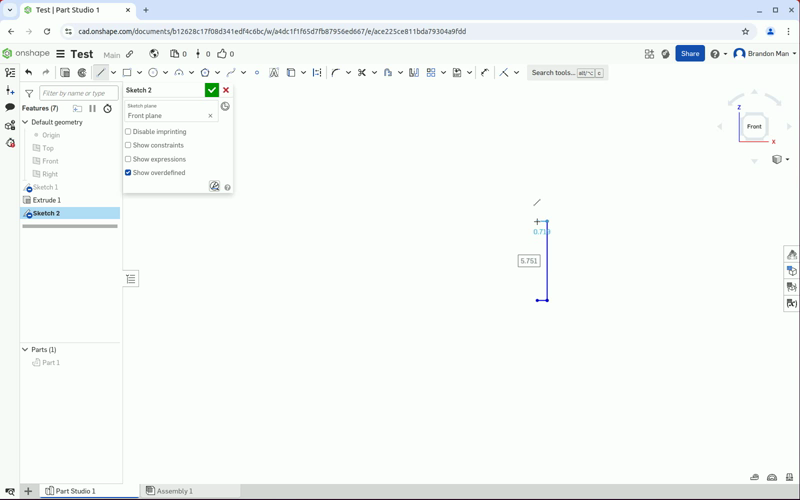
scroll(6)
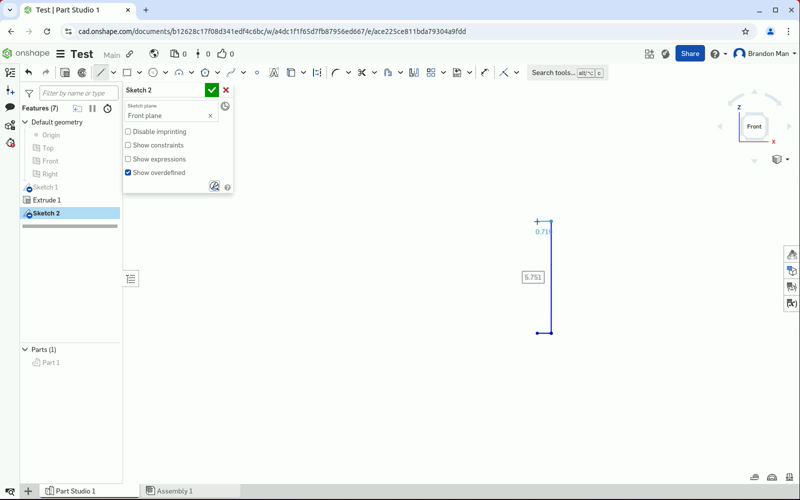
scroll(6)
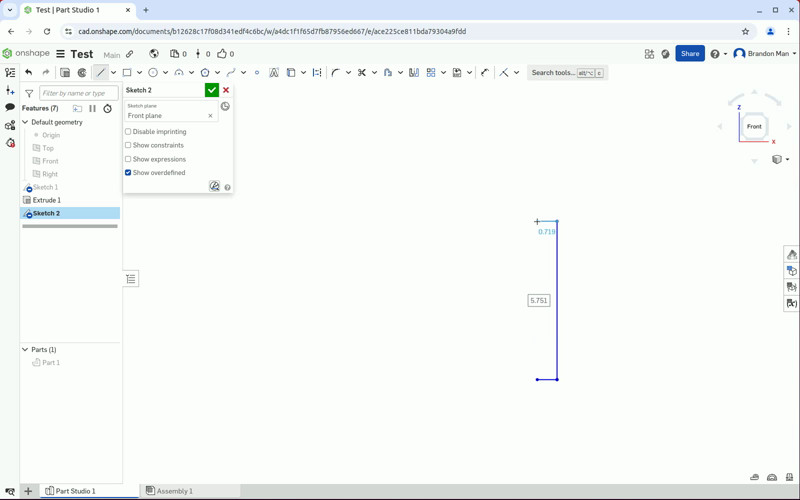
scroll(6)
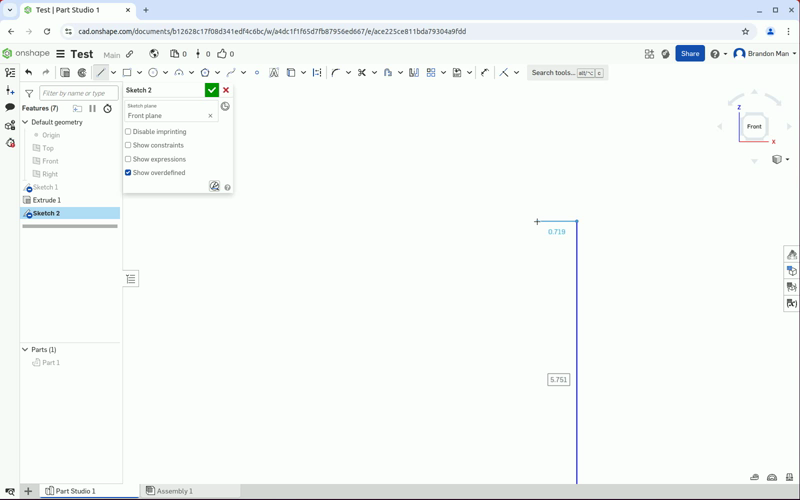
click(537, 221)
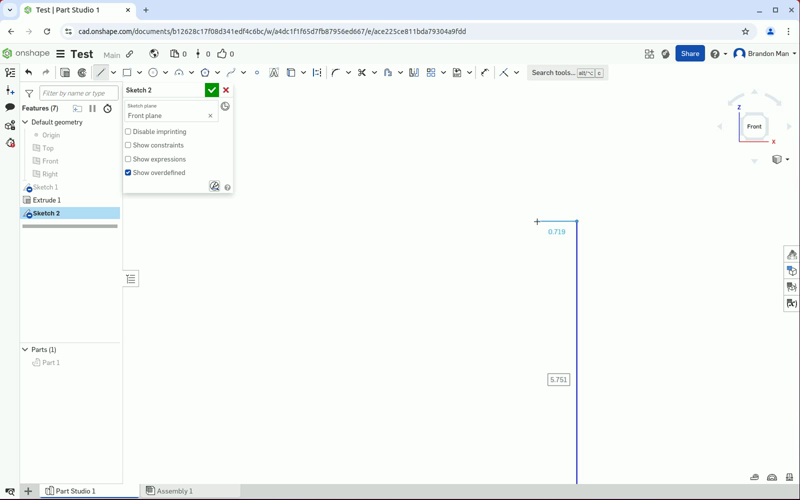
scroll(-6)
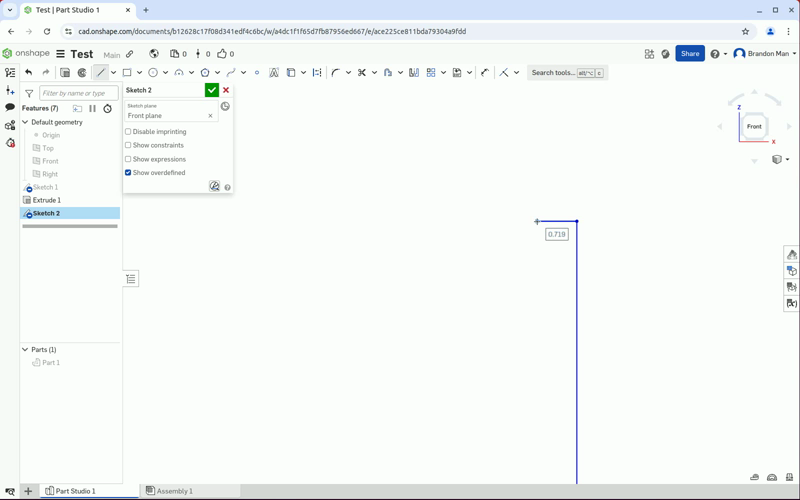
scroll(-6)
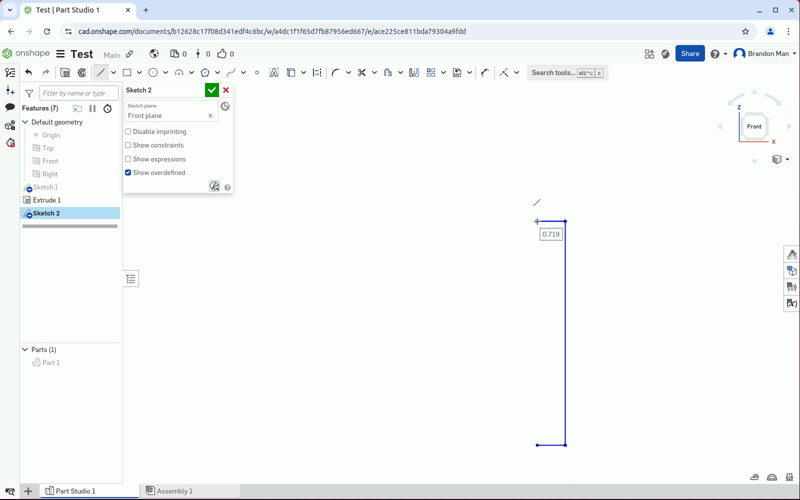
scroll(-6)
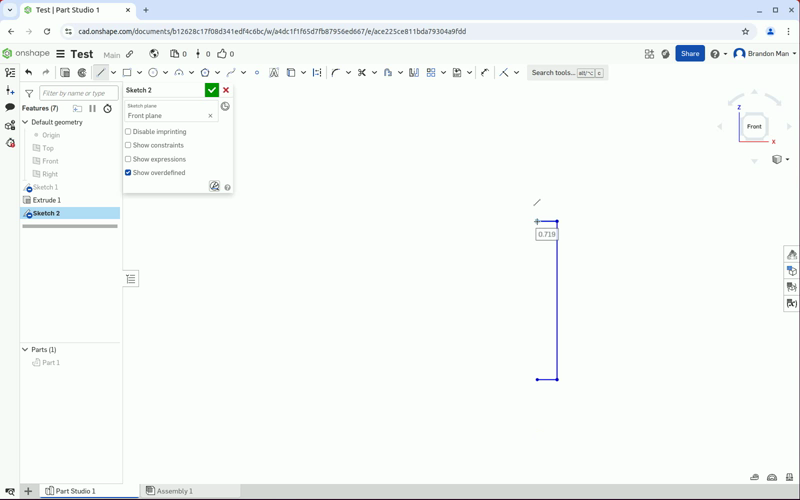
scroll(-6)
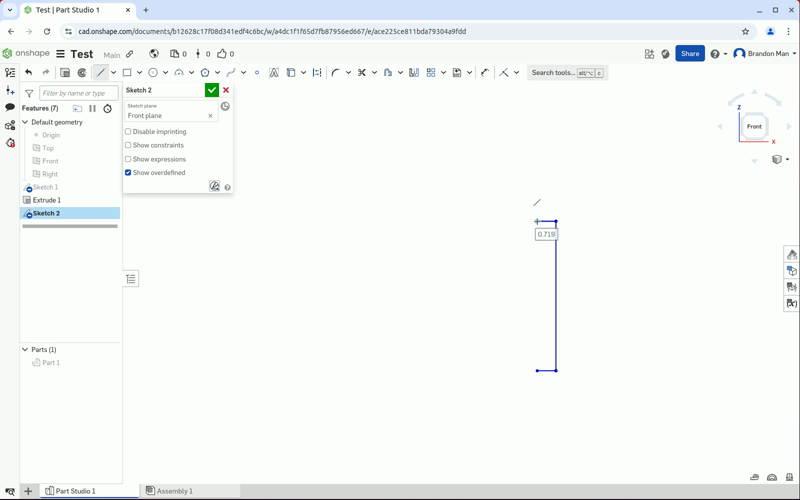
scroll(-6)
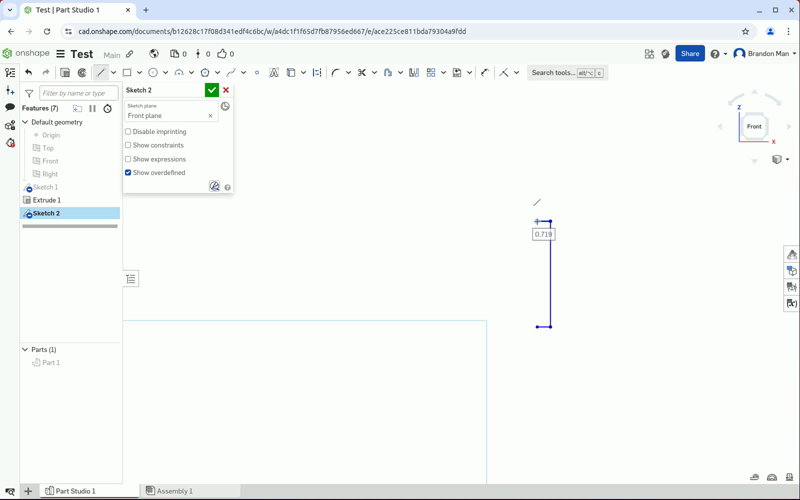
scroll(-6)
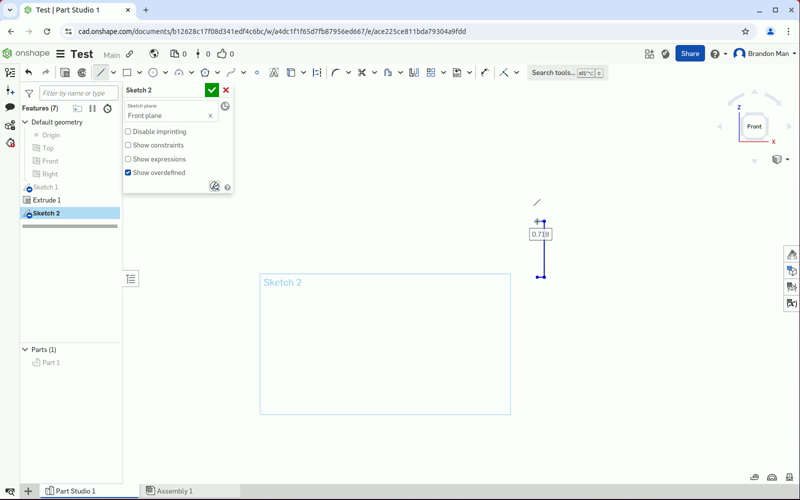
scroll(-6)
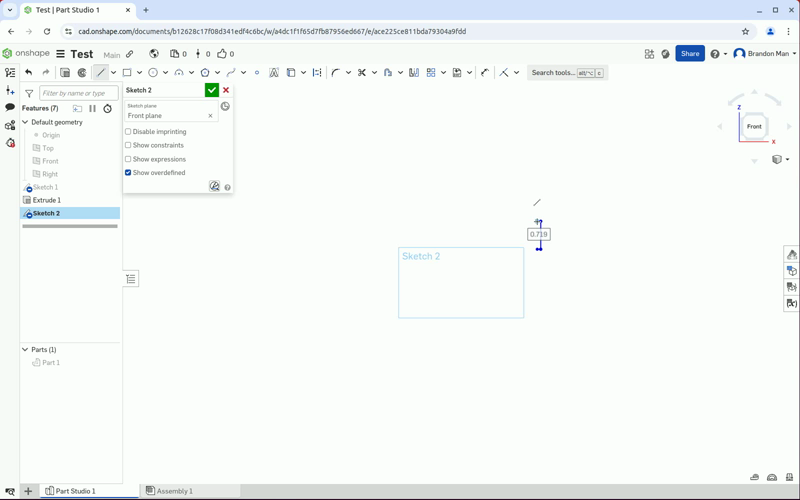
key_up(shift)
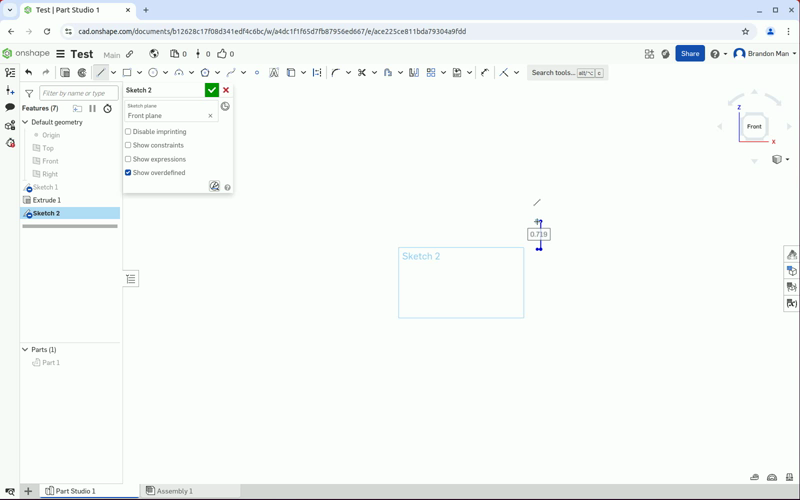
mouse_move(567, 221)
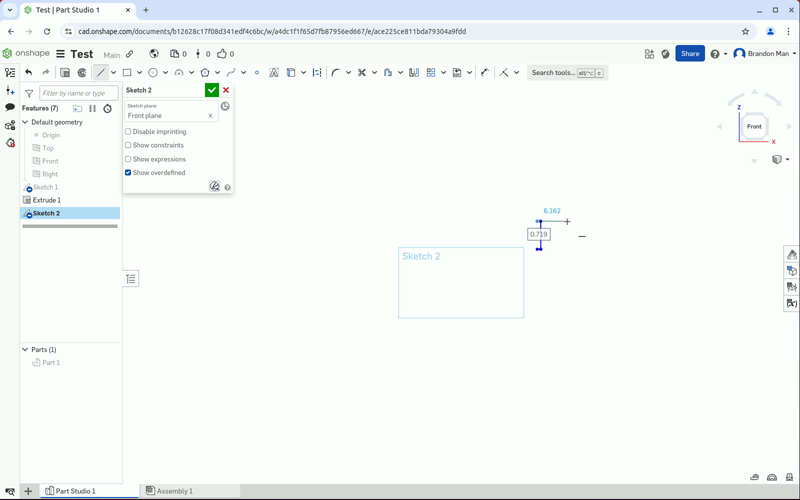
key_down(shift)
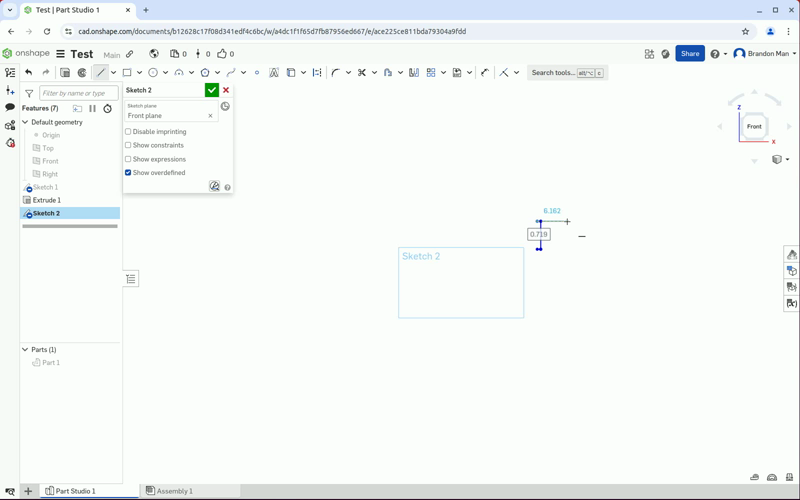
mouse_move(537, 249)
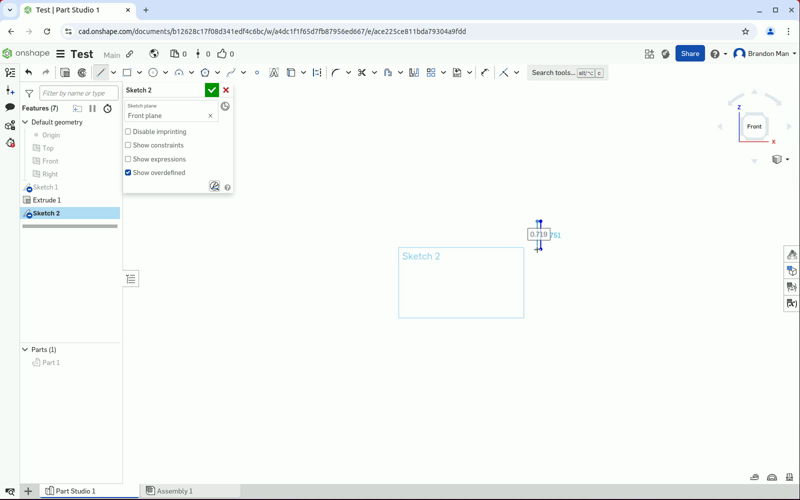
scroll(6)
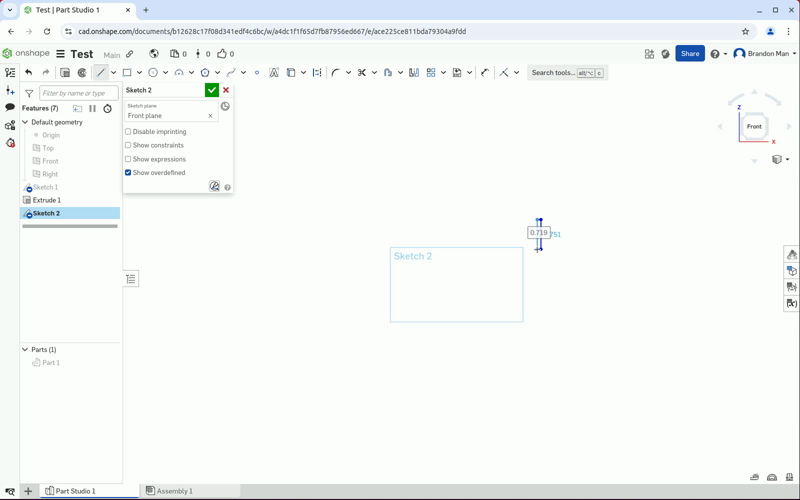
scroll(6)
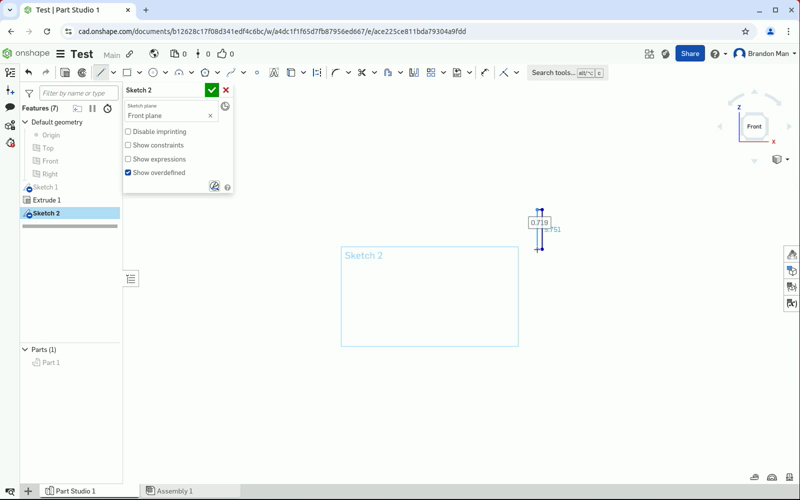
scroll(6)
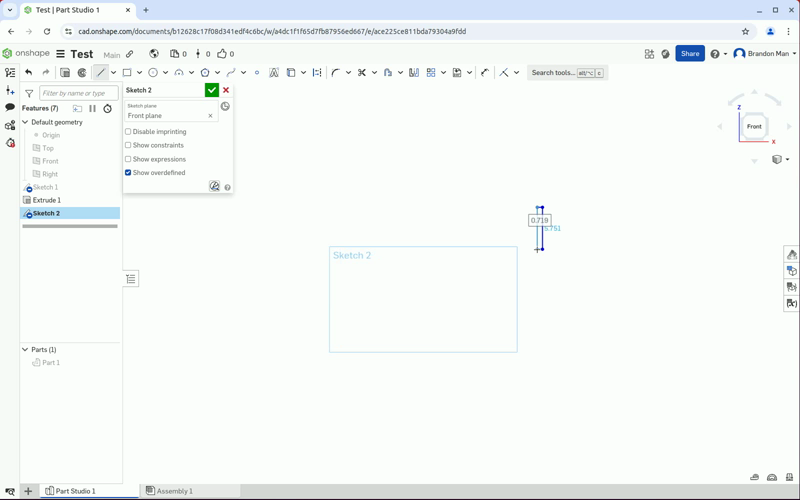
scroll(6)
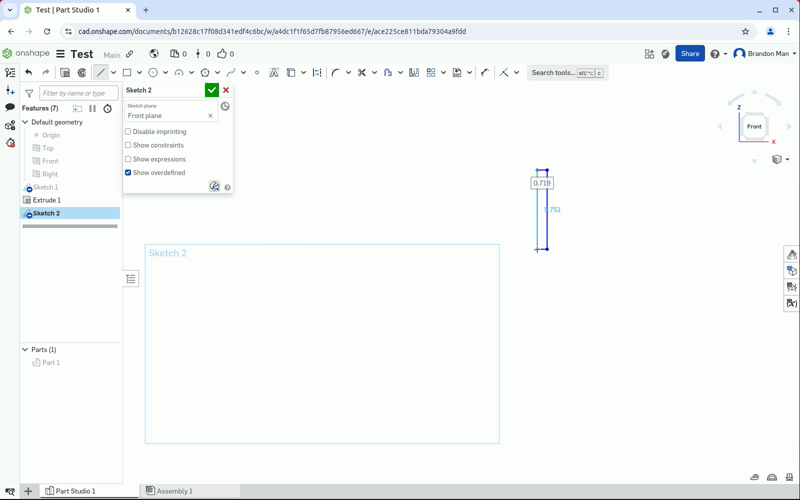
scroll(6)
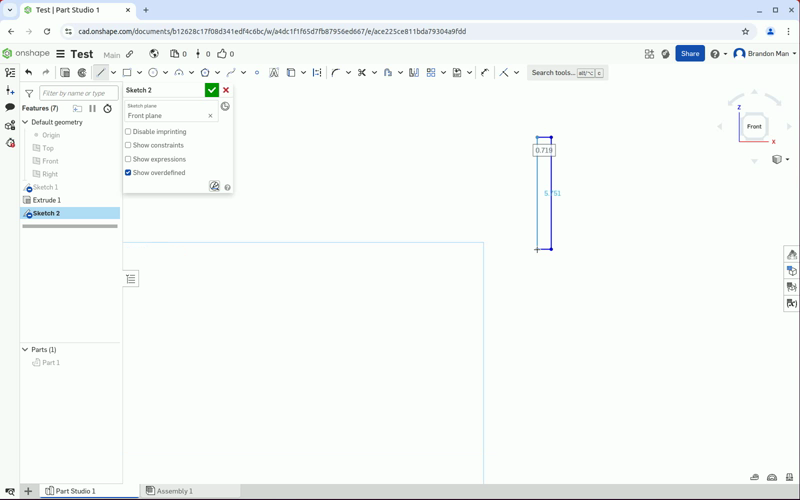
scroll(6)
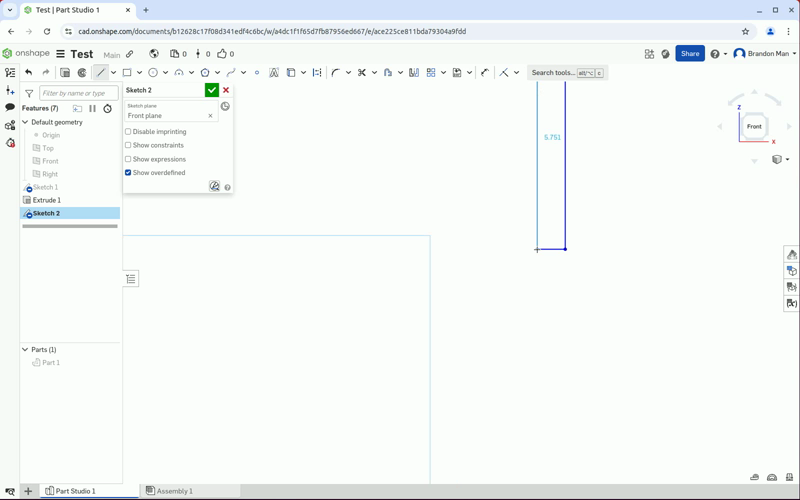
scroll(6)
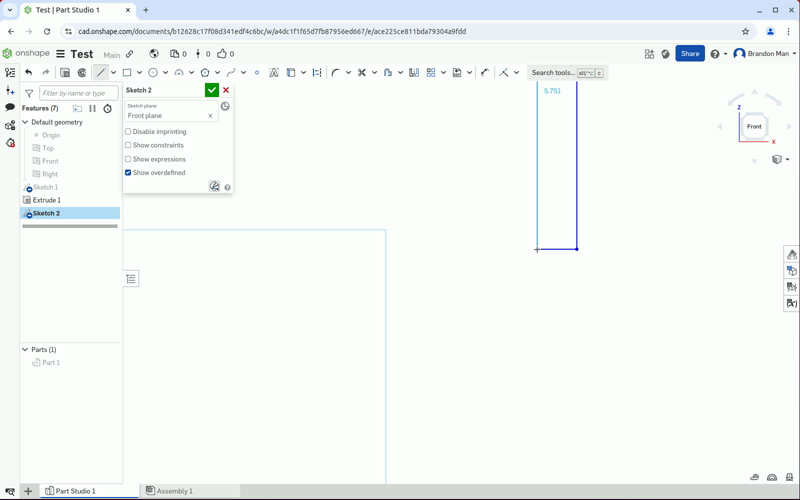
key_up(shift)
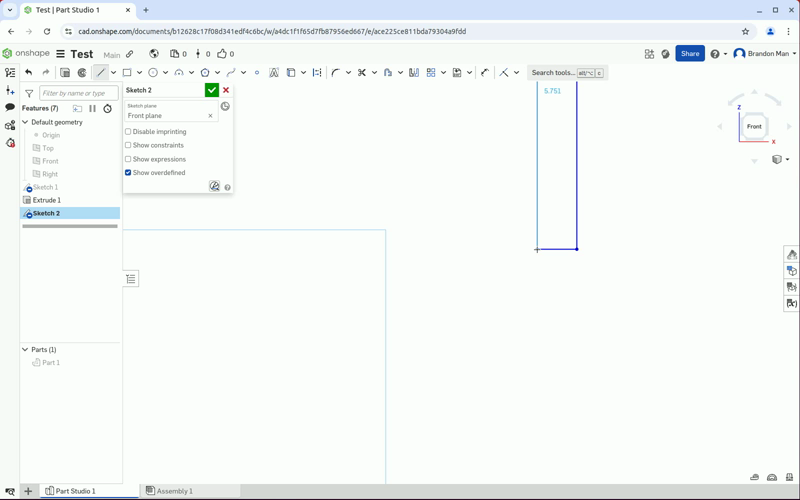
click(537, 249)
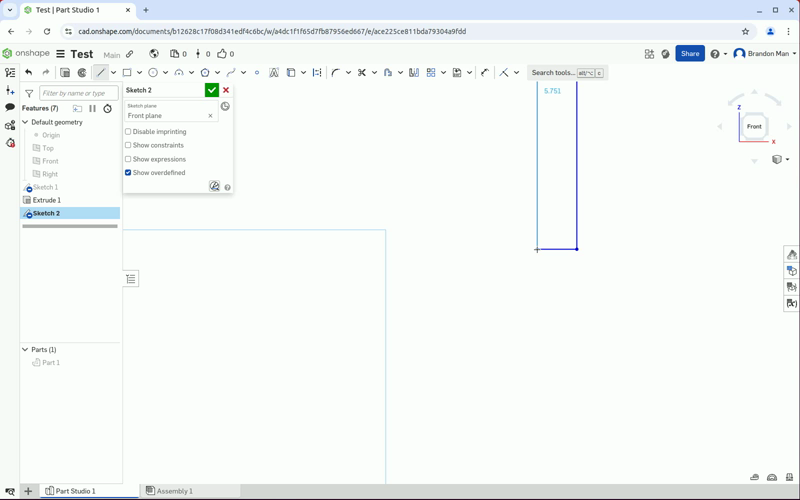
scroll(-6)
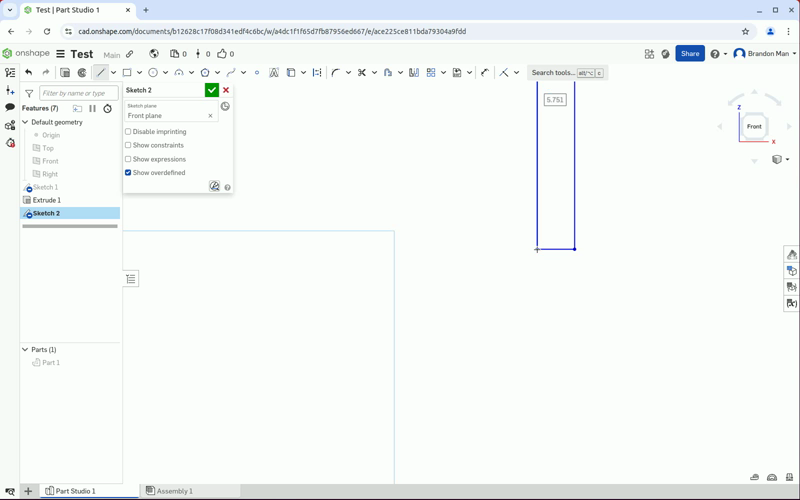
scroll(-6)
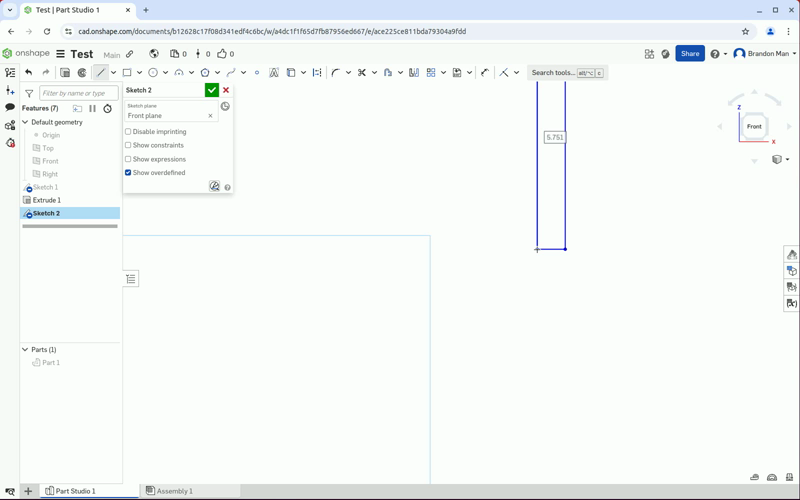
scroll(-6)
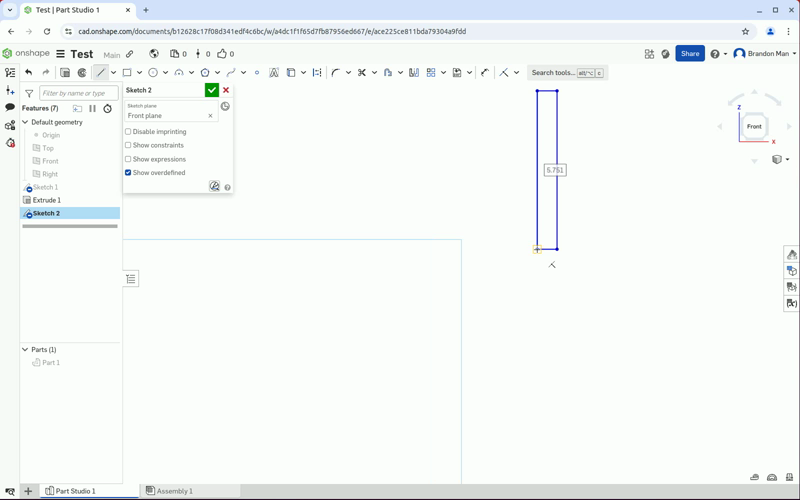
scroll(-6)
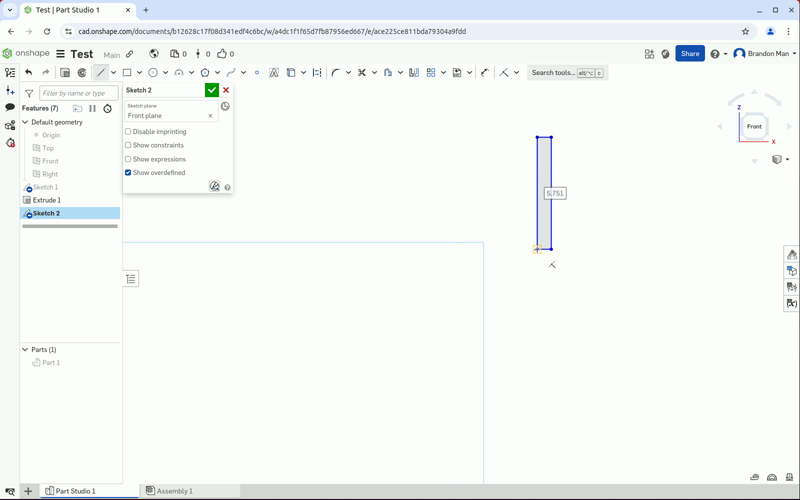
scroll(-6)
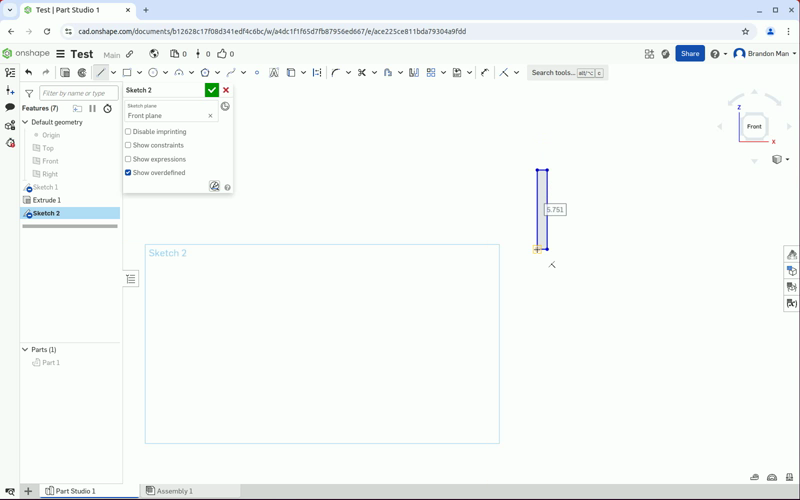
scroll(-6)
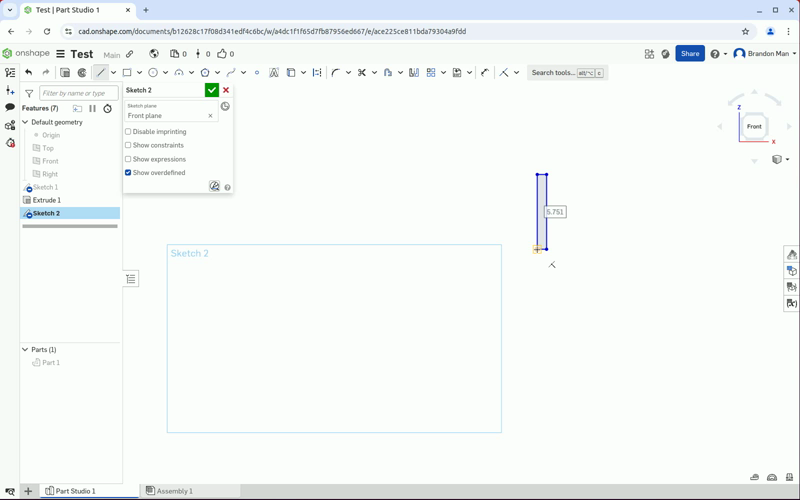
scroll(-6)
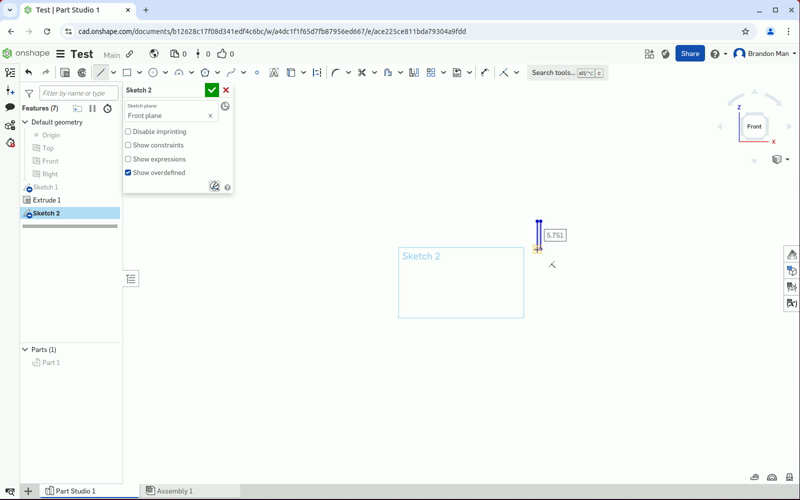
key(esc)
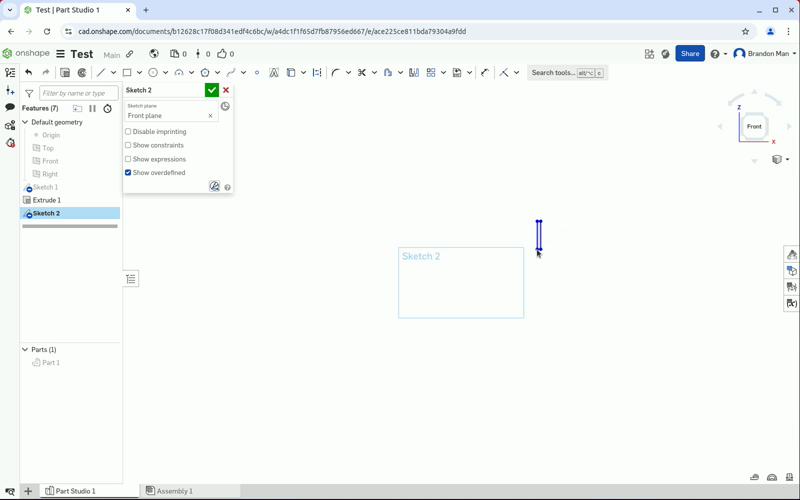
mouse_move(538, 221)
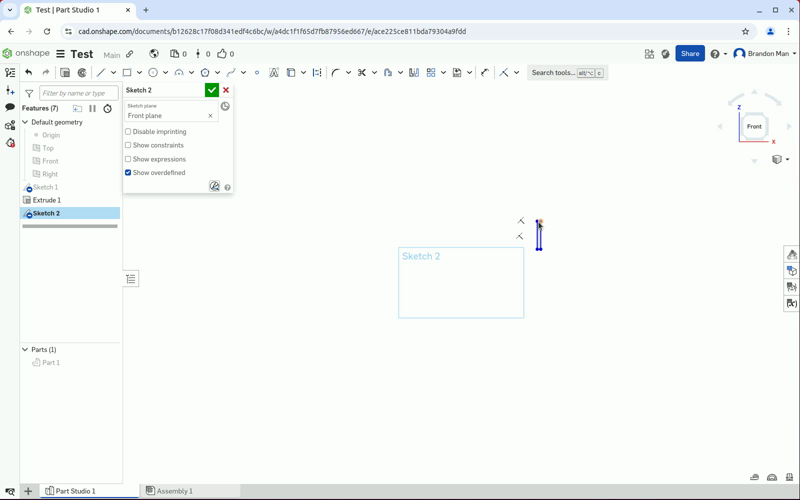
scroll(6)
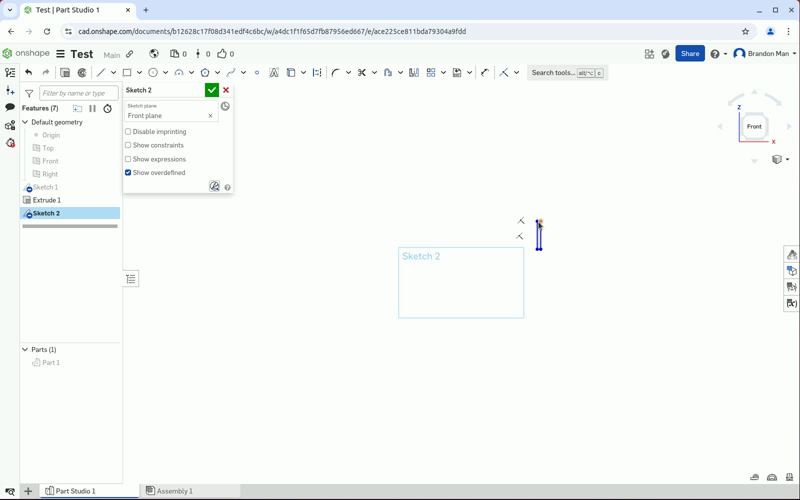
scroll(6)
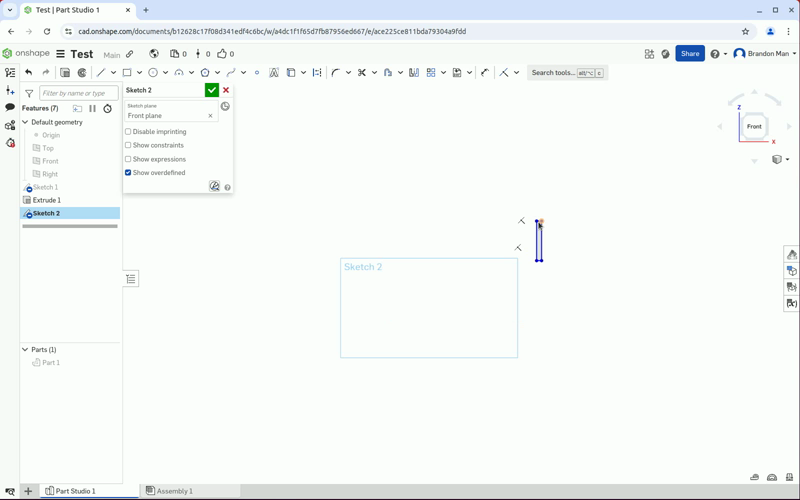
scroll(6)
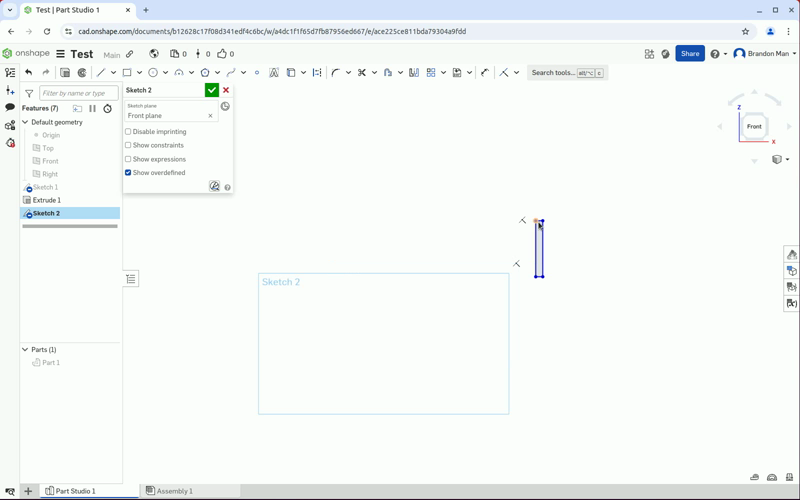
scroll(6)
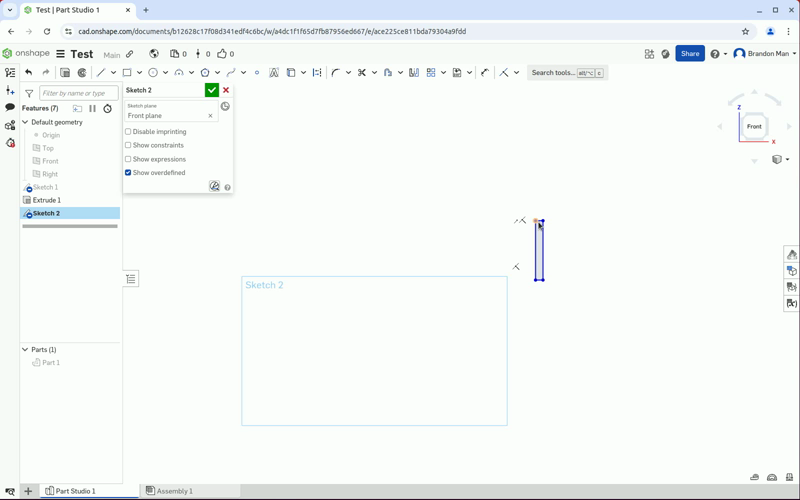
scroll(6)
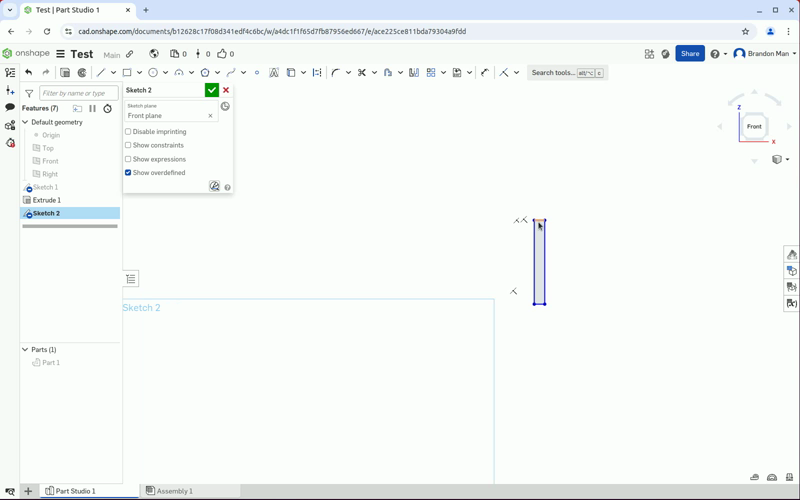
scroll(6)
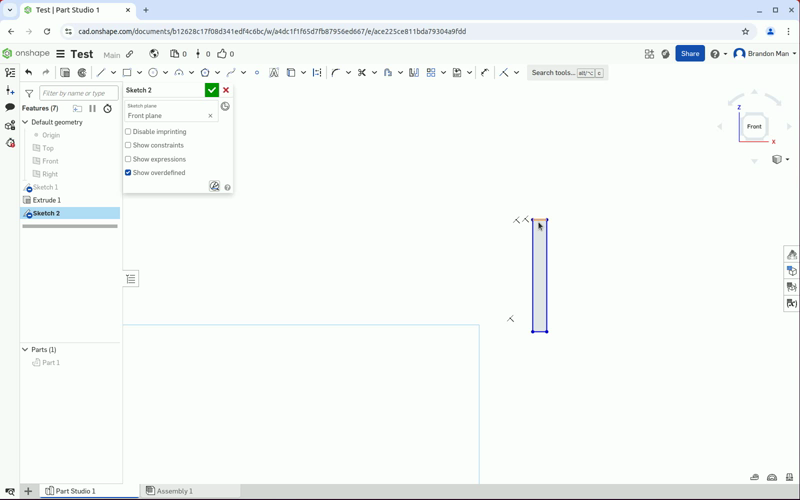
scroll(6)
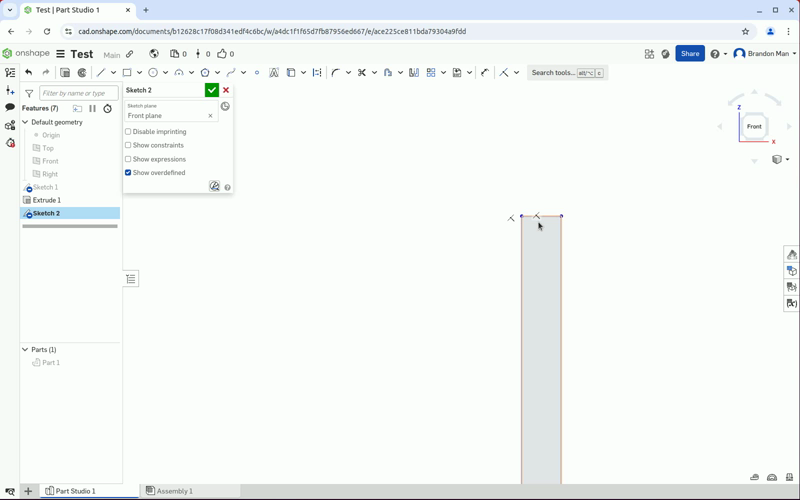
click(538, 221)
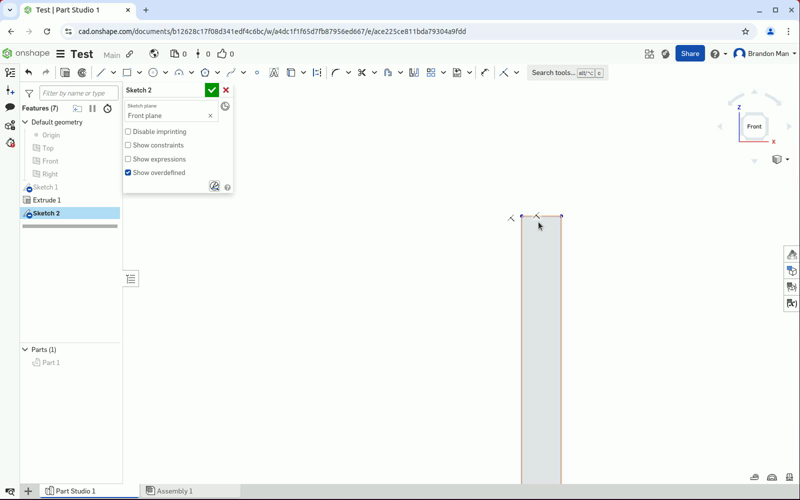
scroll(-6)
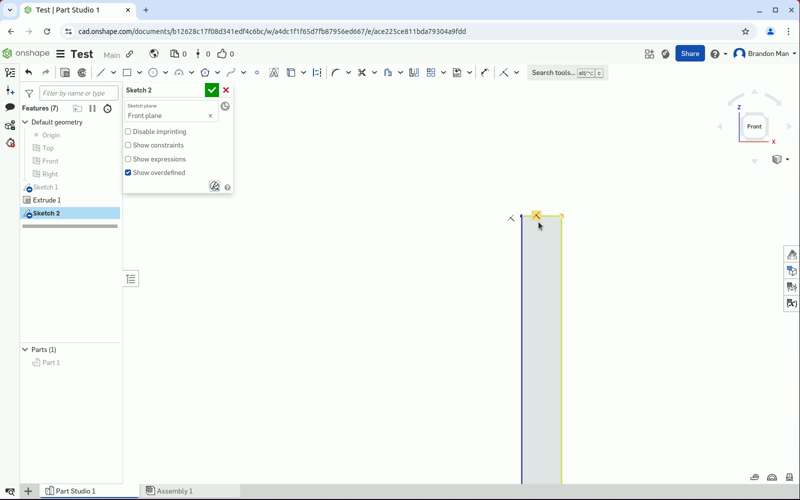
scroll(-6)
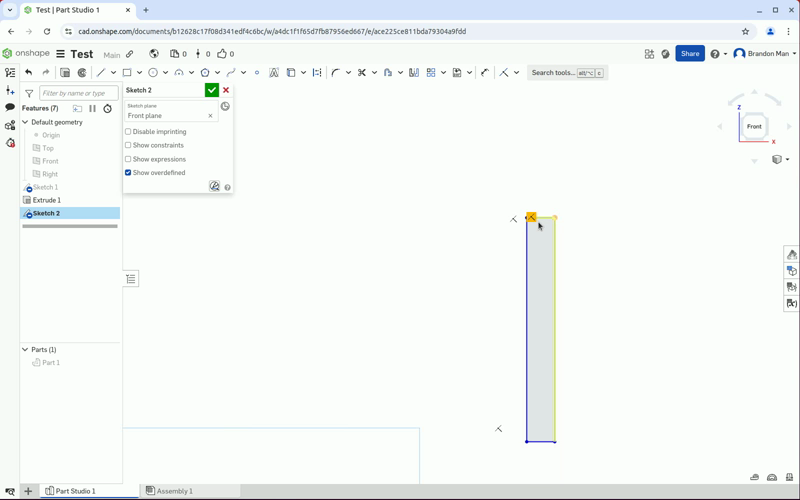
scroll(-6)
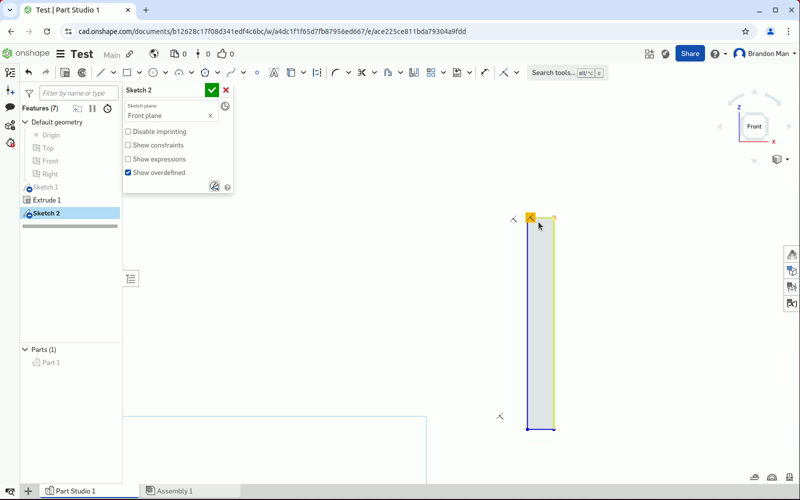
scroll(-6)
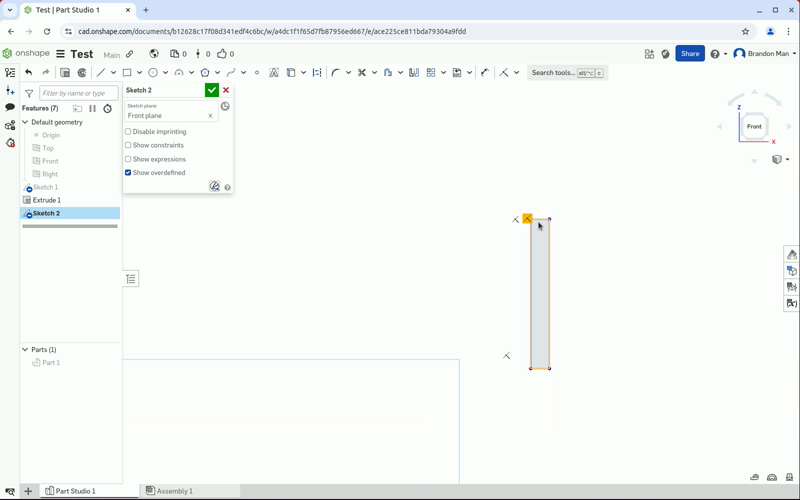
scroll(-6)
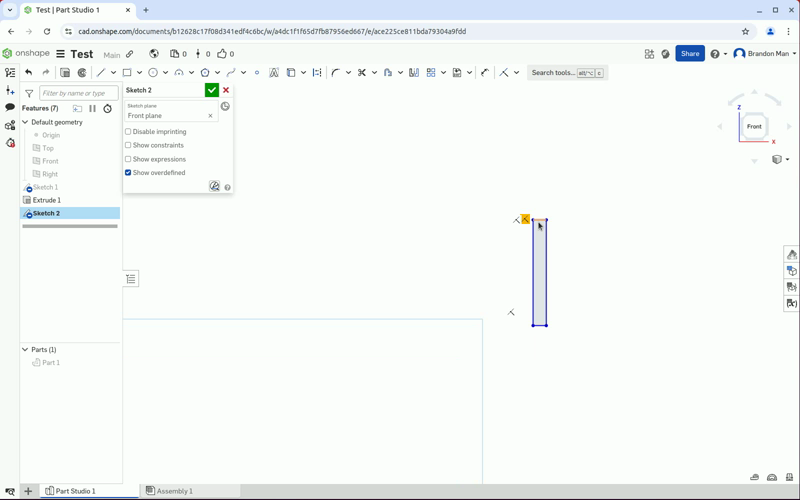
scroll(-6)
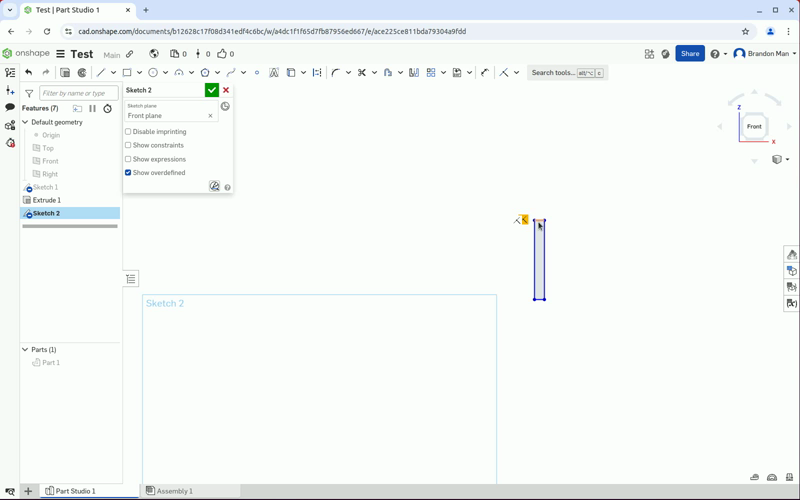
scroll(-6)
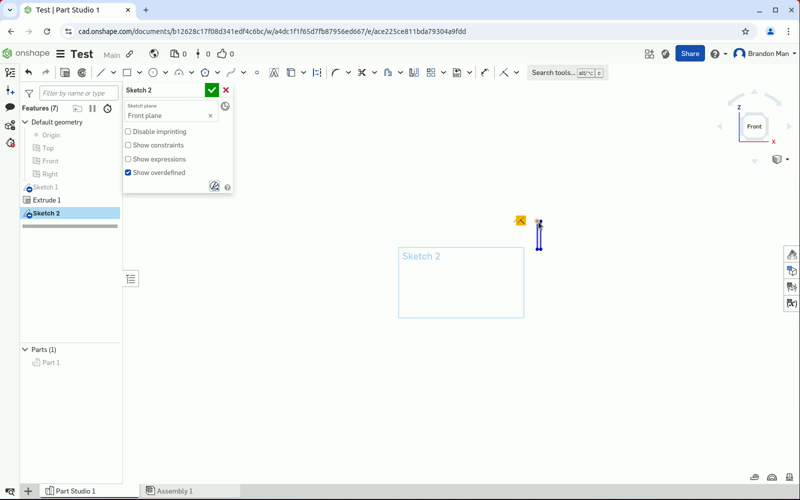
mouse_move(73, 352)
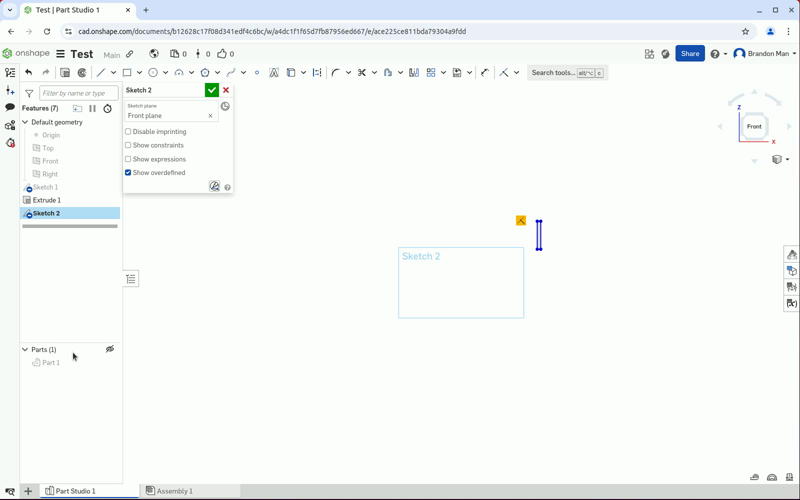
key(shift+y)
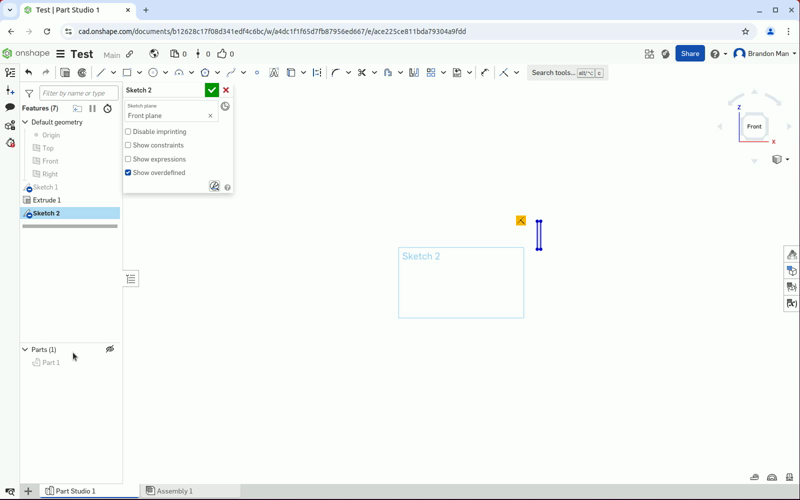
key(shift+e)
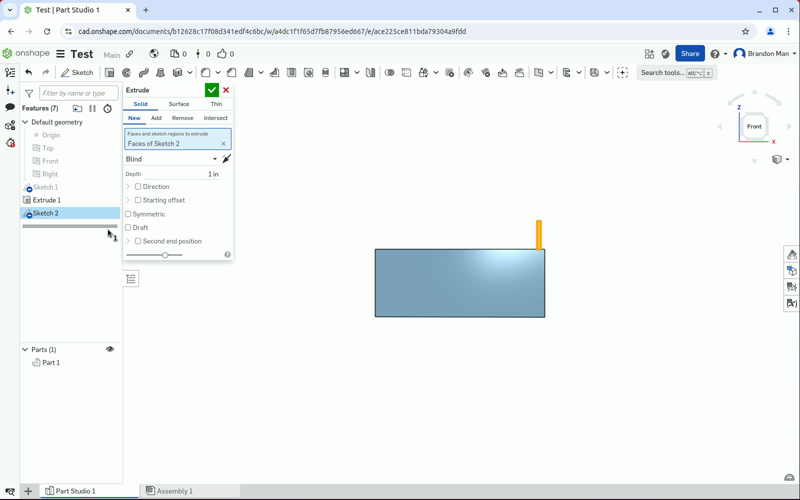
mouse_move(143, 106)
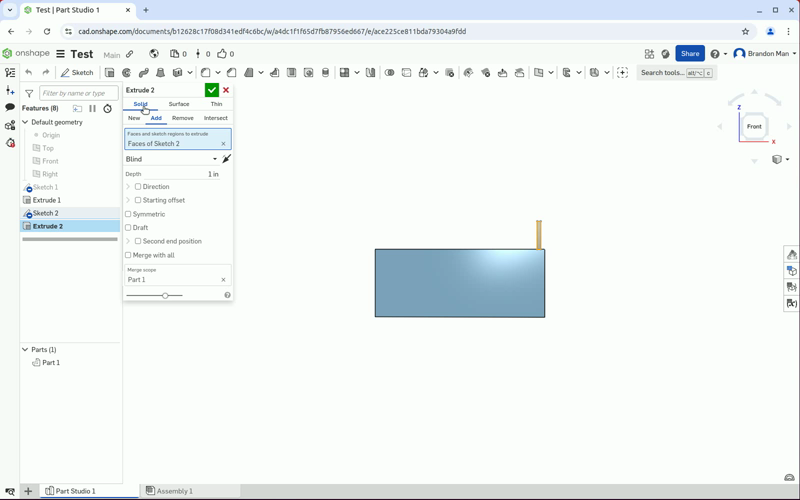
click(143, 106)
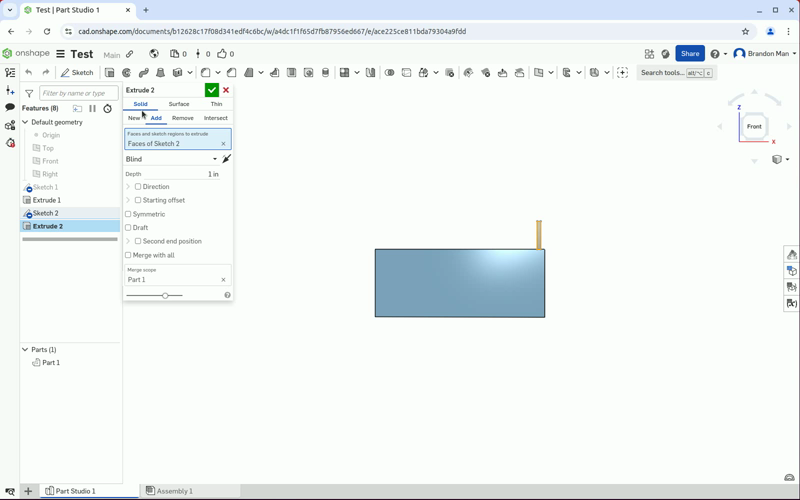
mouse_move(137, 120)
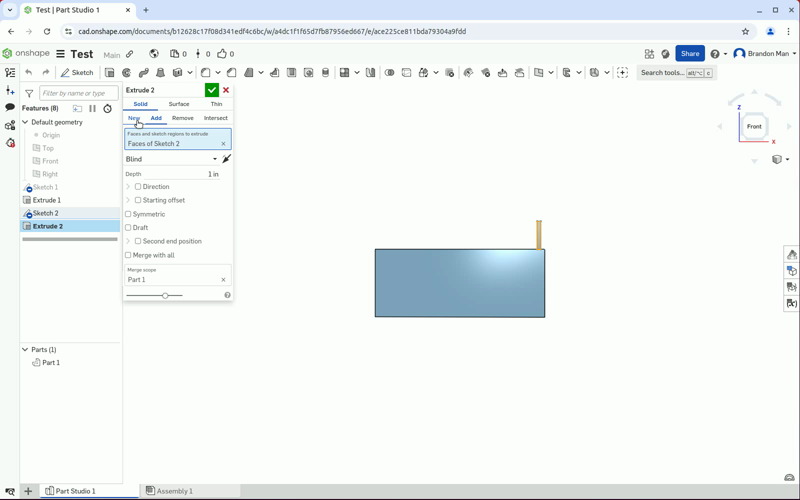
click(137, 120)
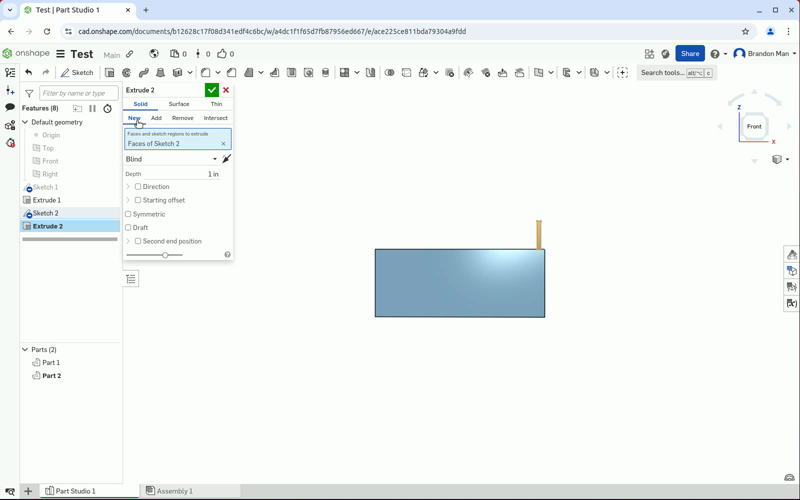
key(tab, 4)
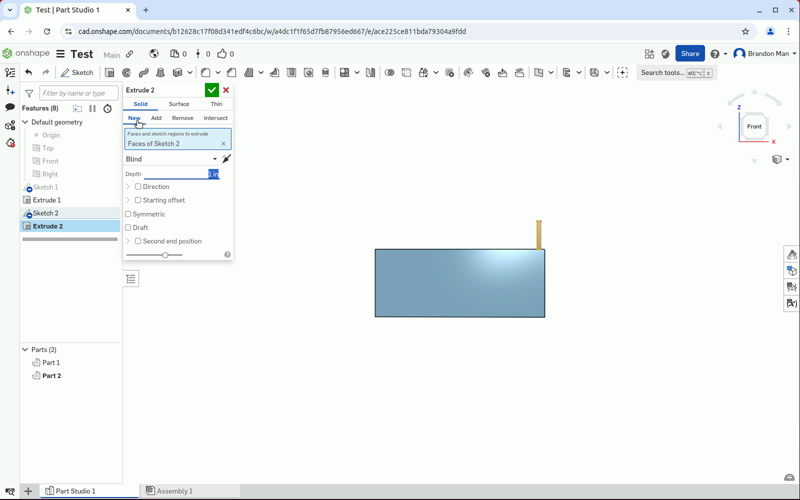
text(3.37)
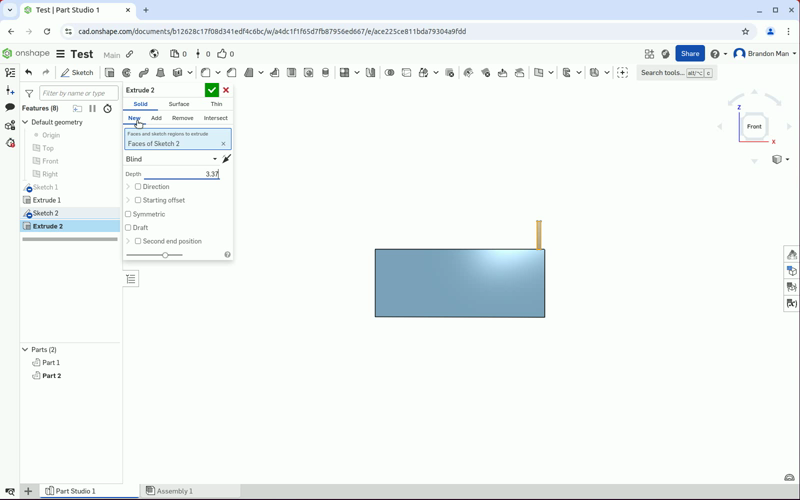
key(tab, 3)
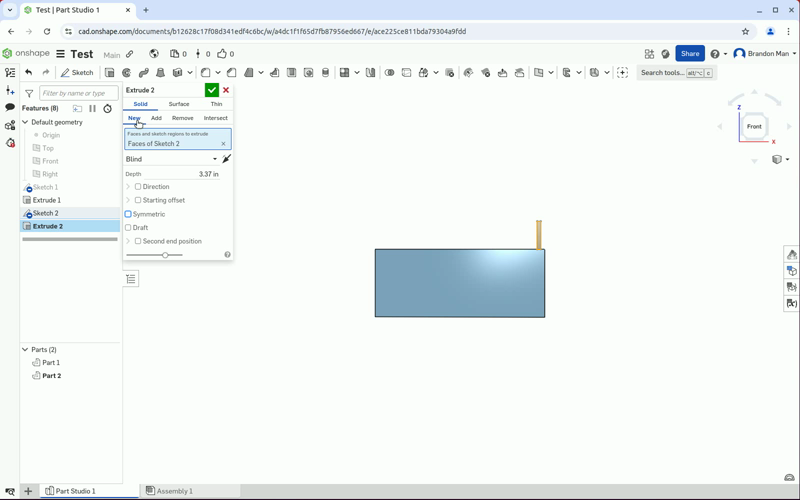
key(space)
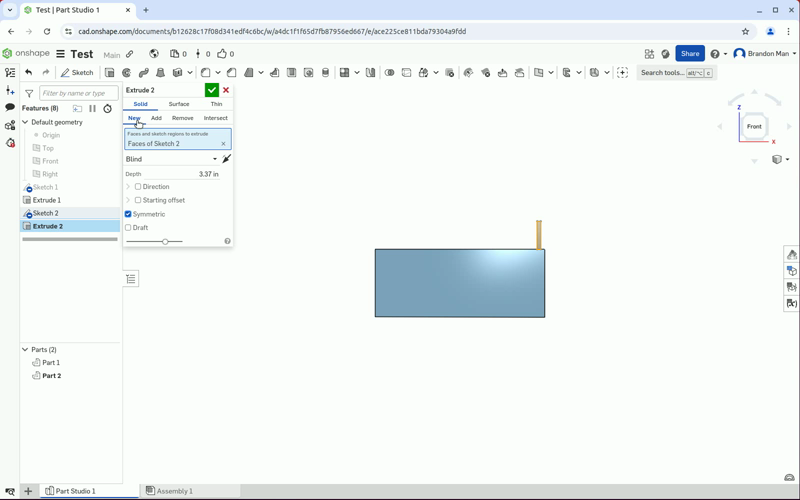
key(enter)
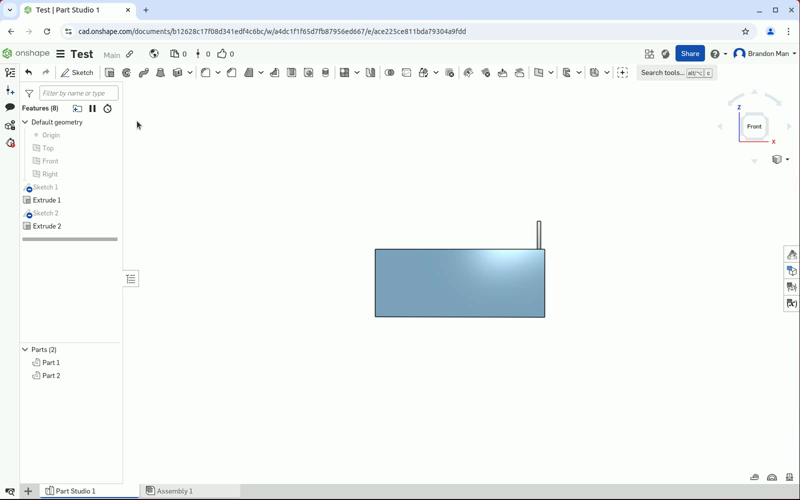
key(shift+h)
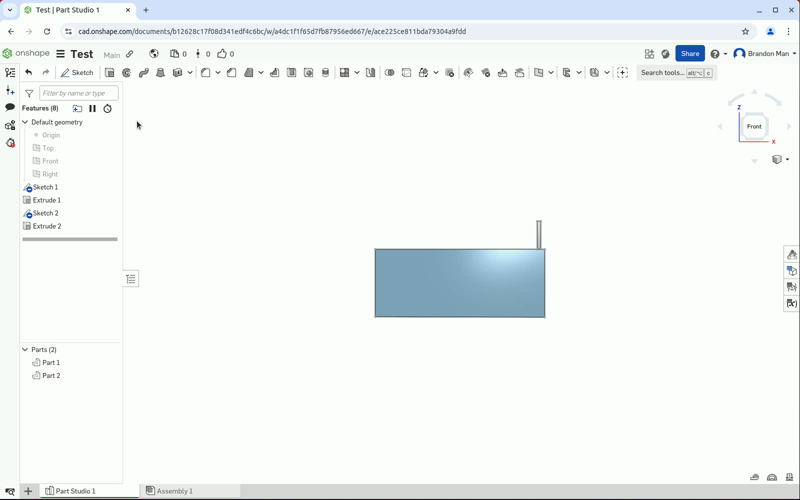
key(shift+h)
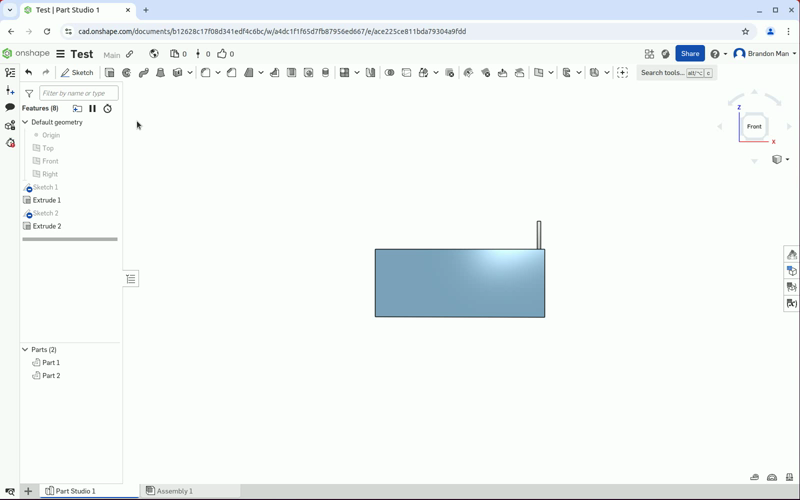
mouse_move(73, 189)
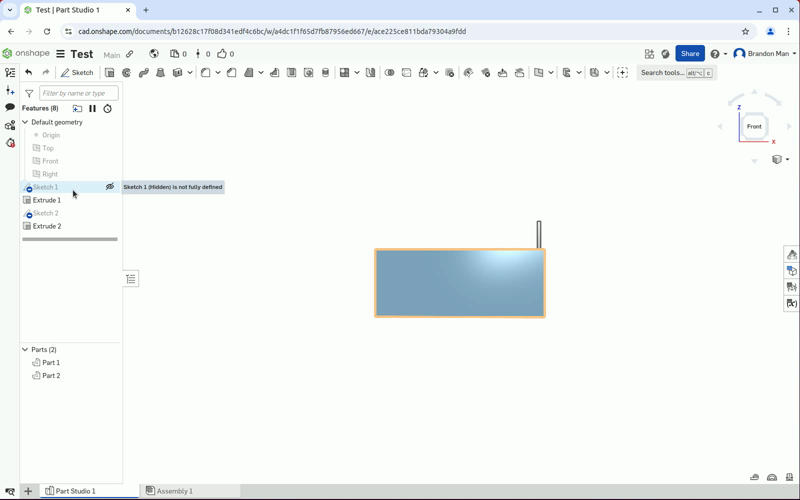
click(73, 189)
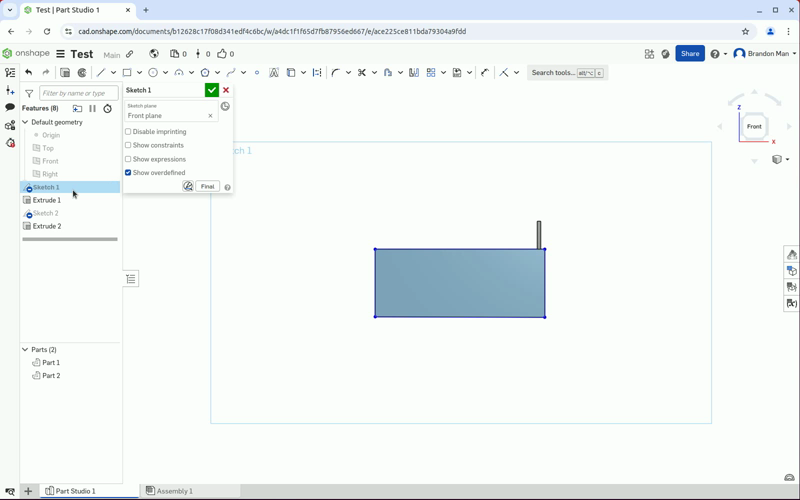
mouse_move(229, 92)
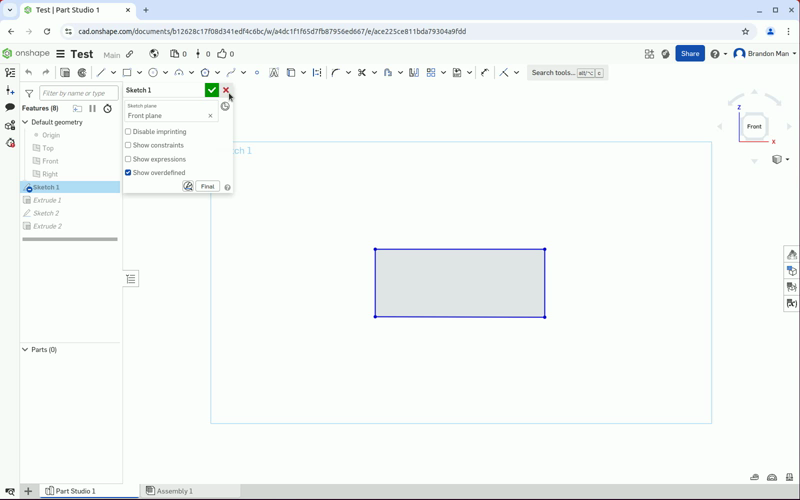
click(229, 92)
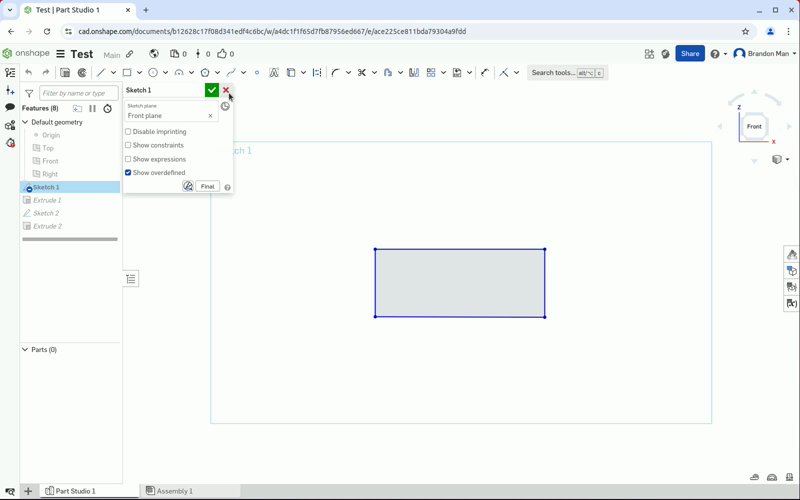
key(shift+s)
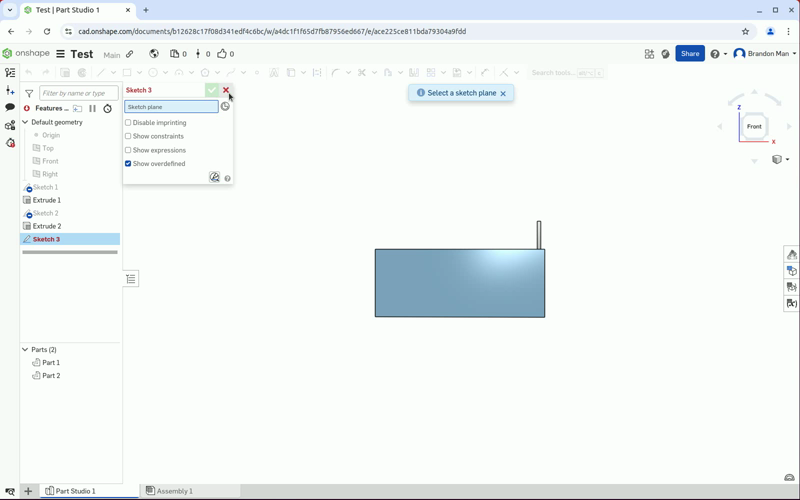
mouse_move(73, 163)
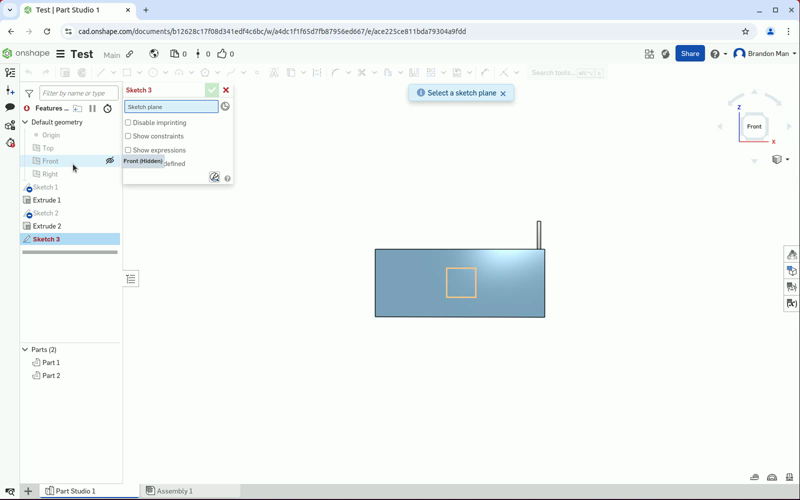
click(73, 163)
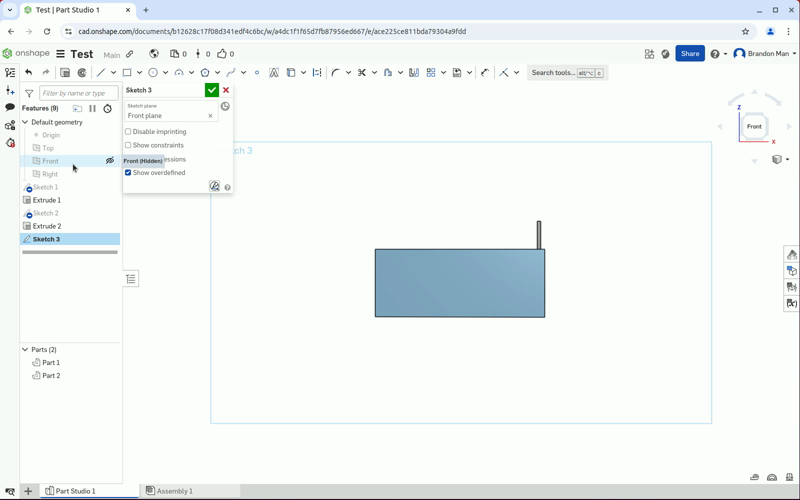
mouse_move(73, 352)
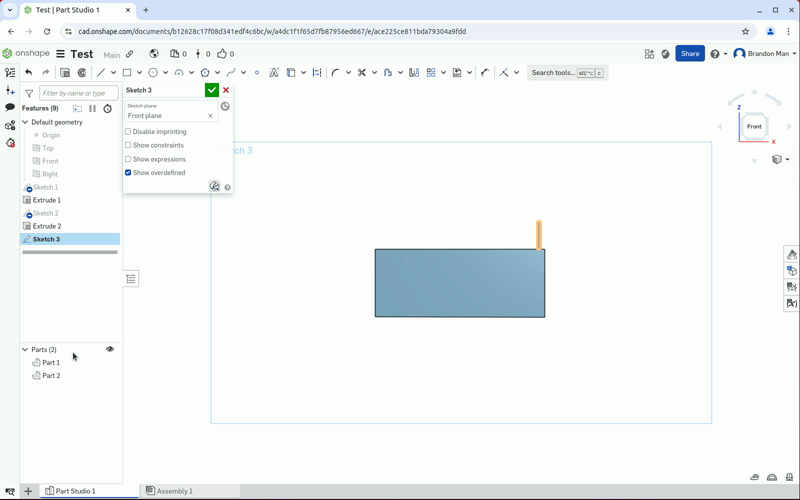
key(y)
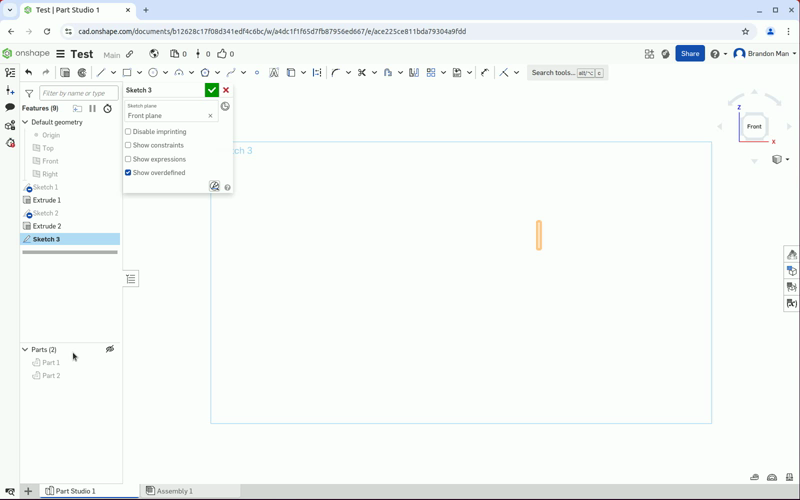
key(l)
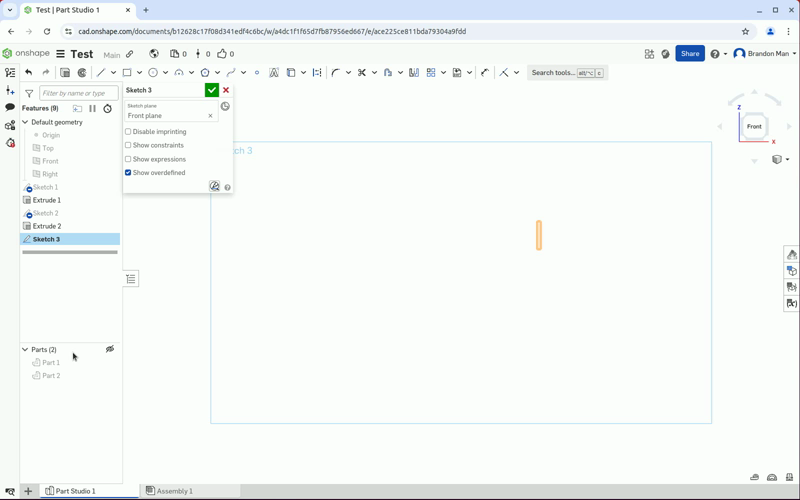
key_down(shift)
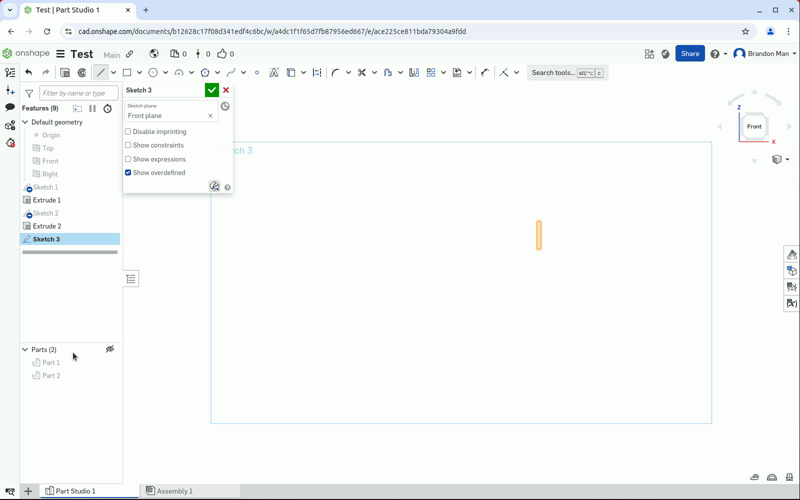
mouse_move(348, 311)
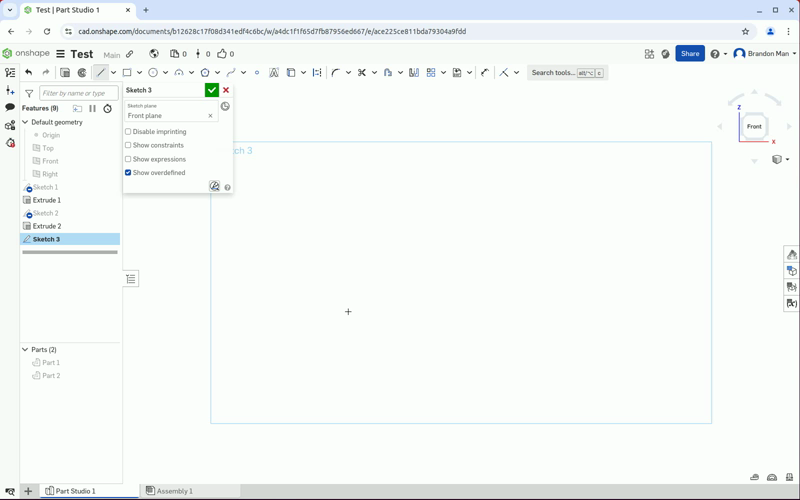
click(348, 311)
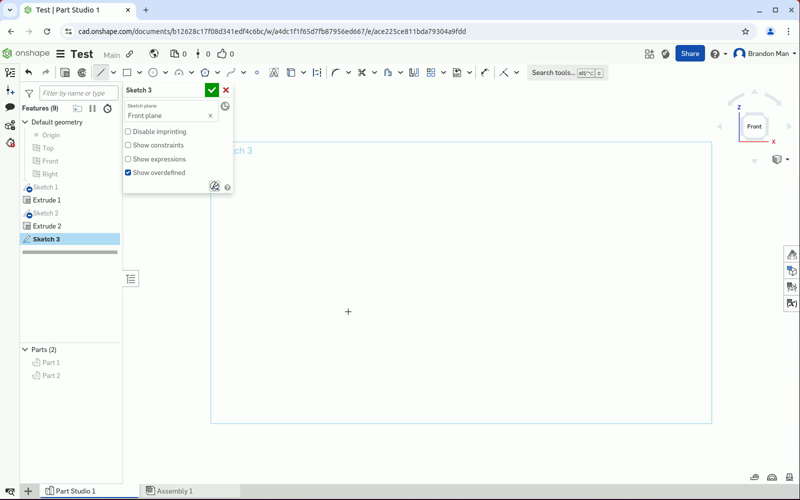
key_up(shift)
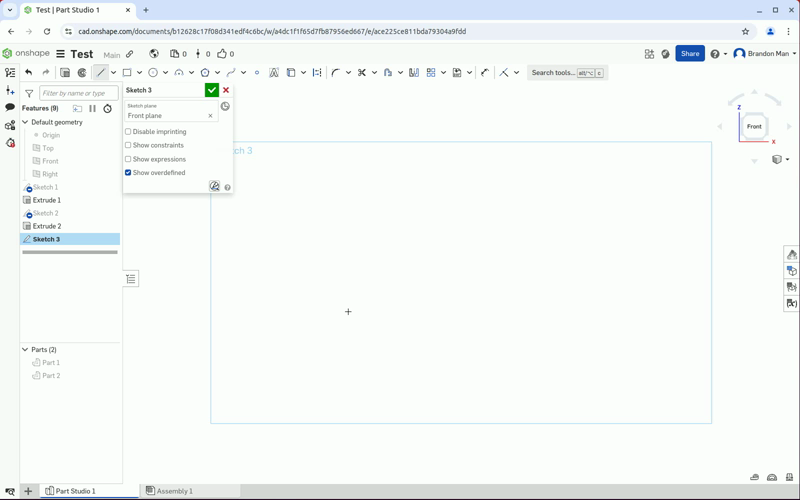
key_down(shift)
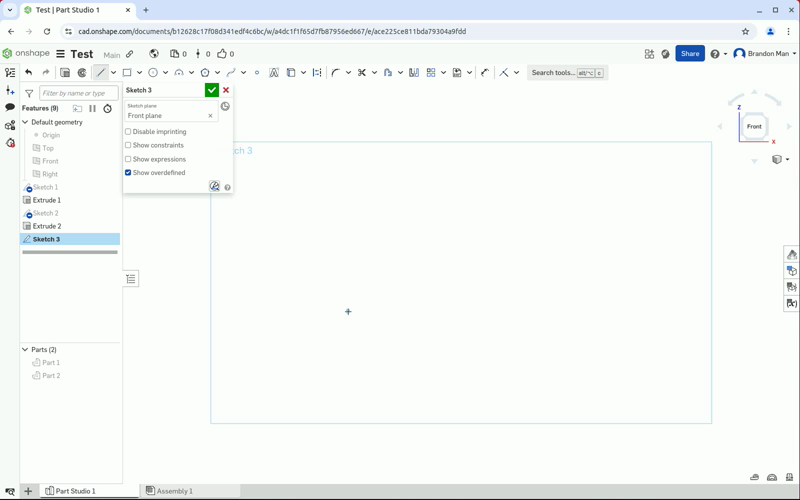
mouse_move(378, 311)
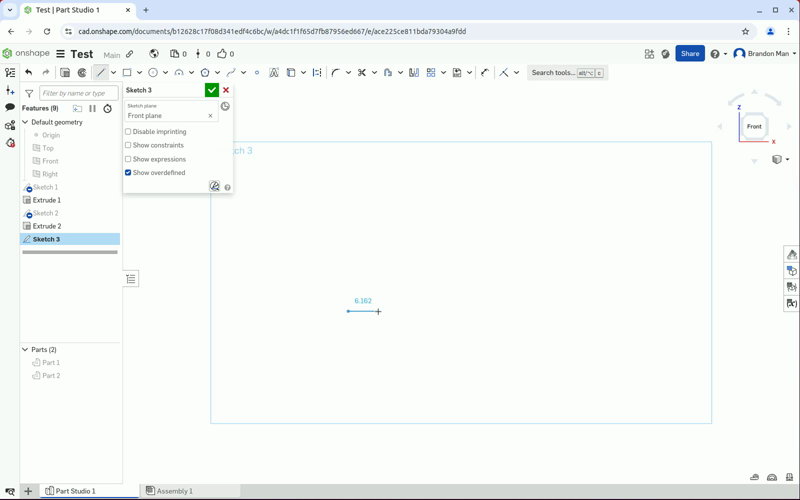
mouse_move(376, 311)
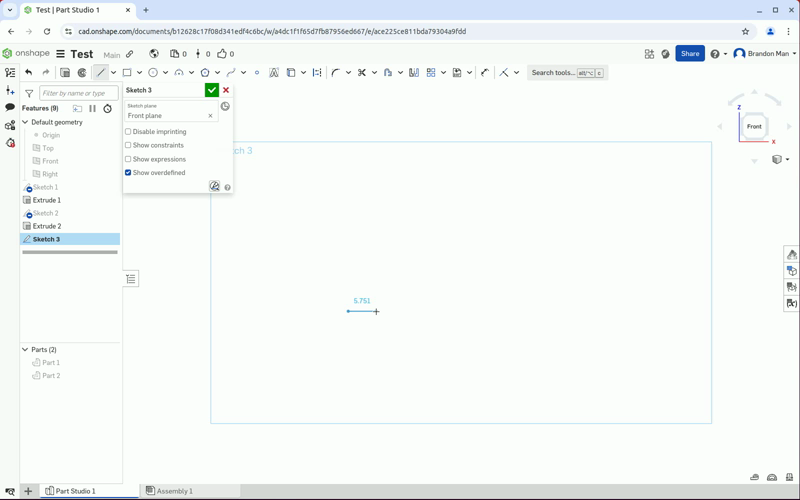
click(376, 311)
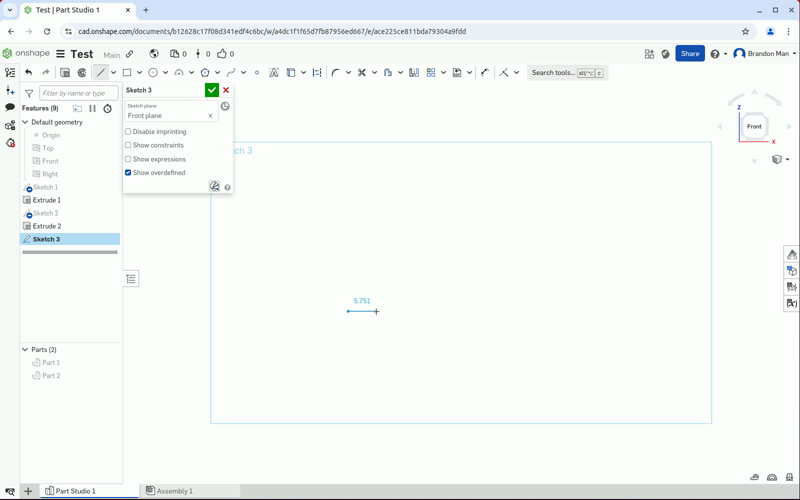
key_up(shift)
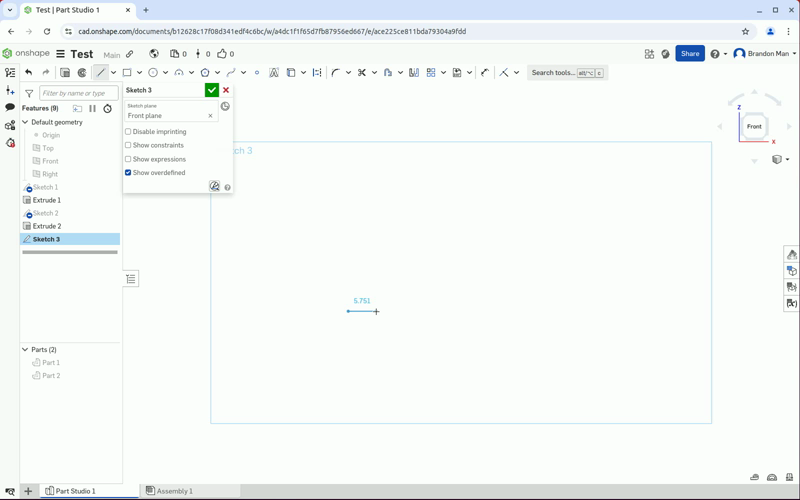
key_down(shift)
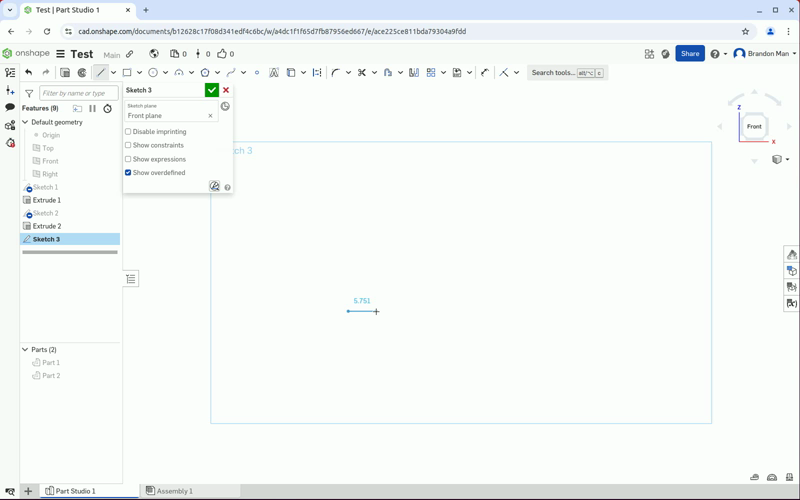
mouse_move(406, 311)
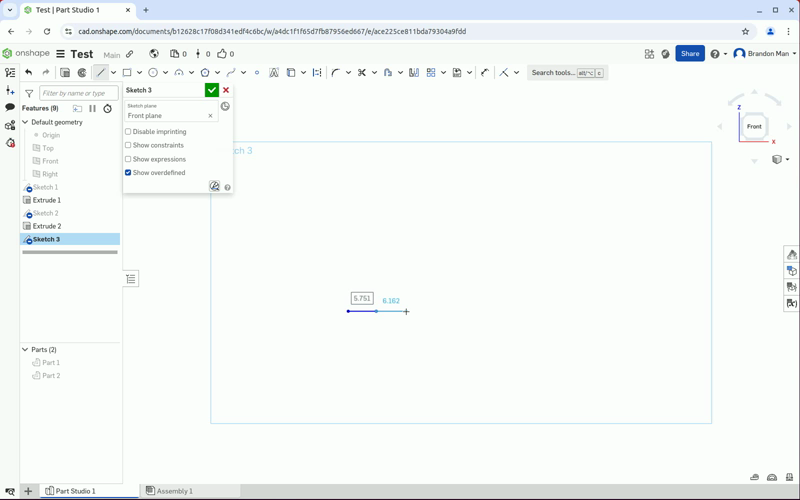
mouse_move(376, 307)
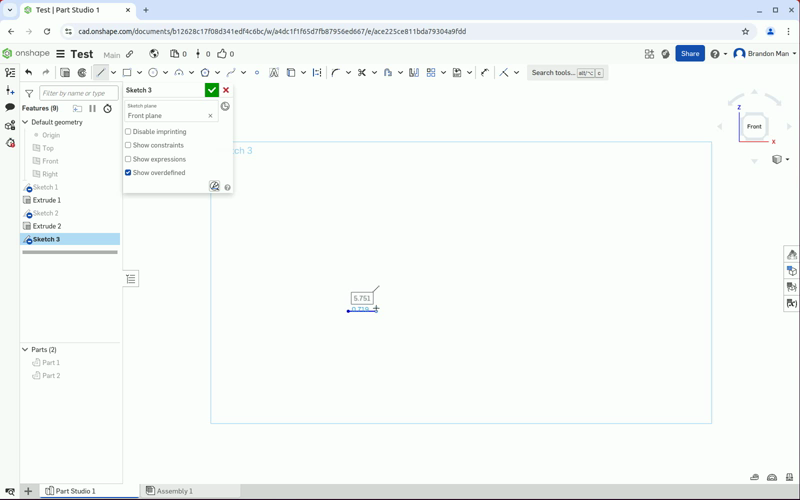
scroll(6)
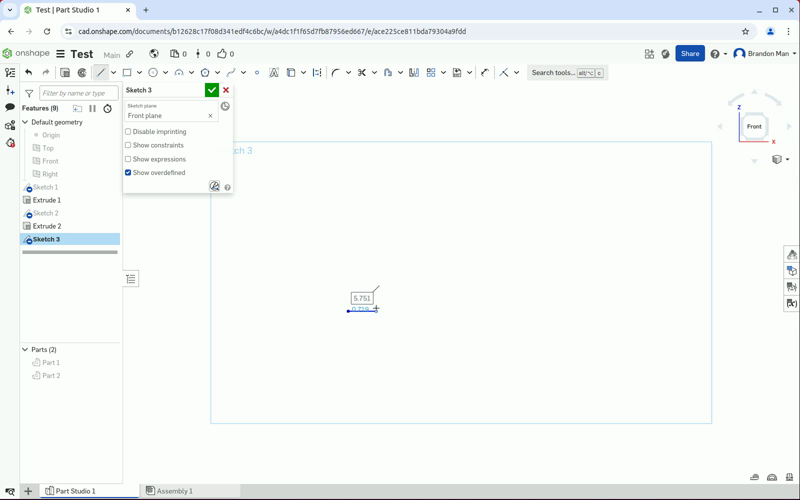
scroll(6)
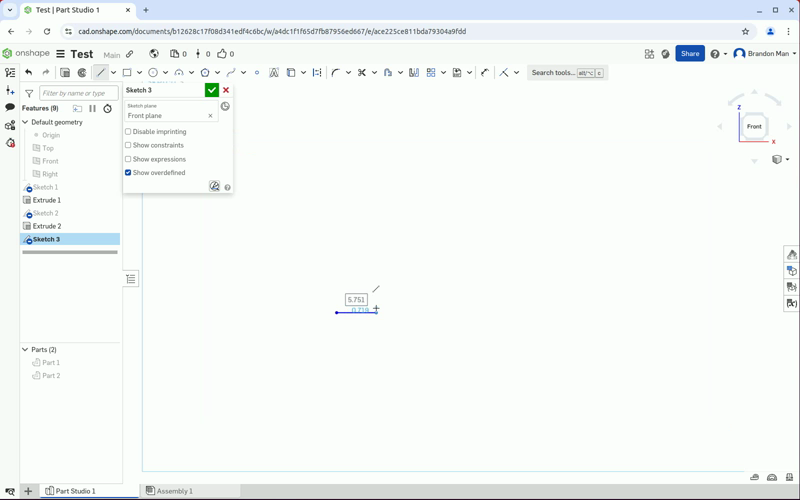
scroll(6)
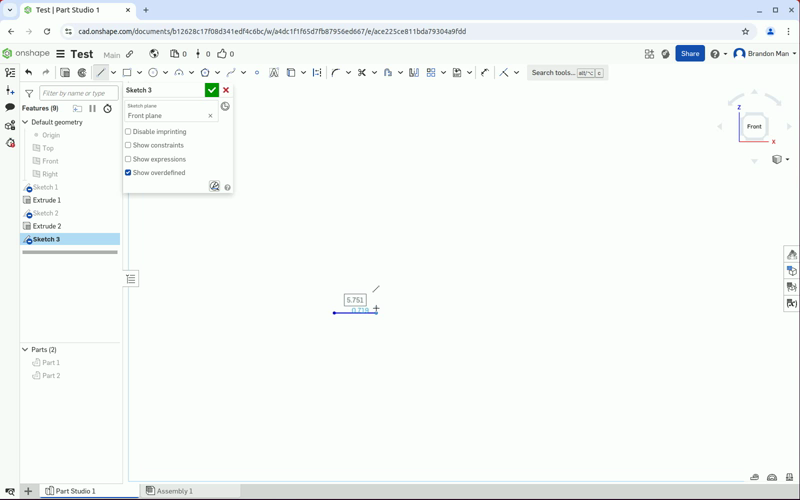
scroll(6)
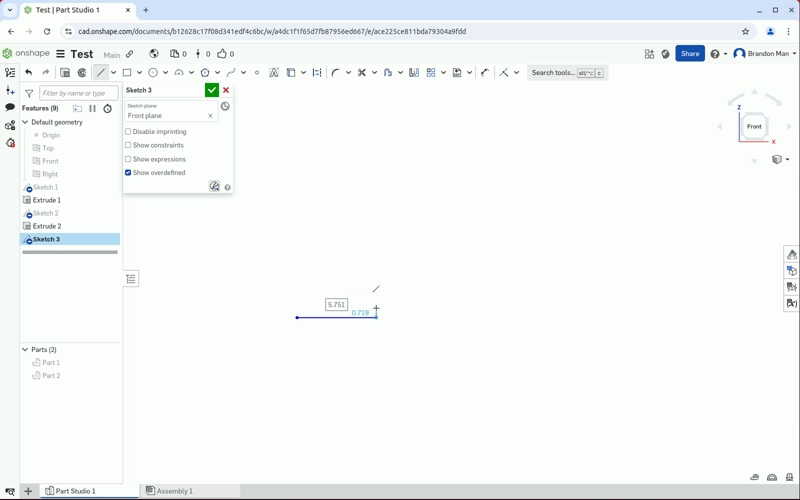
scroll(6)
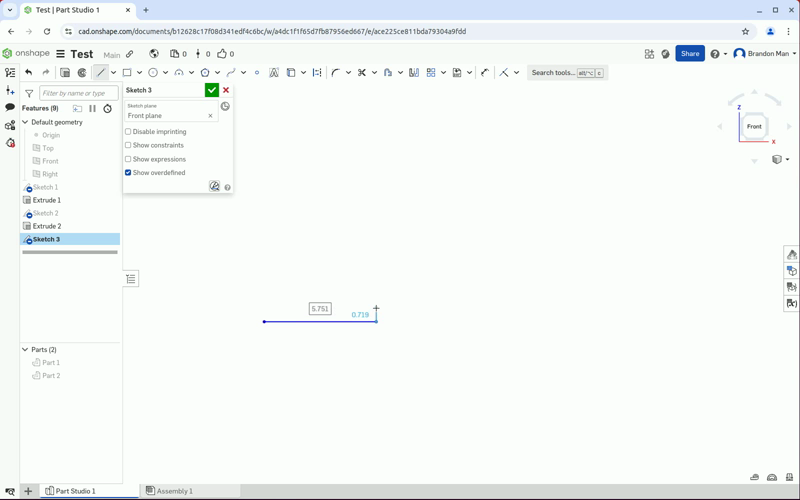
scroll(6)
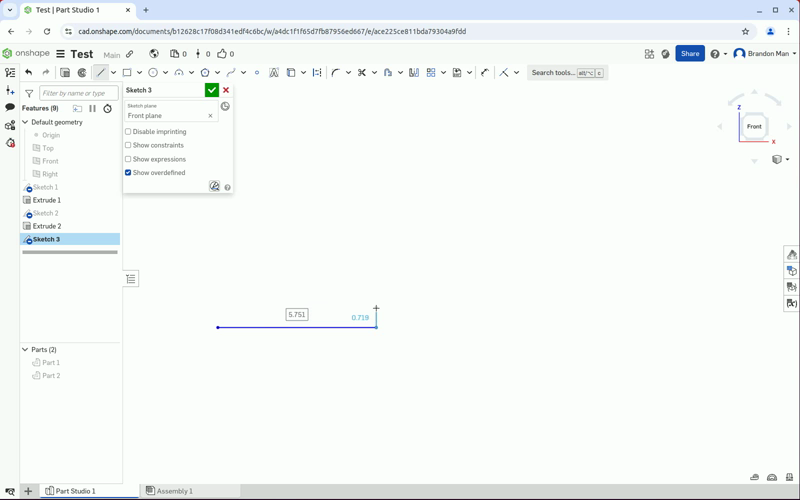
scroll(6)
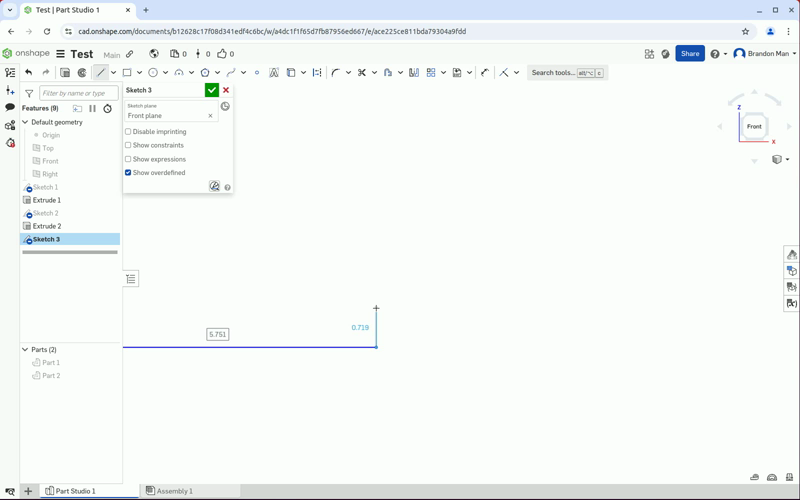
click(376, 307)
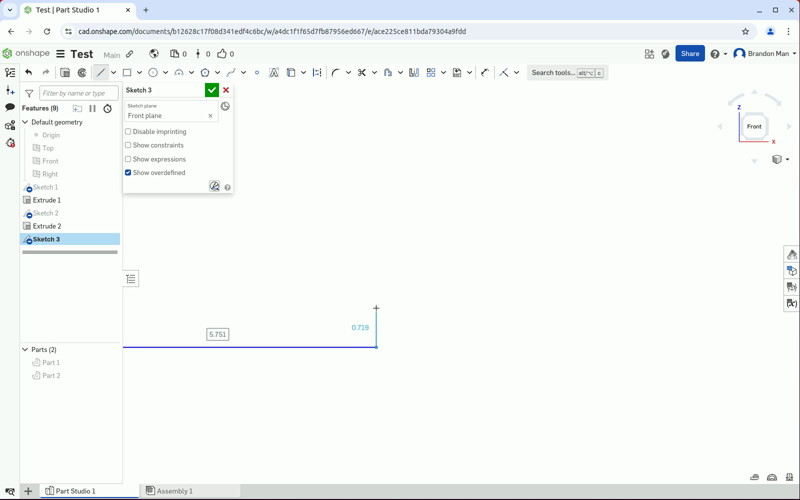
scroll(-6)
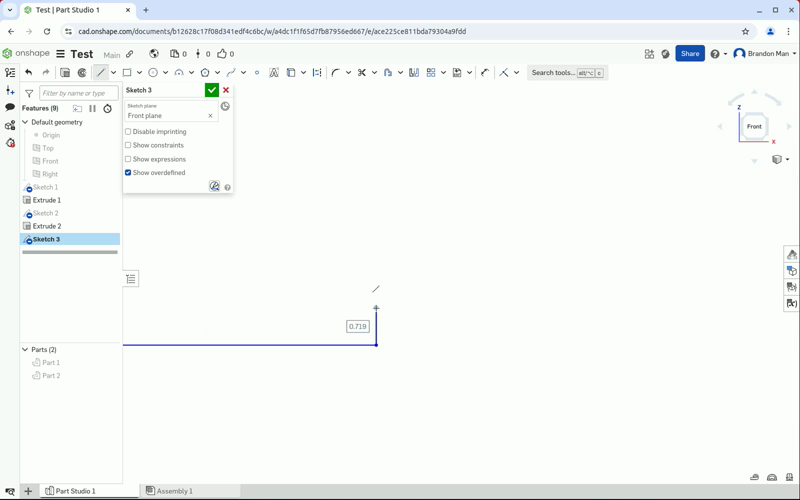
scroll(-6)
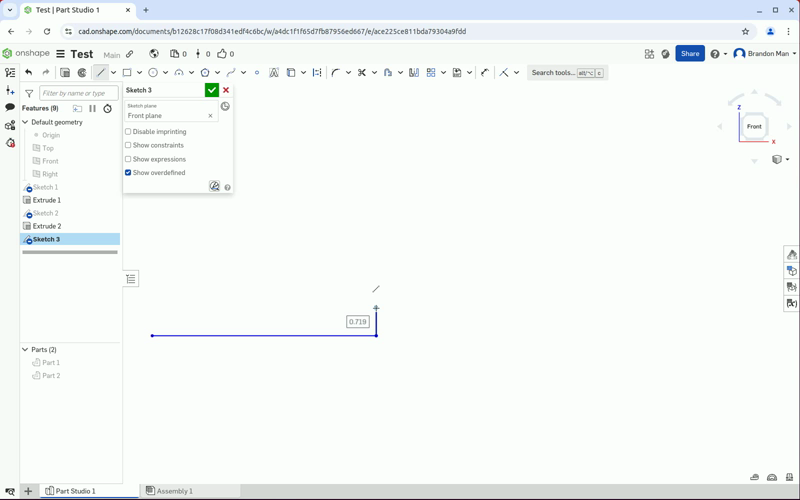
scroll(-6)
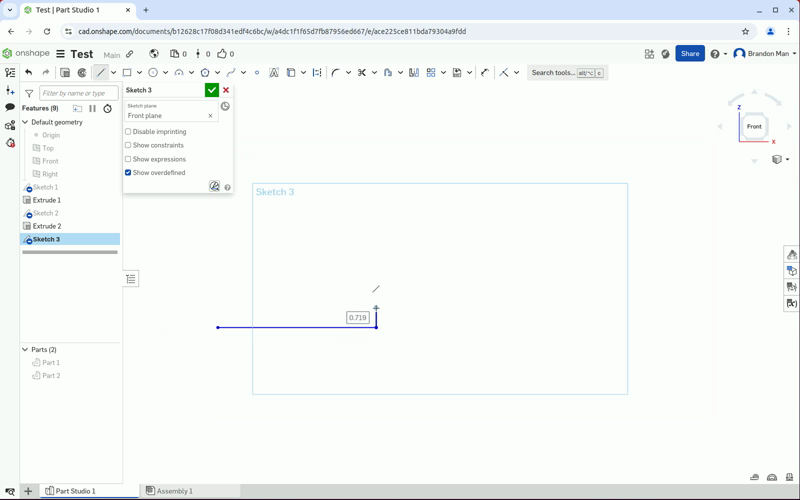
scroll(-6)
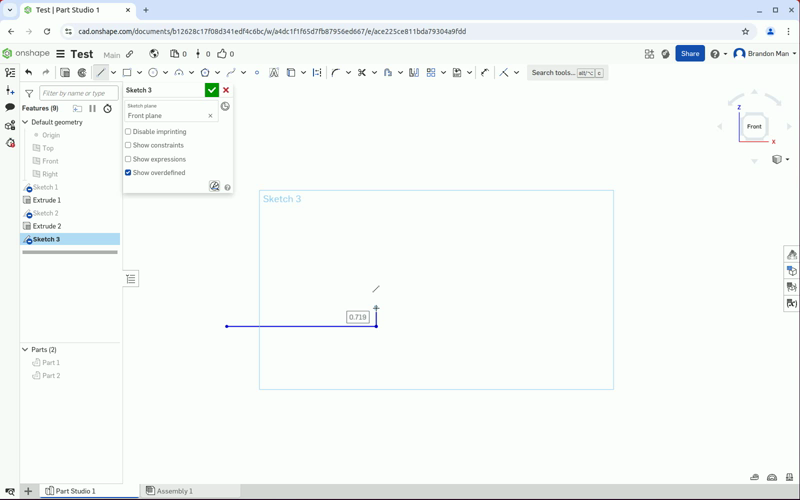
scroll(-6)
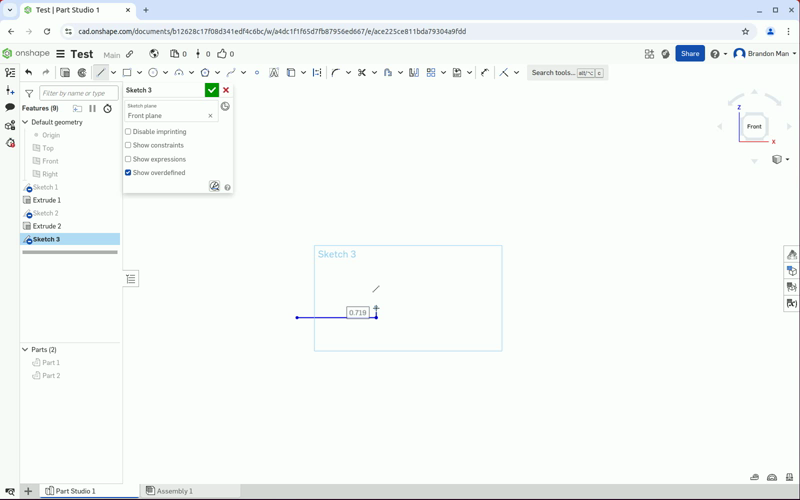
scroll(-6)
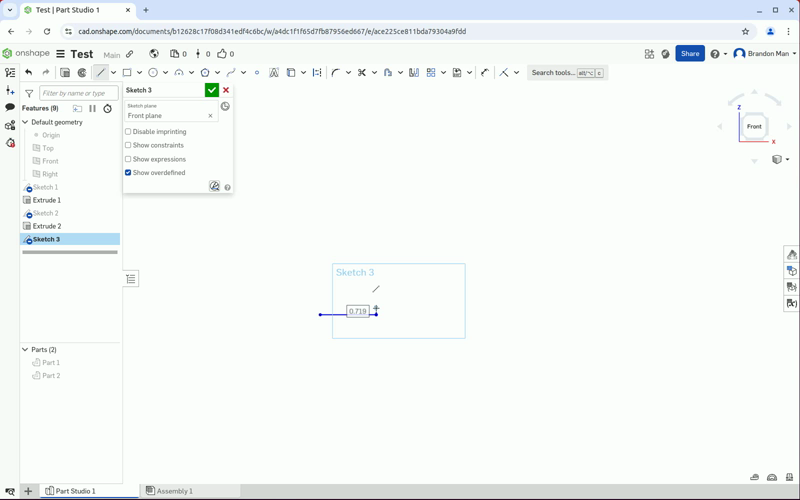
scroll(-6)
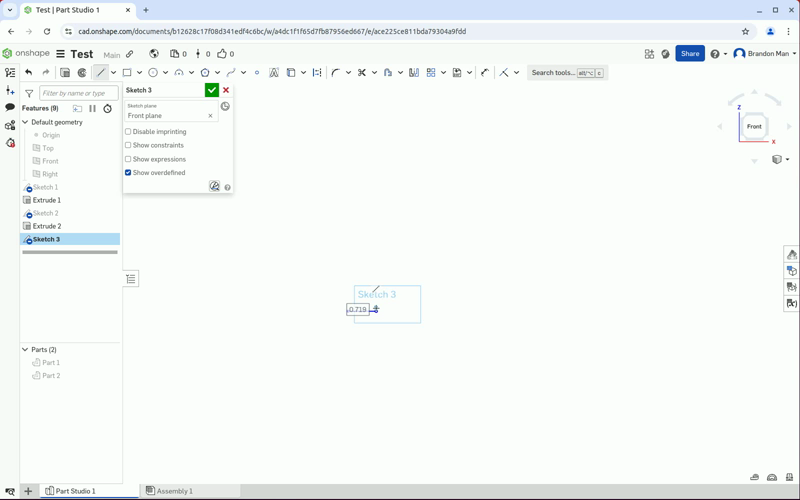
key_up(shift)
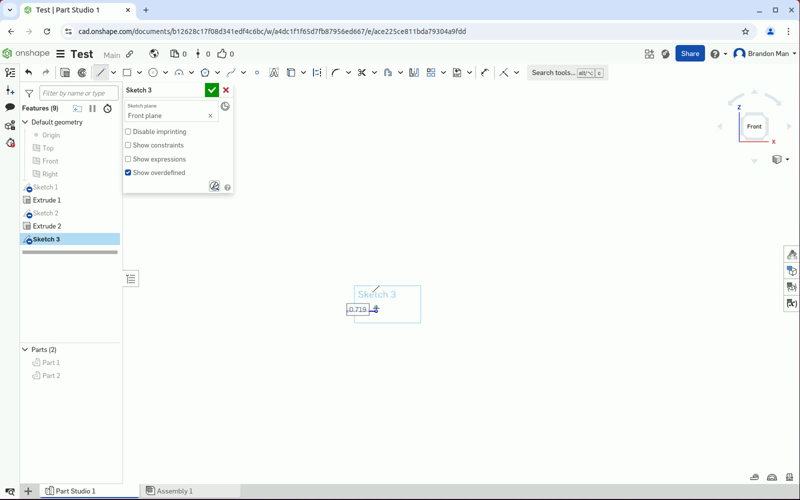
key_down(shift)
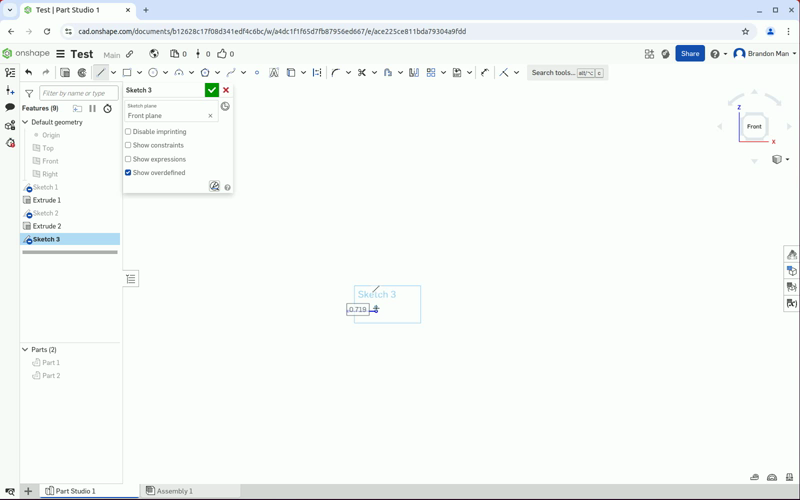
mouse_move(406, 307)
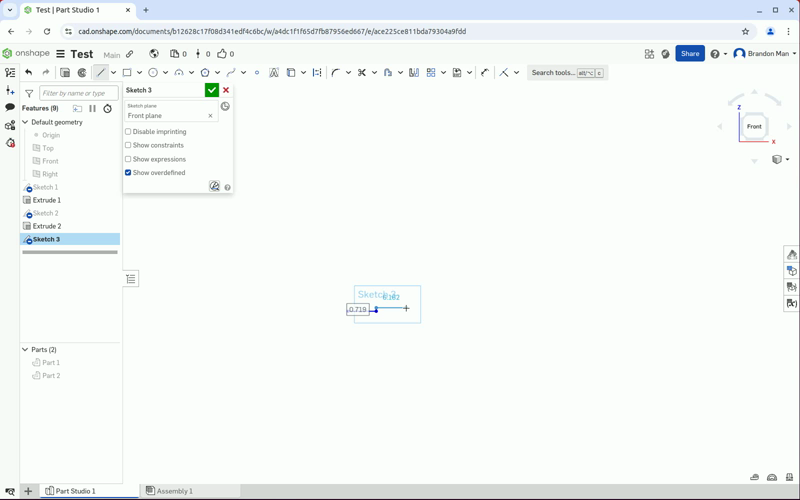
mouse_move(348, 307)
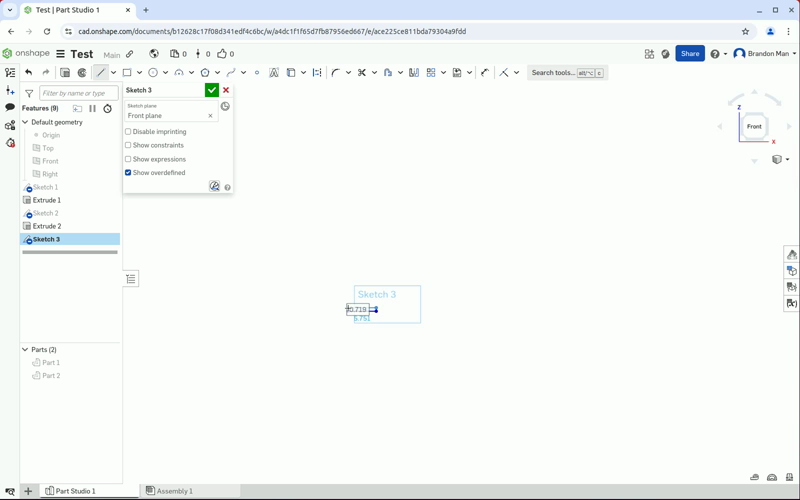
scroll(6)
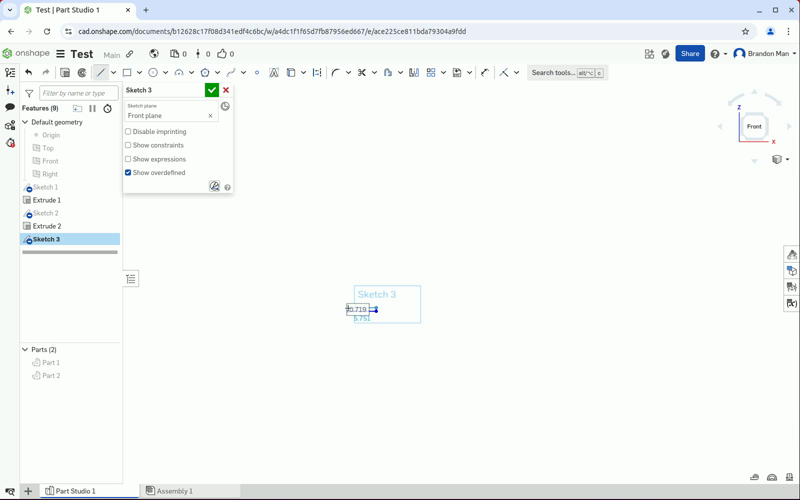
scroll(6)
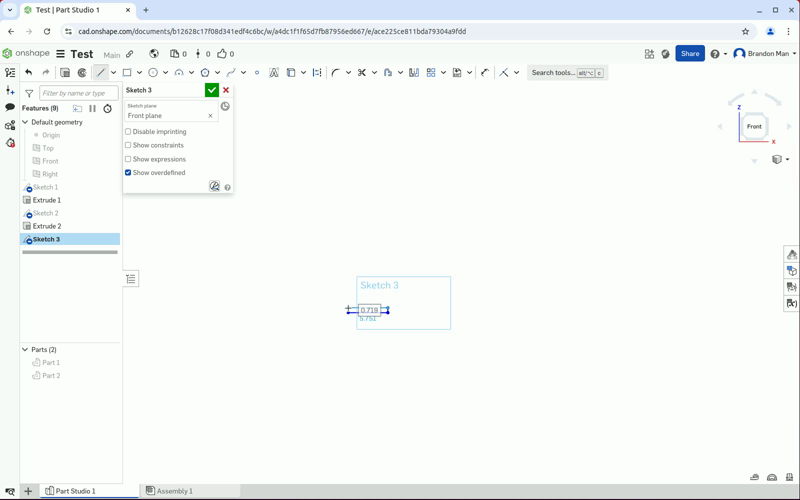
scroll(6)
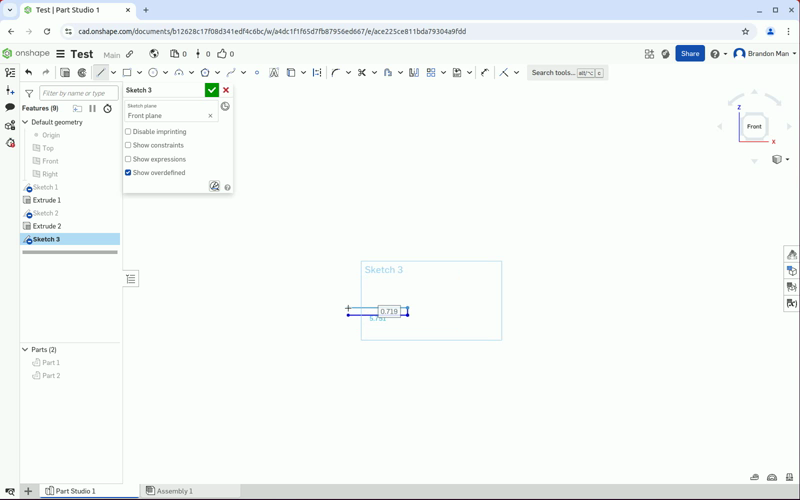
scroll(6)
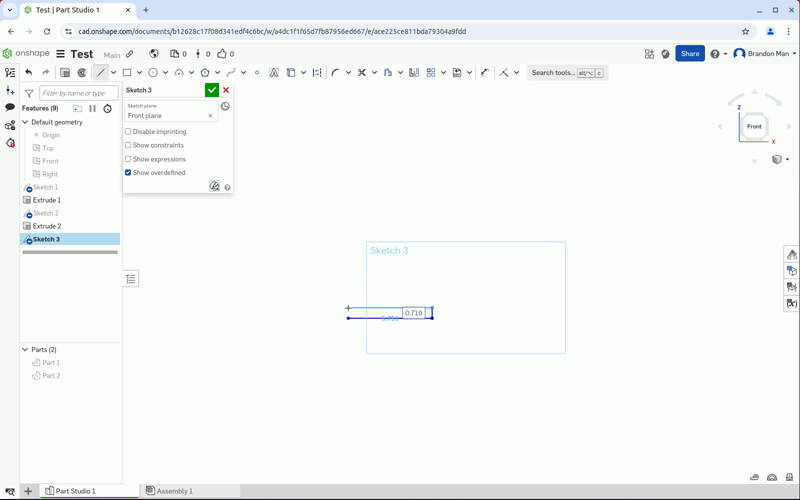
scroll(6)
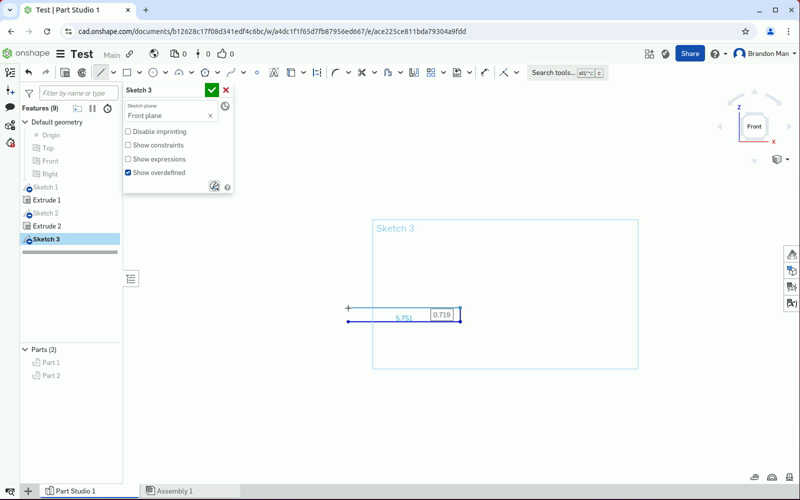
scroll(6)
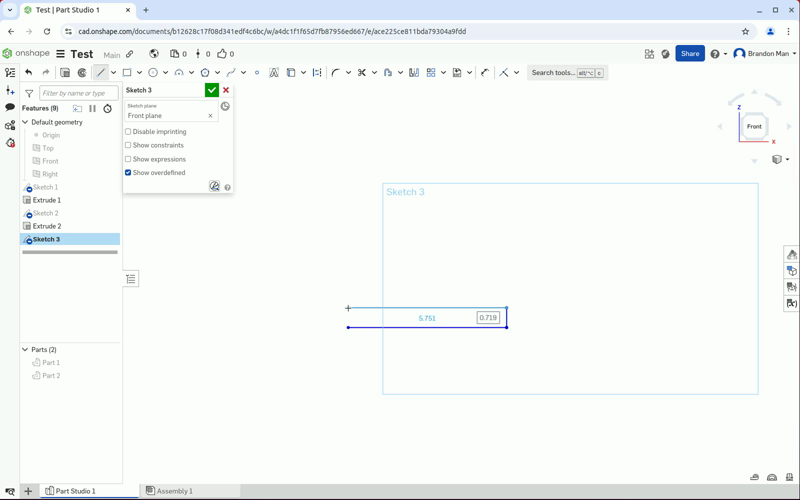
scroll(6)
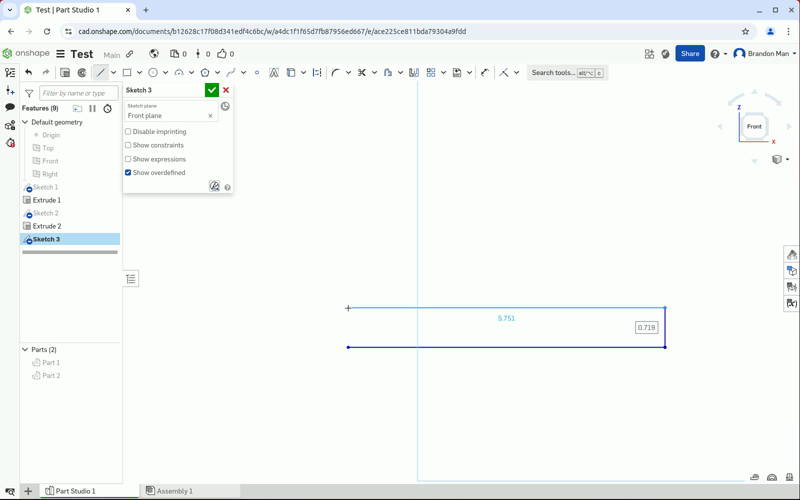
click(348, 307)
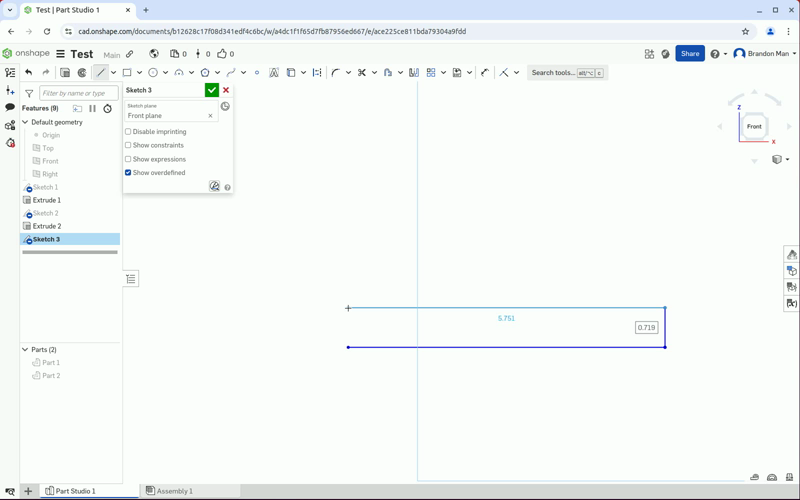
scroll(-6)
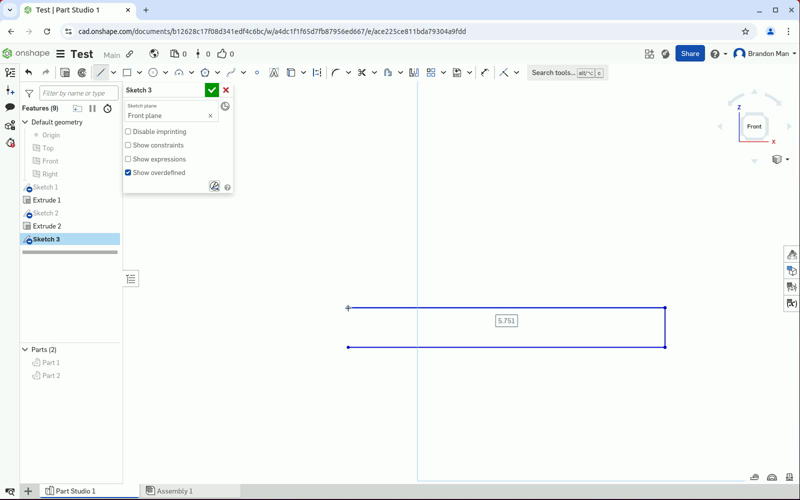
scroll(-6)
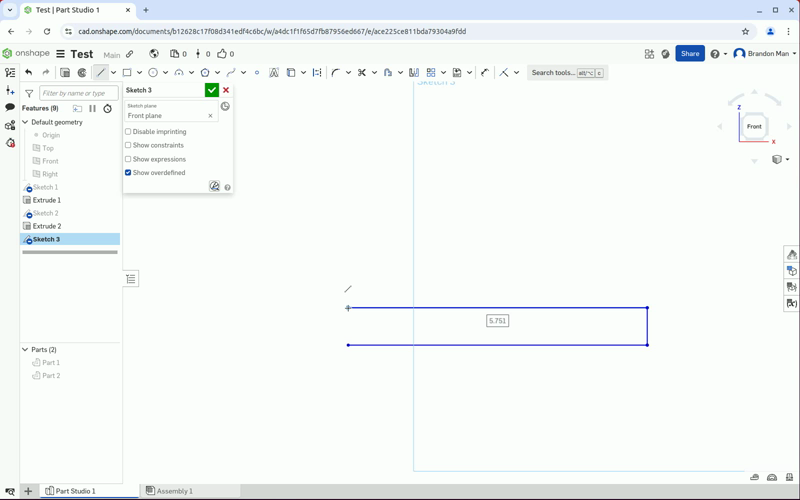
scroll(-6)
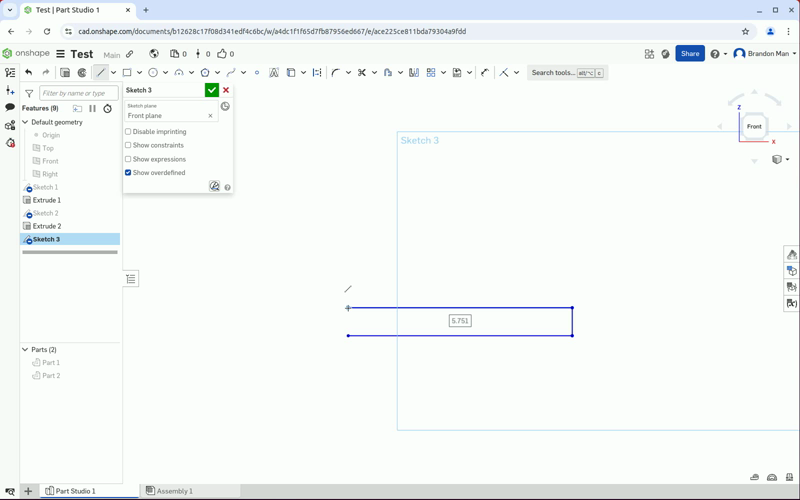
scroll(-6)
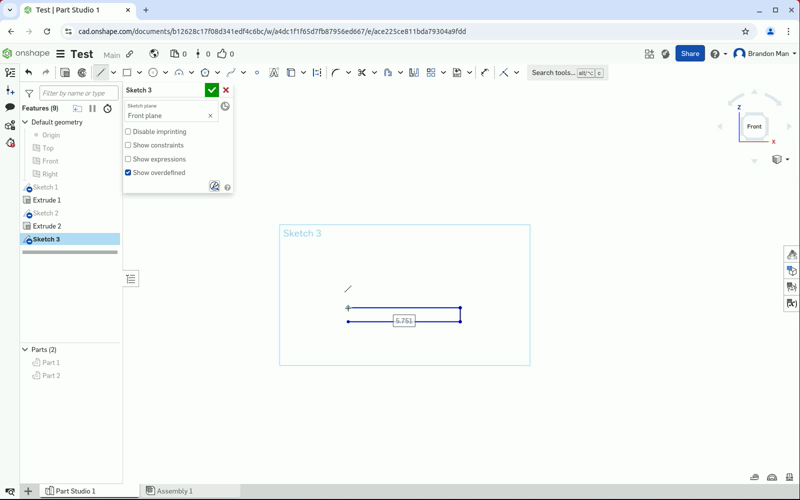
scroll(-6)
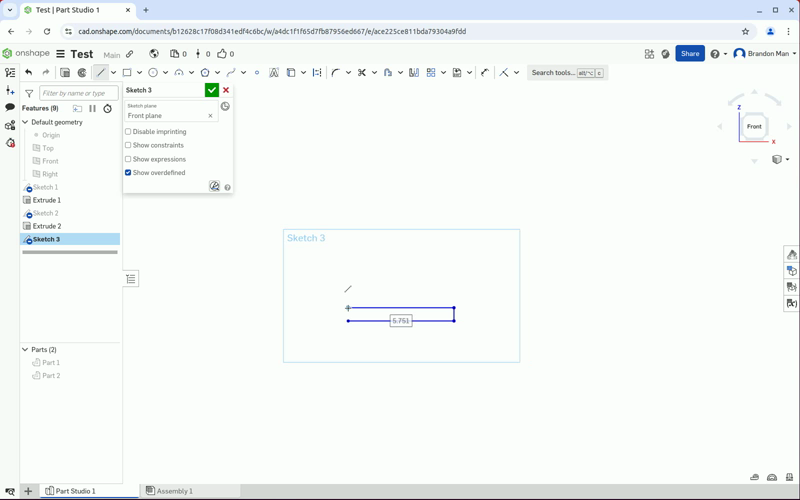
scroll(-6)
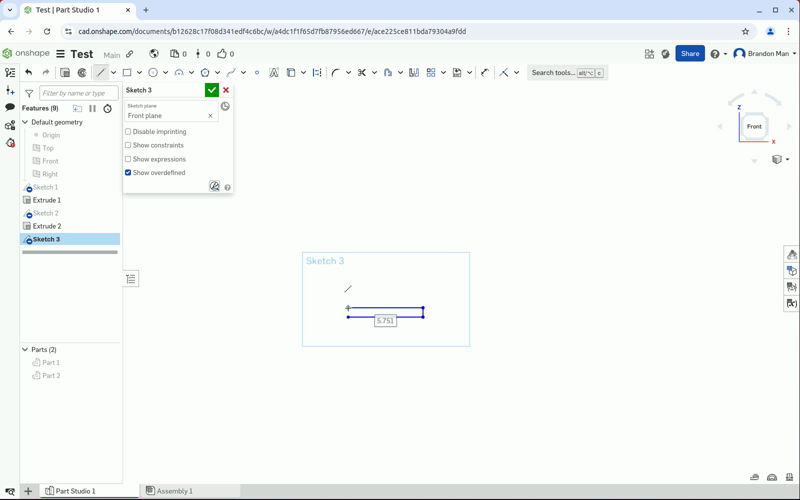
scroll(-6)
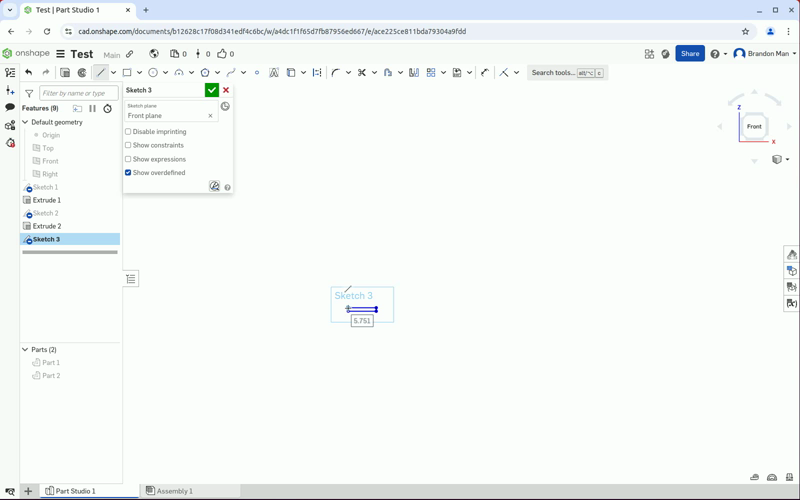
key_up(shift)
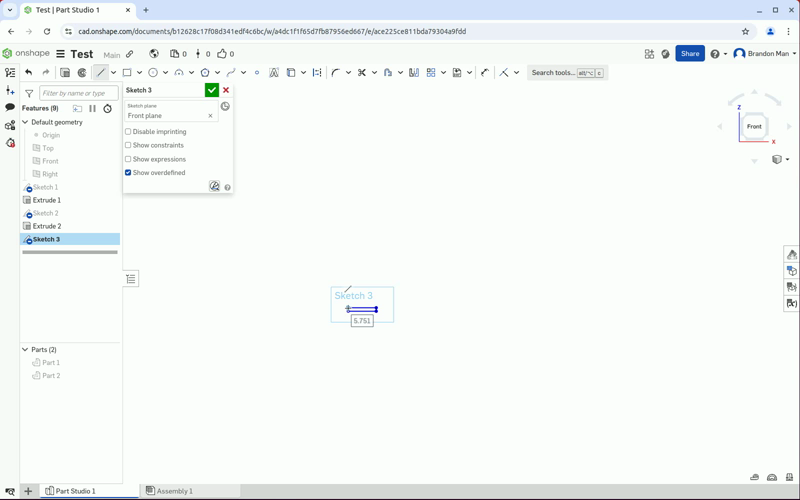
mouse_move(378, 307)
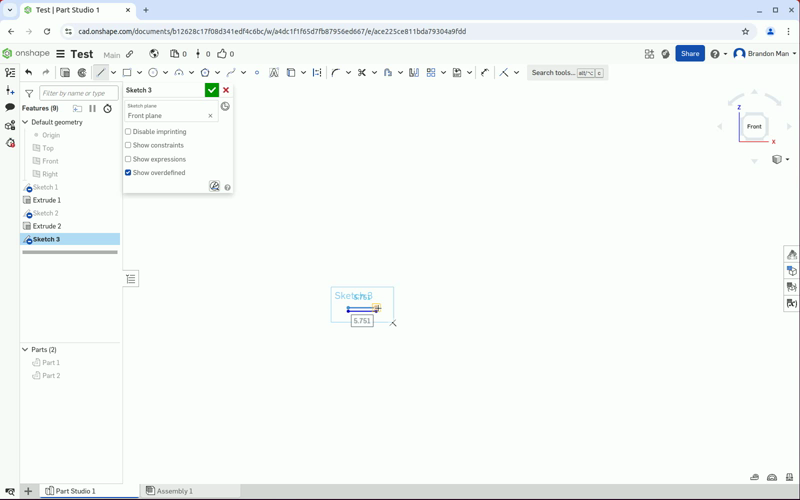
key_down(shift)
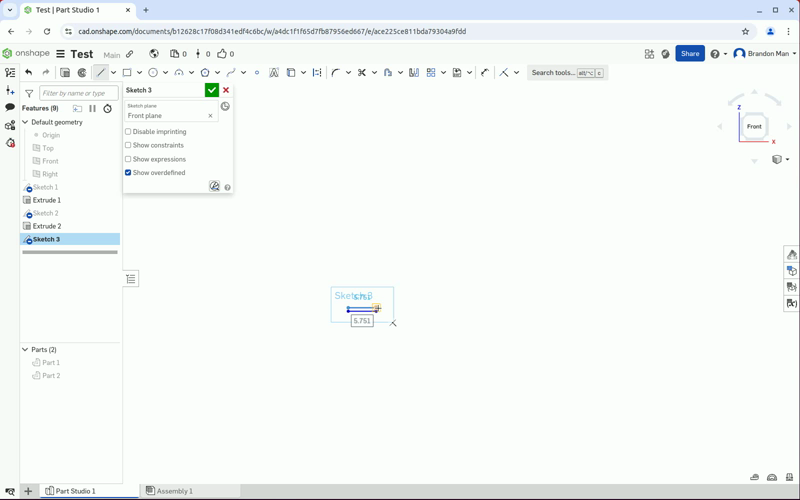
mouse_move(348, 311)
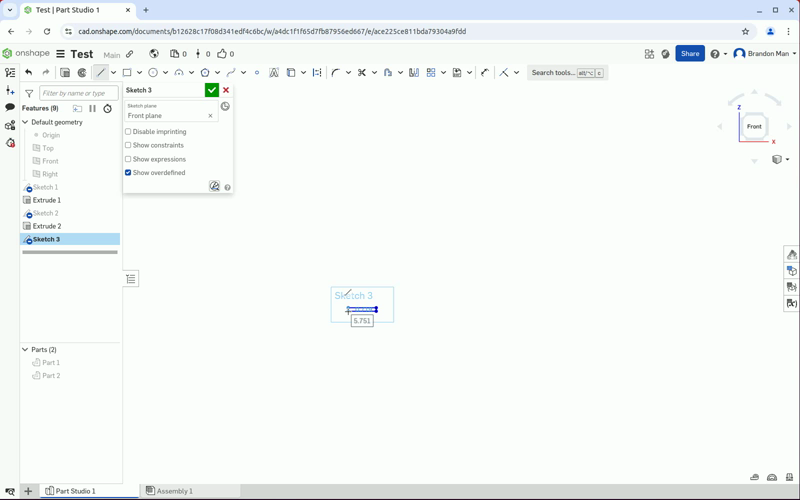
scroll(6)
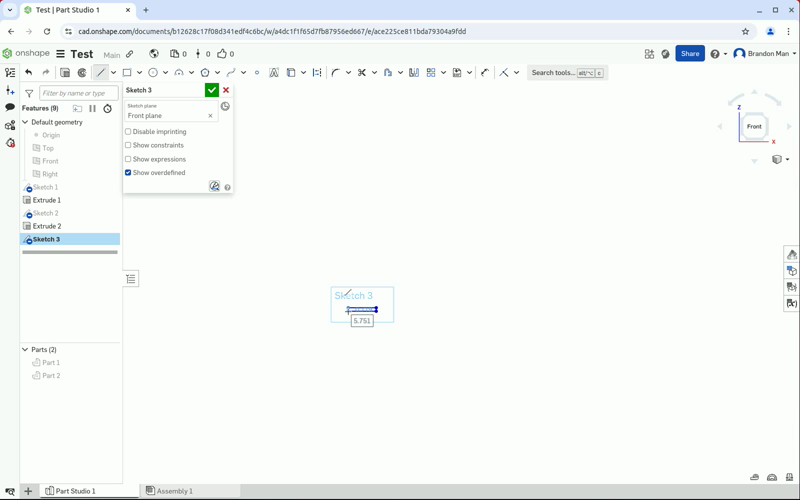
scroll(6)
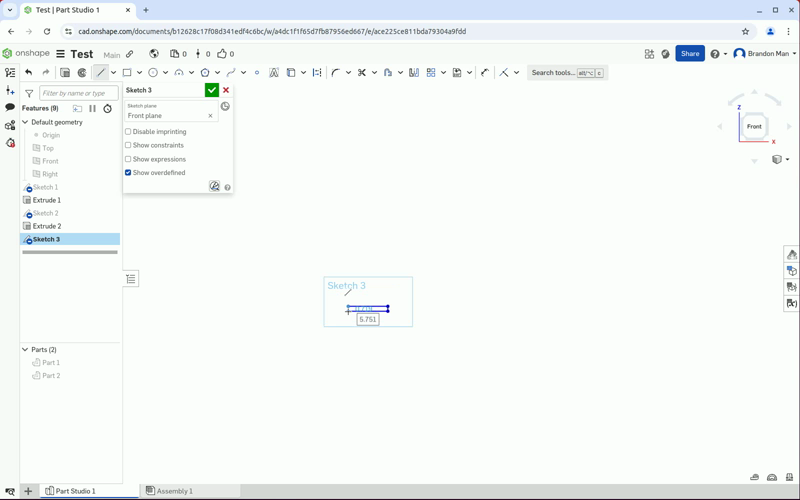
scroll(6)
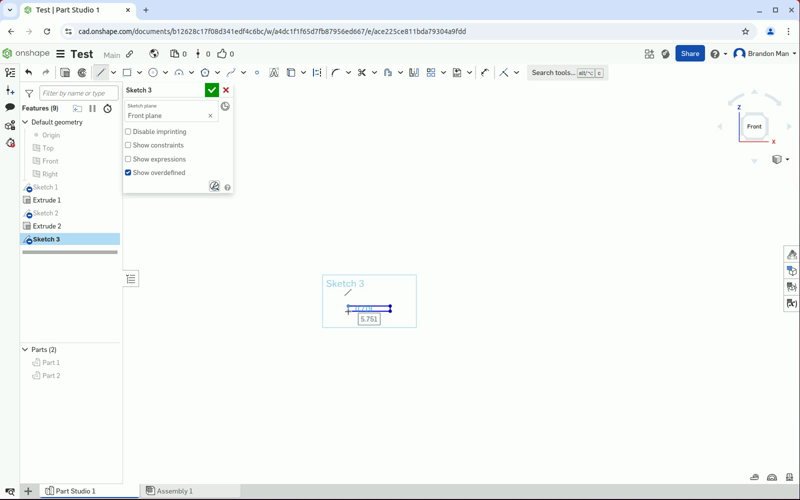
scroll(6)
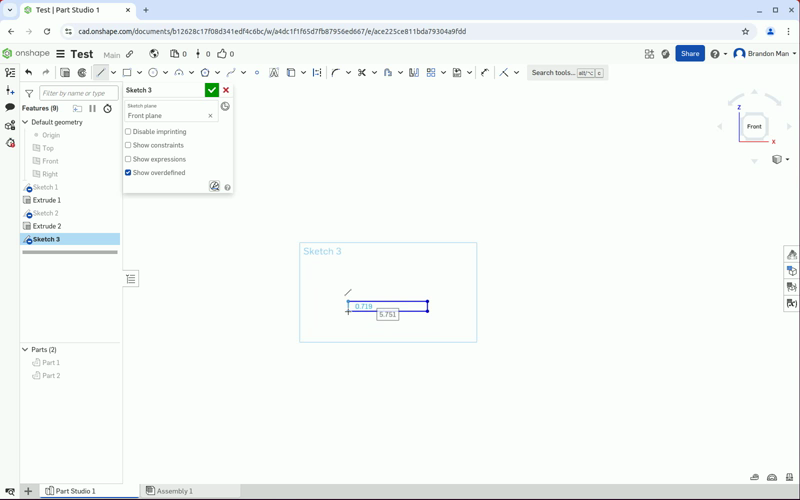
scroll(6)
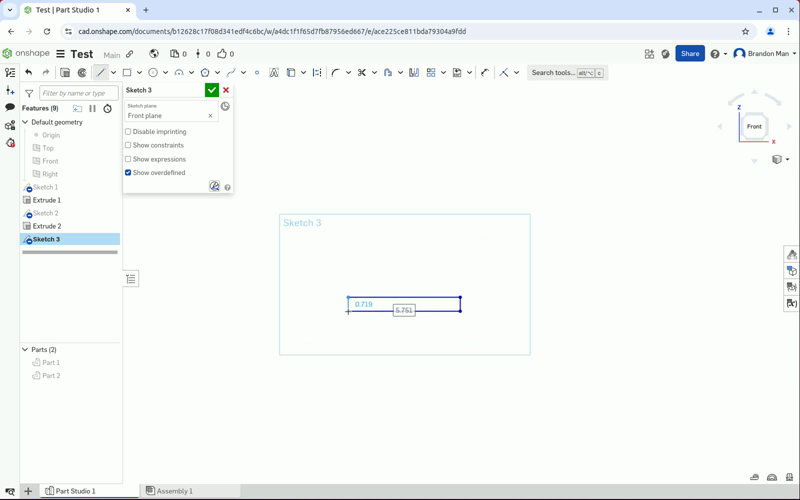
scroll(6)
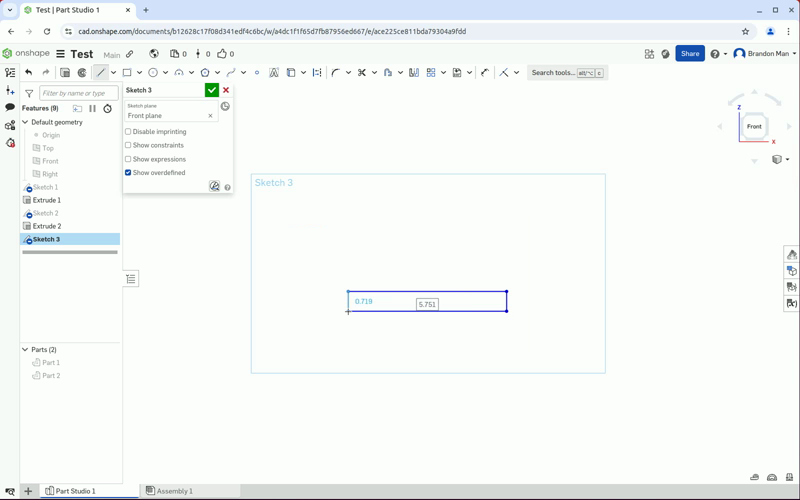
scroll(6)
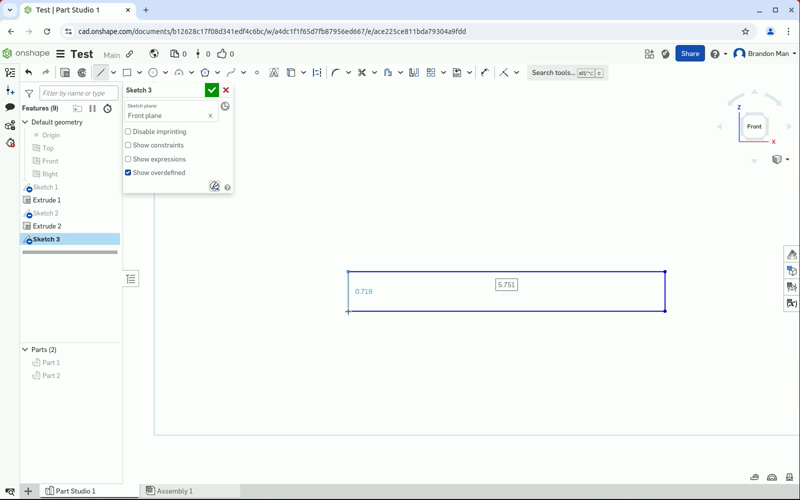
key_up(shift)
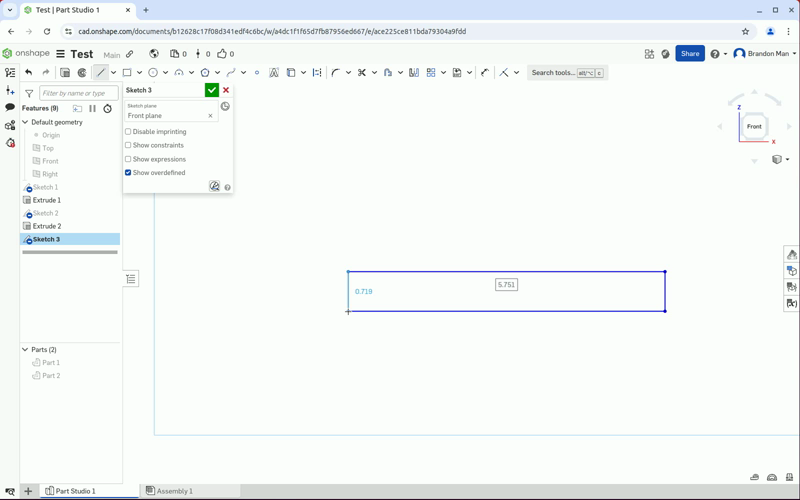
click(348, 311)
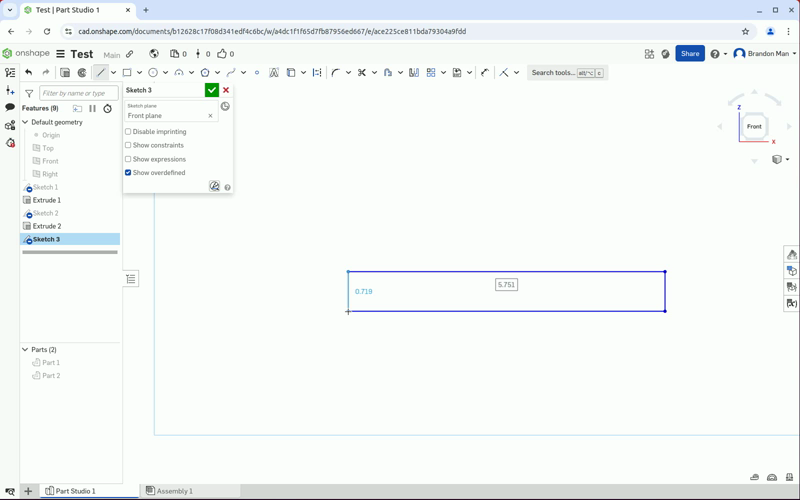
scroll(-6)
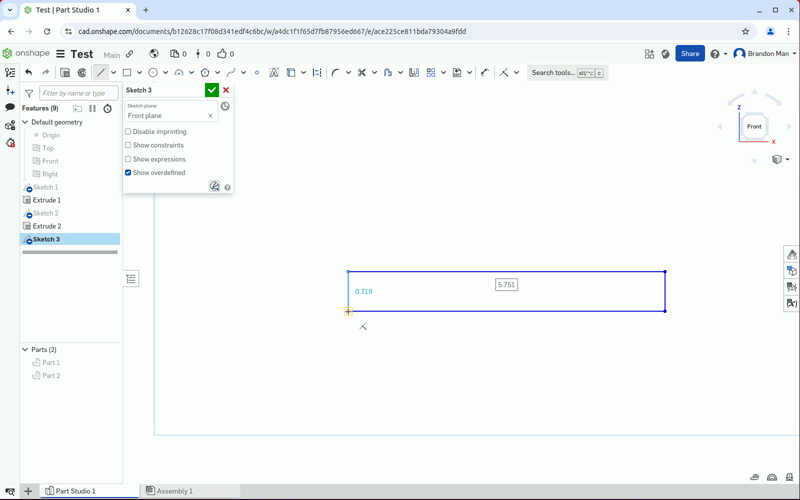
scroll(-6)
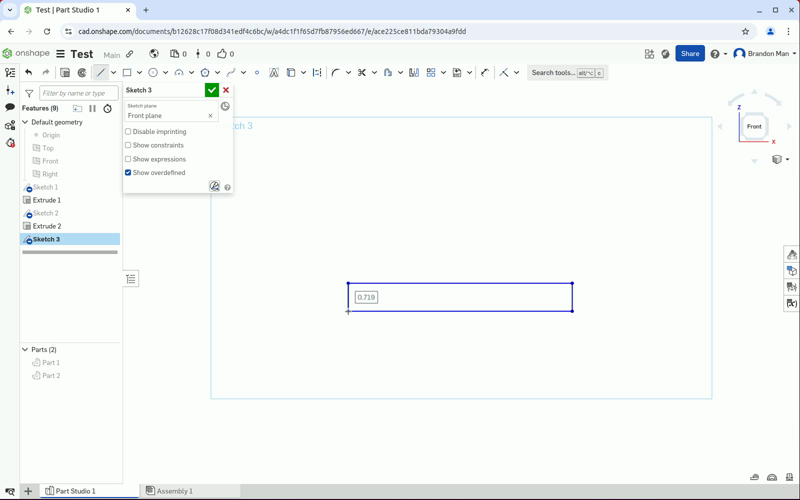
scroll(-6)
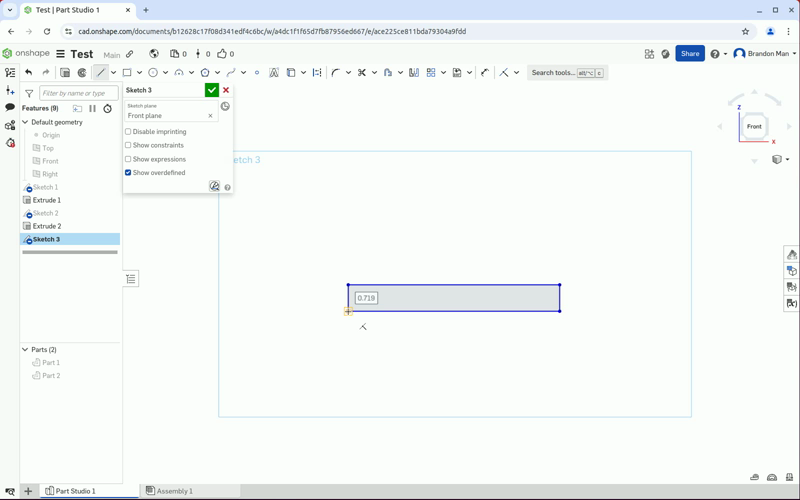
scroll(-6)
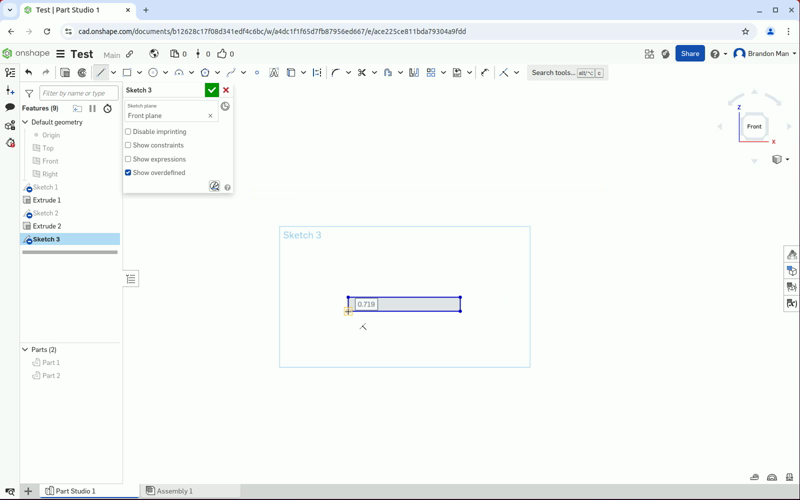
scroll(-6)
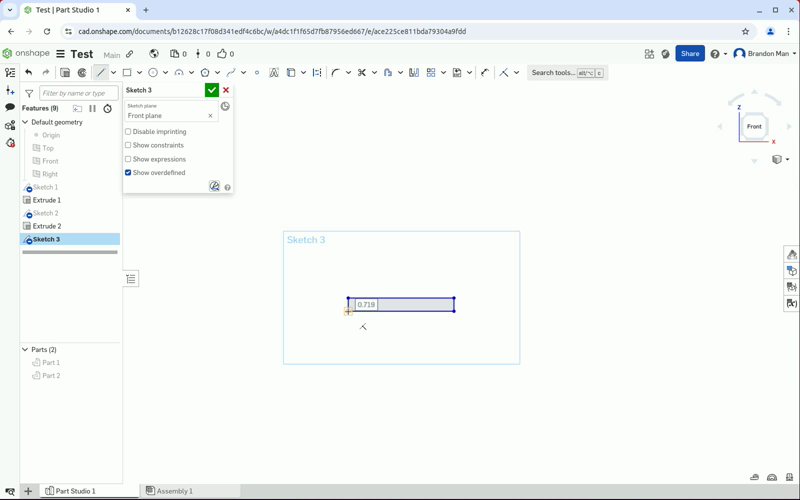
scroll(-6)
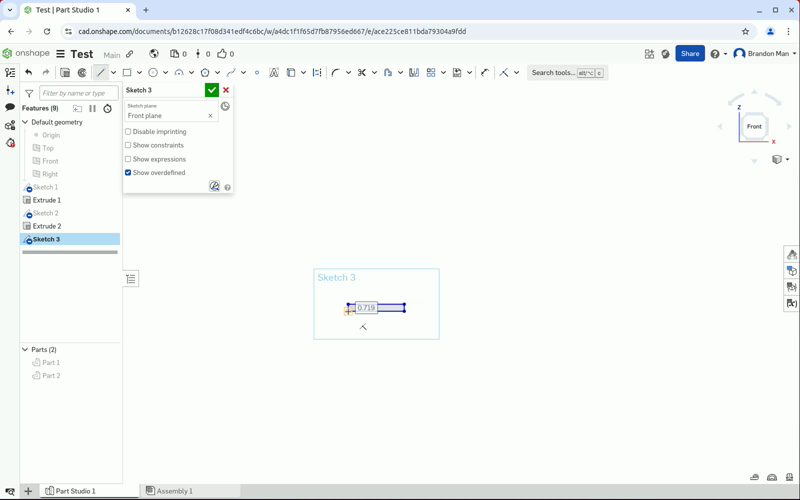
scroll(-6)
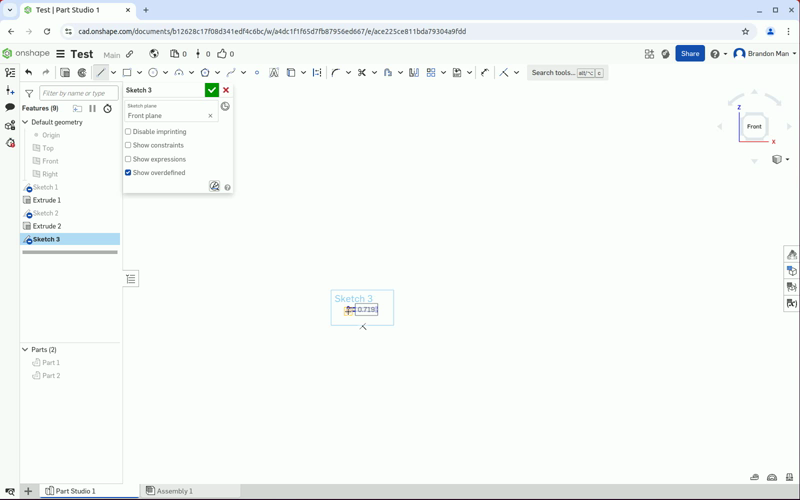
key(esc)
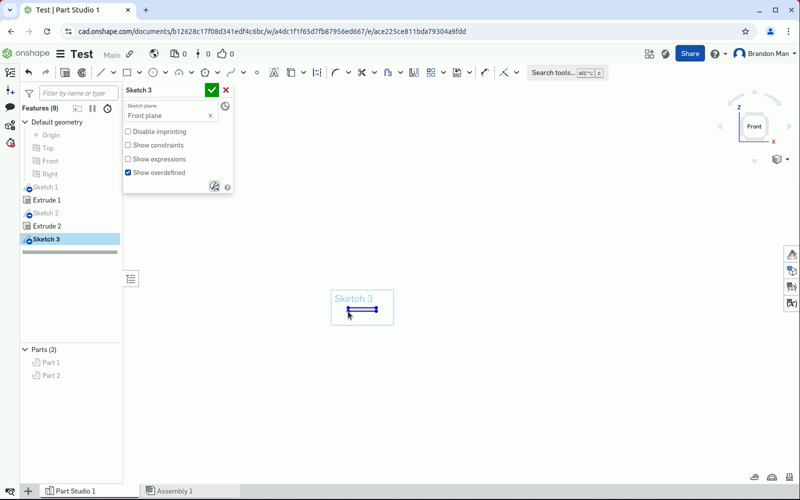
mouse_move(358, 310)
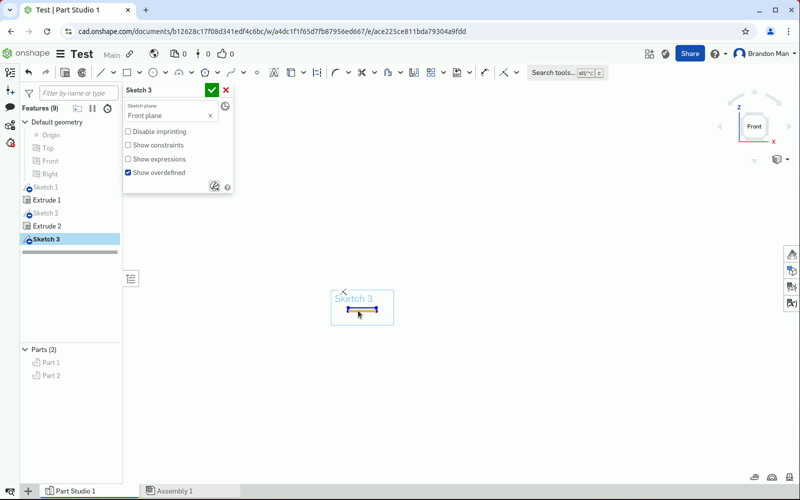
scroll(6)
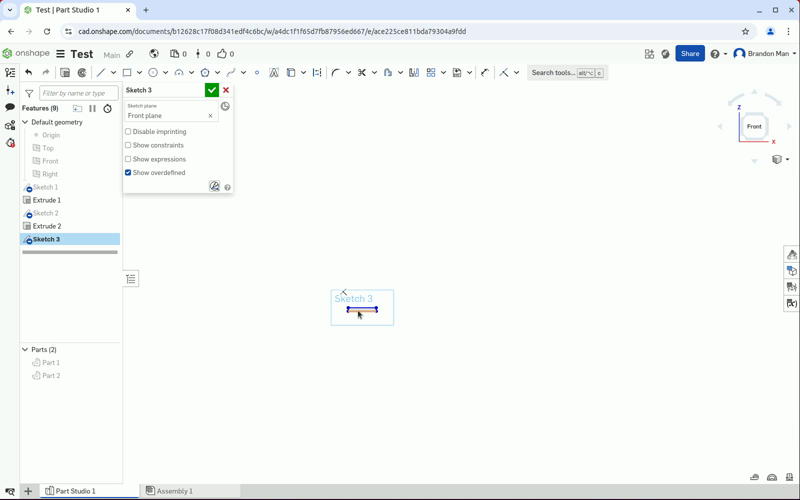
scroll(6)
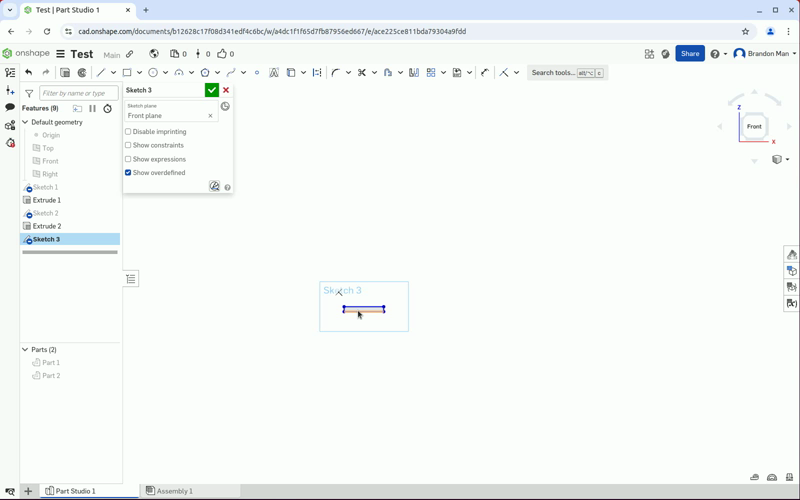
scroll(6)
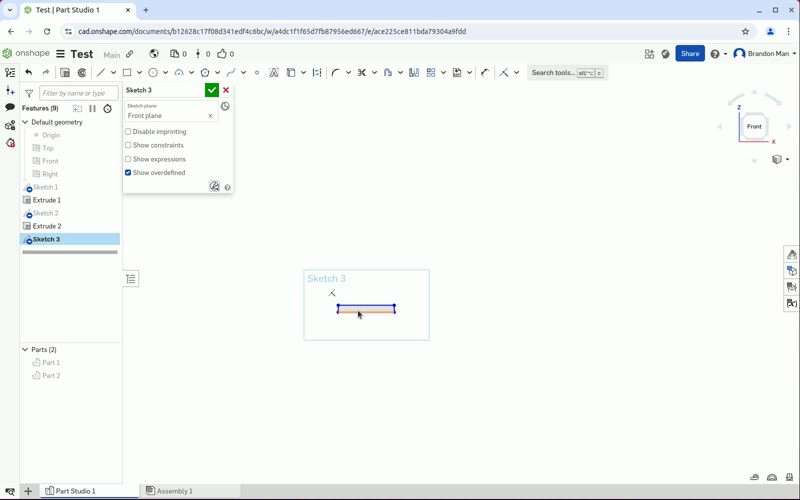
scroll(6)
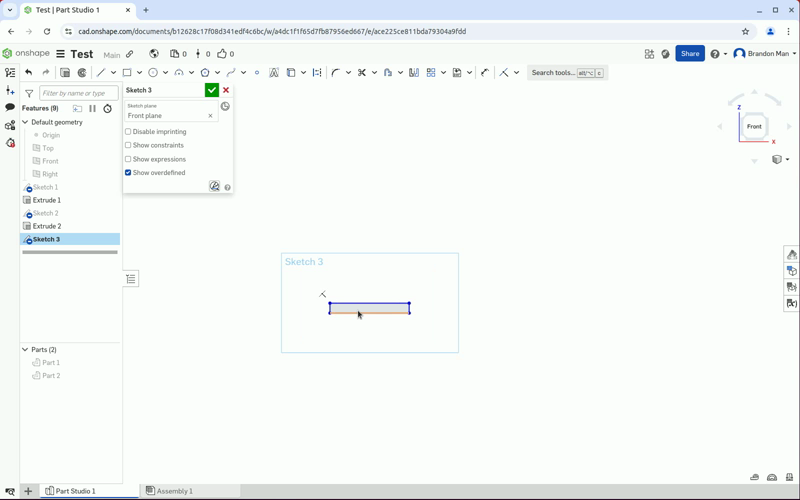
scroll(6)
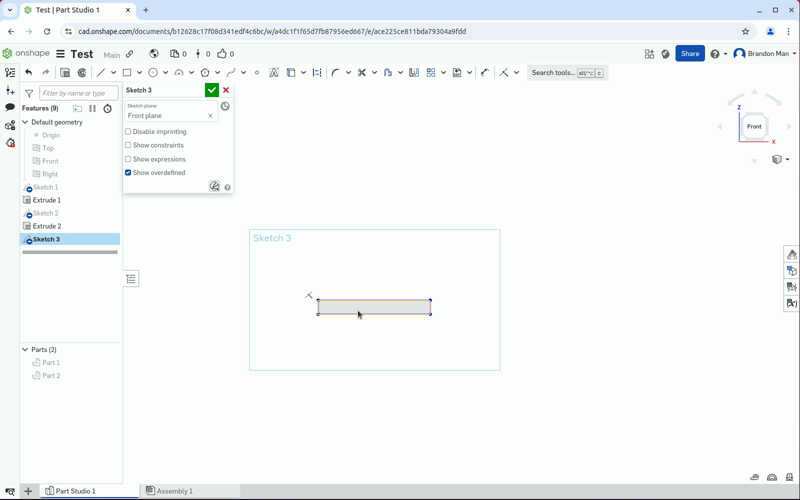
scroll(6)
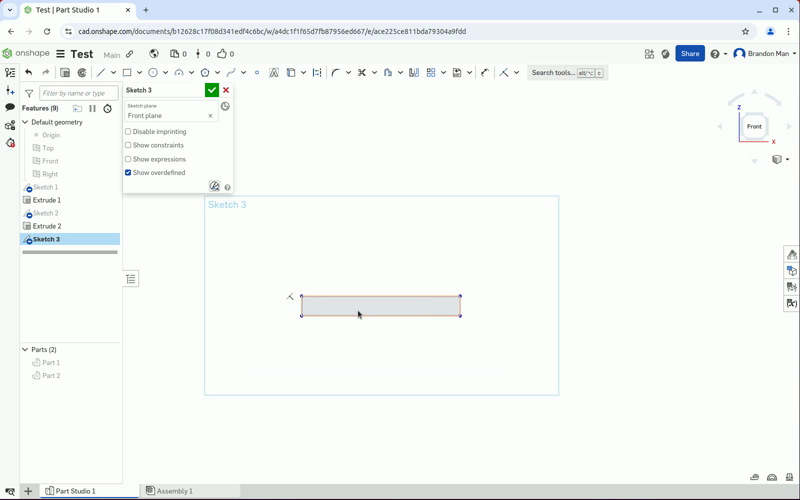
scroll(6)
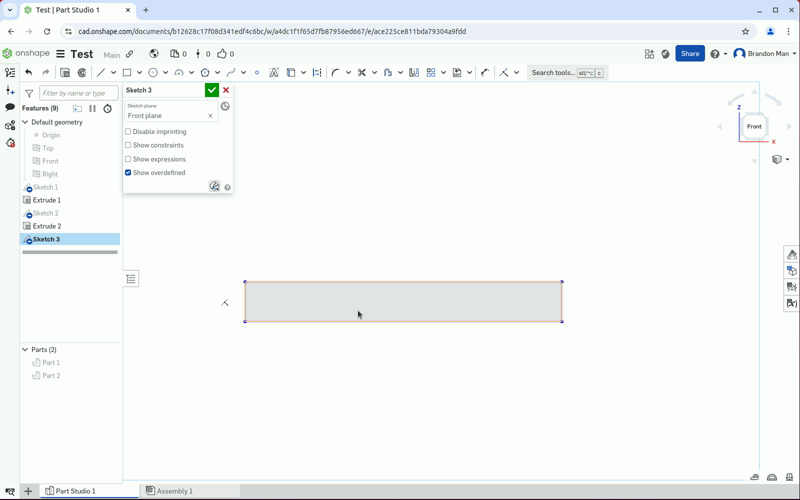
click(358, 310)
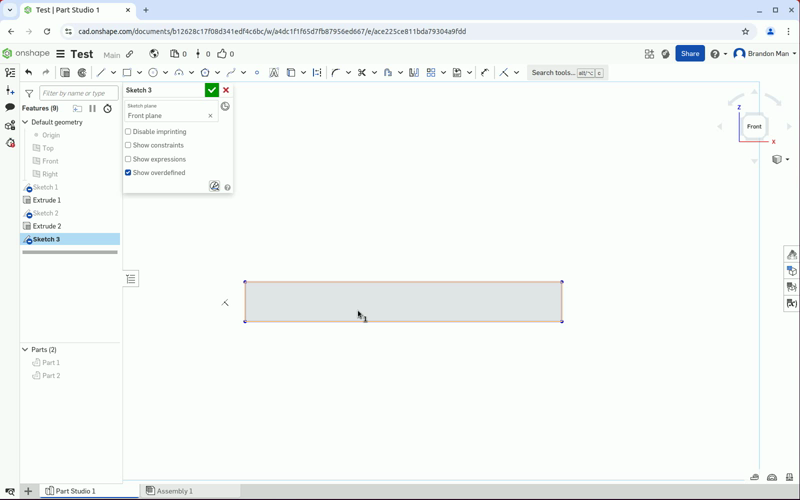
scroll(-6)
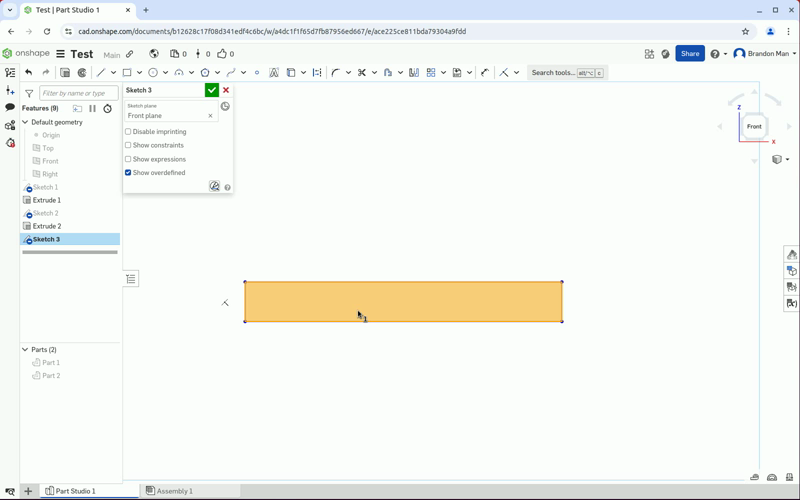
scroll(-6)
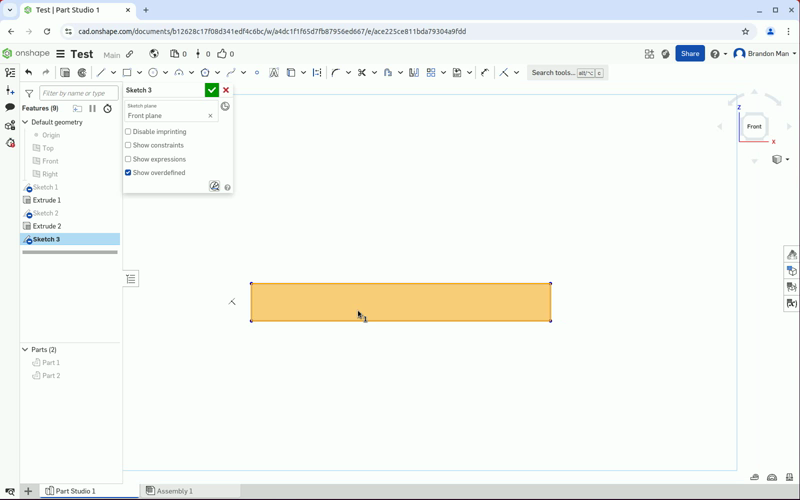
scroll(-6)
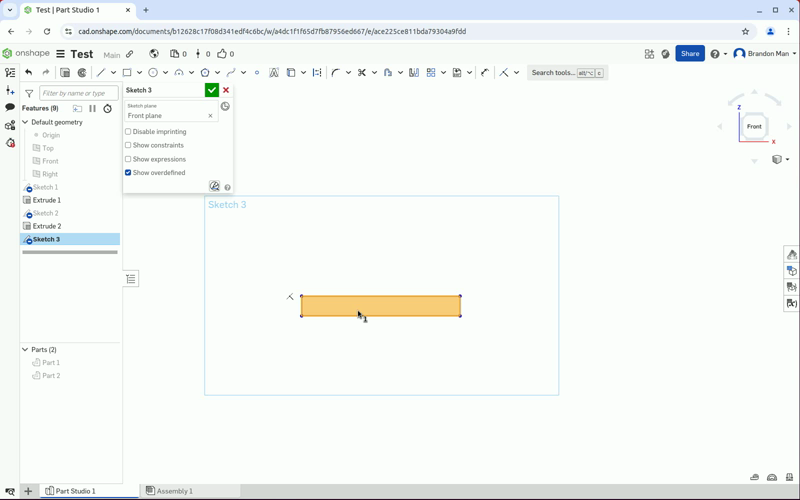
scroll(-6)
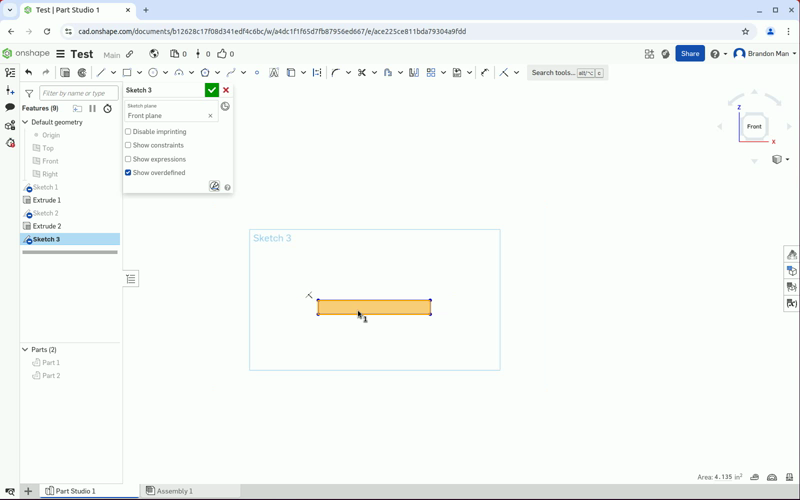
scroll(-6)
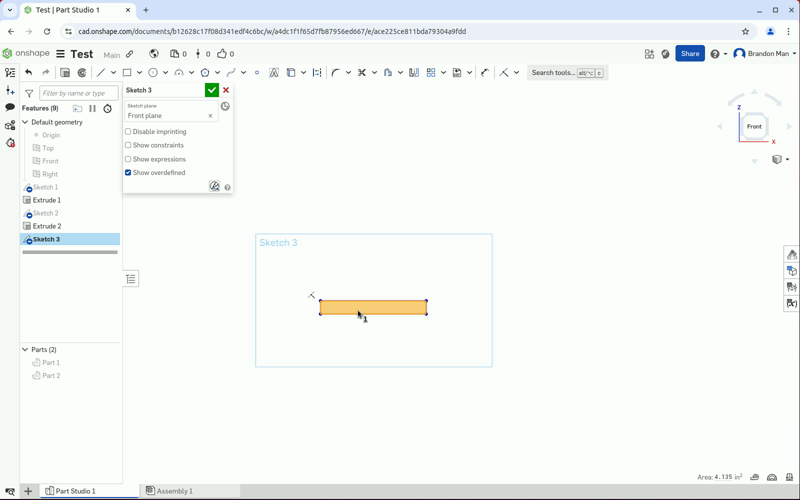
scroll(-6)
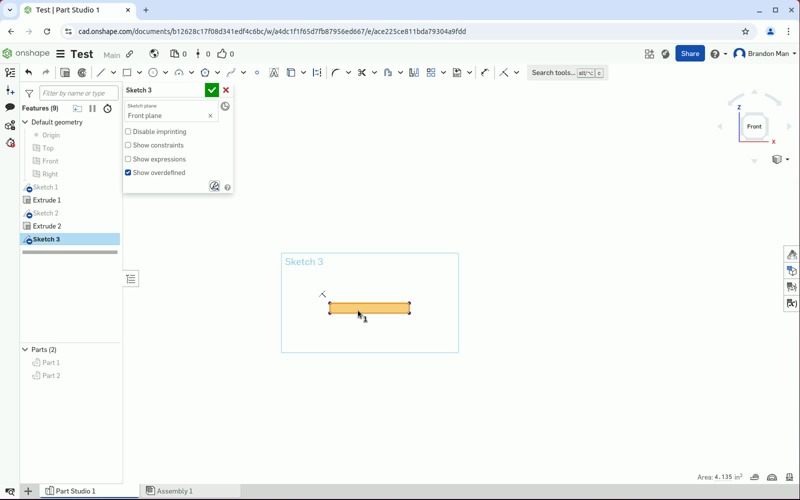
scroll(-6)
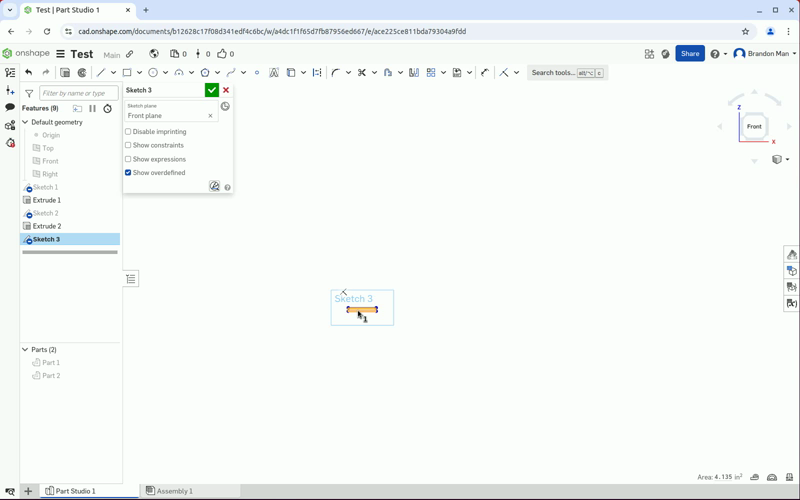
mouse_move(73, 352)
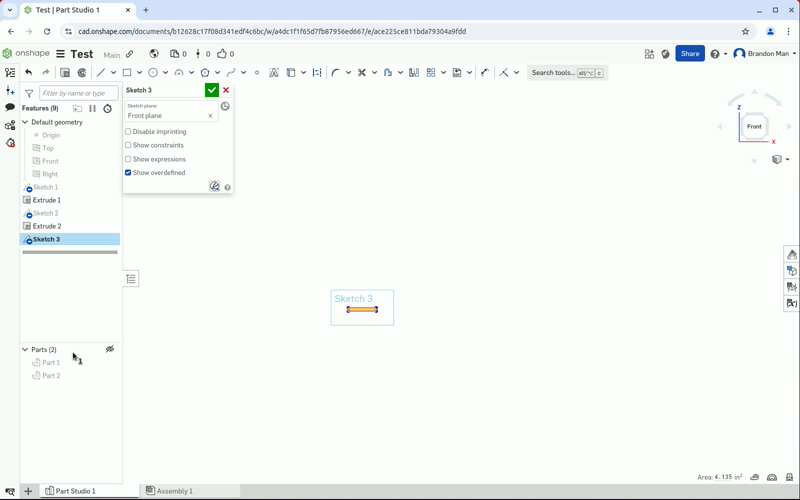
key(shift+y)
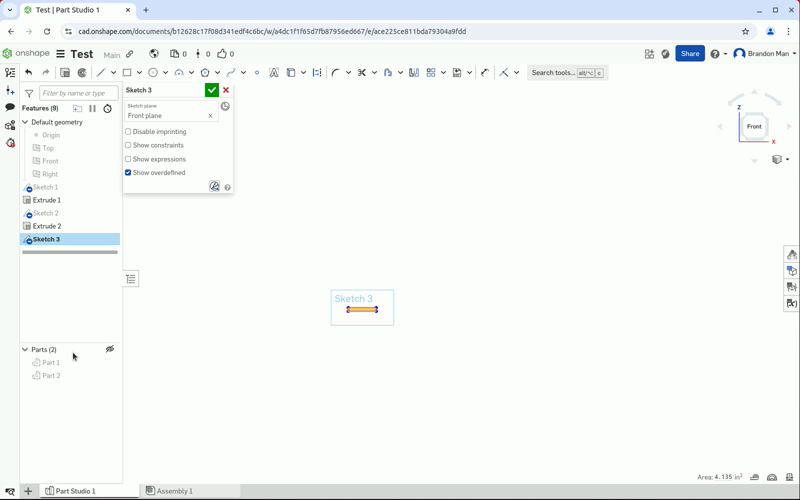
key(shift+e)
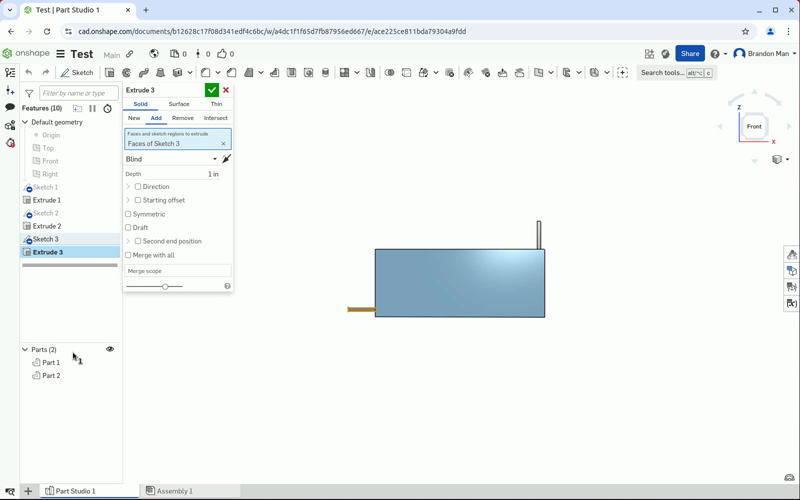
mouse_move(143, 106)
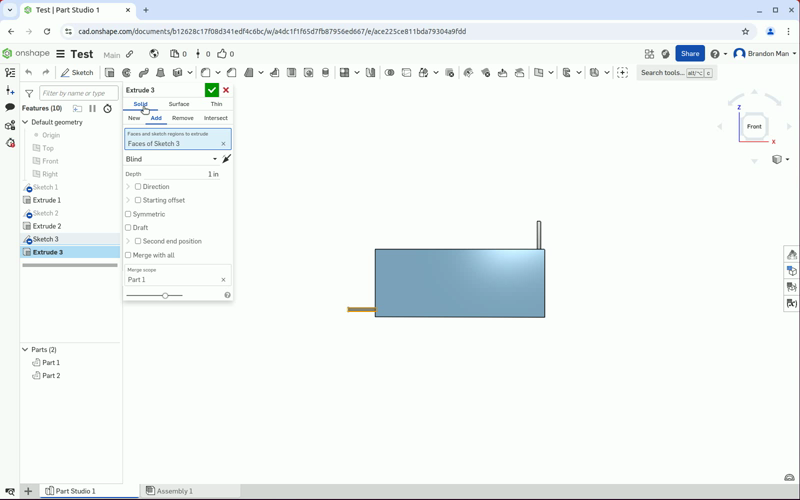
click(143, 106)
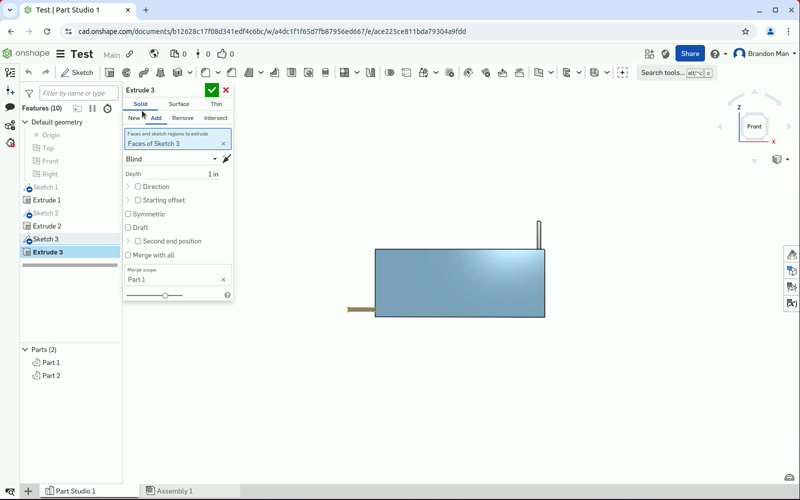
mouse_move(137, 120)
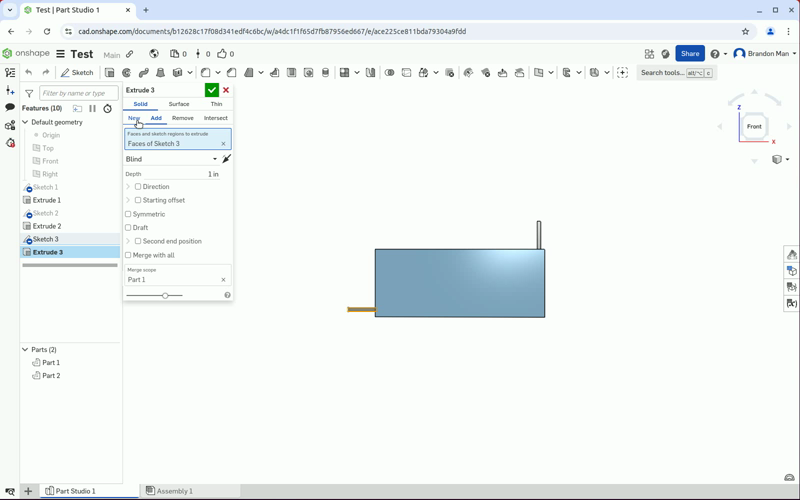
click(137, 120)
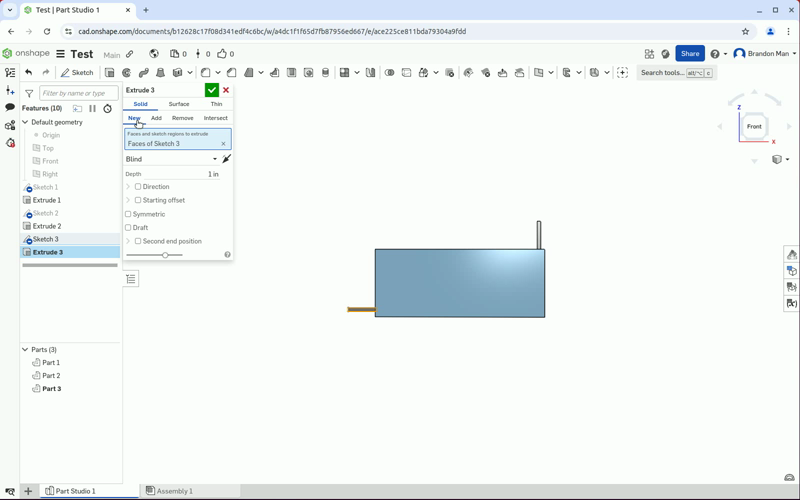
key(tab, 4)
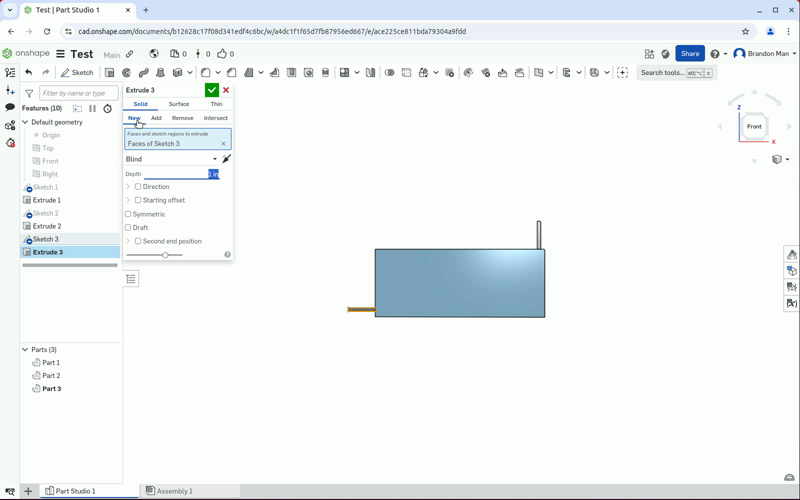
text(3.37)
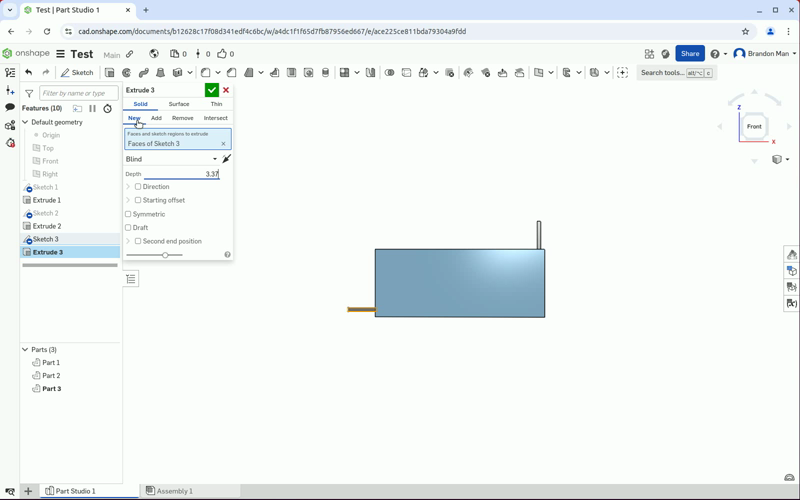
key(tab, 3)
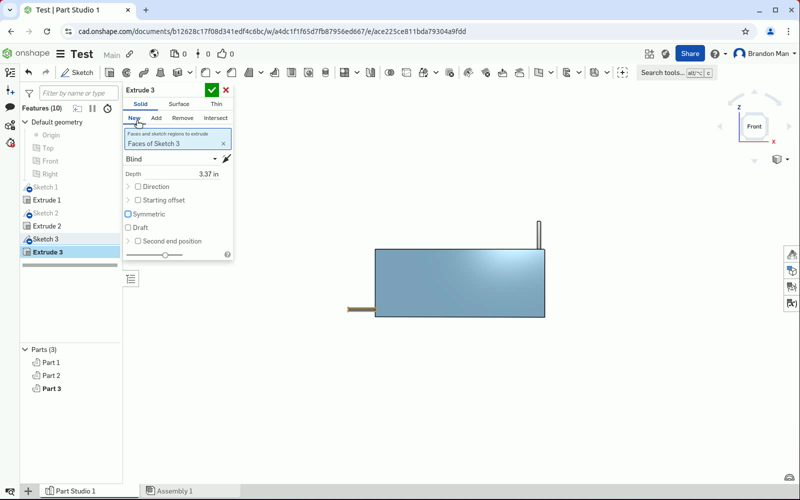
key(space)
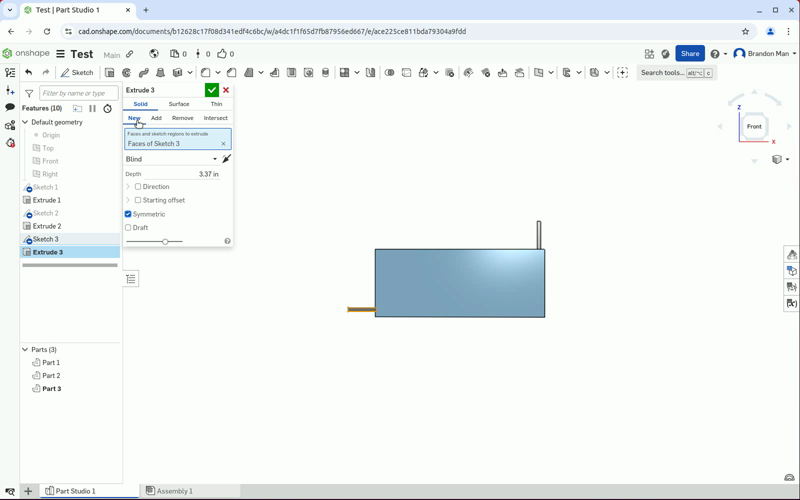
key(enter)
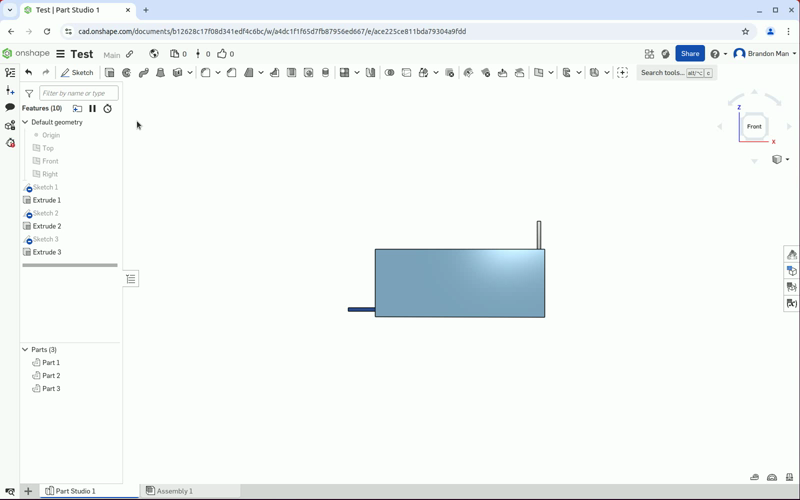
key(shift+h)
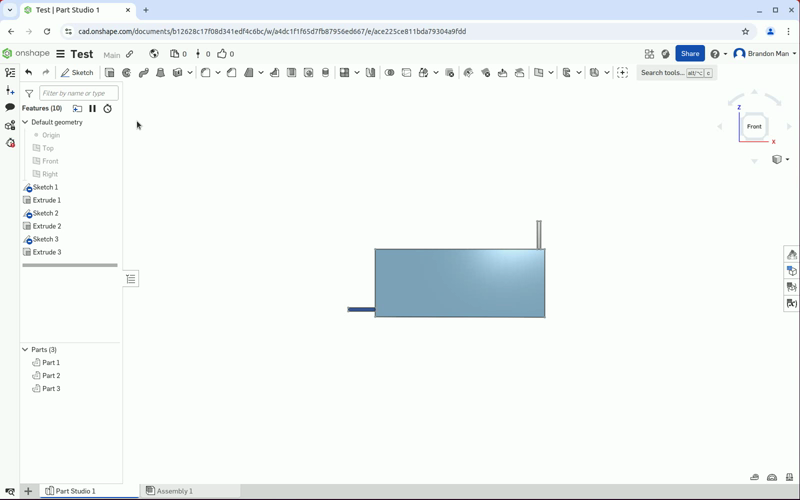
key(shift+h)
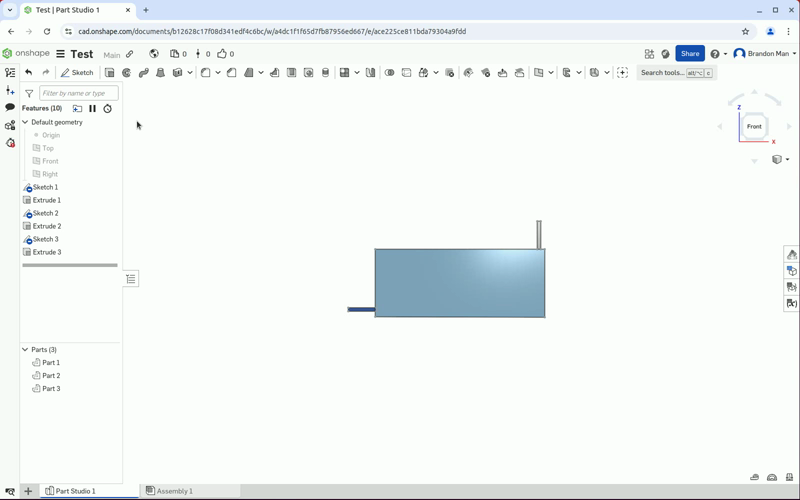
key(shift+7)
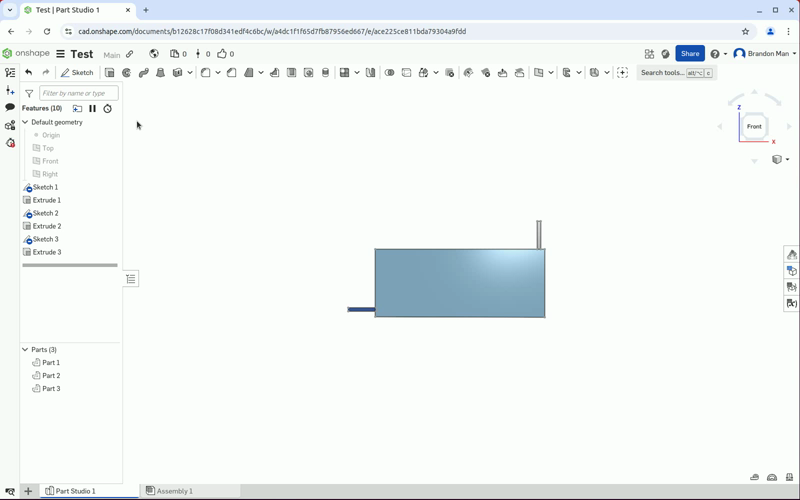
key(left, 2)
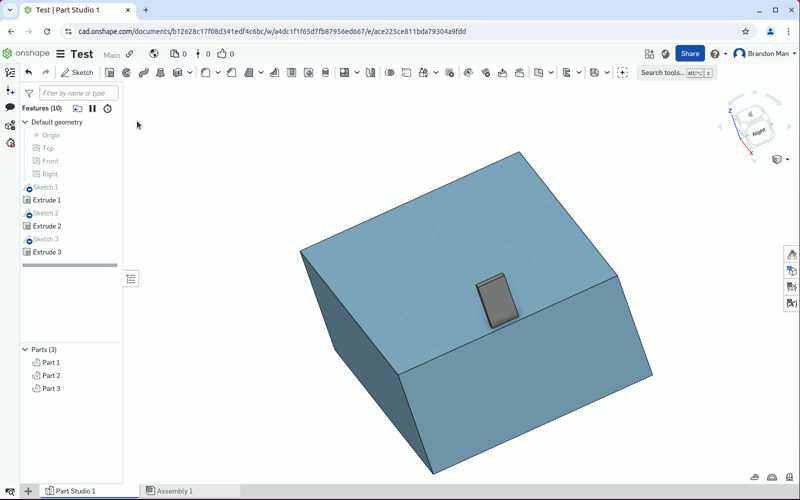
key(down, 2)
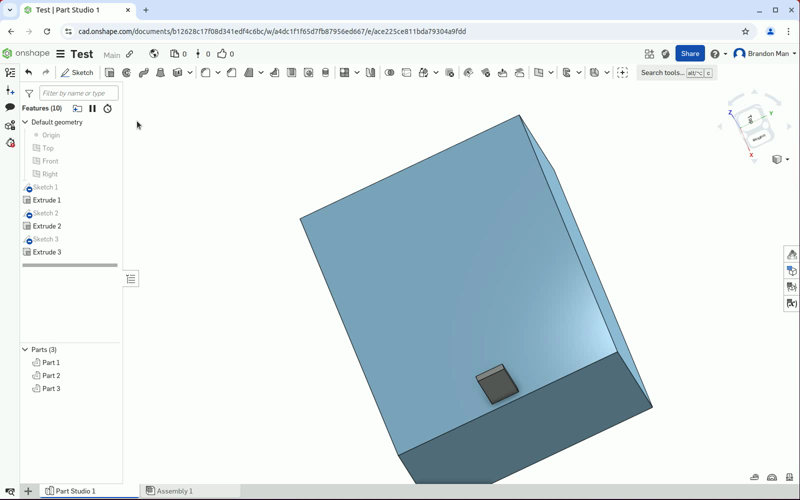
key(up, 2)
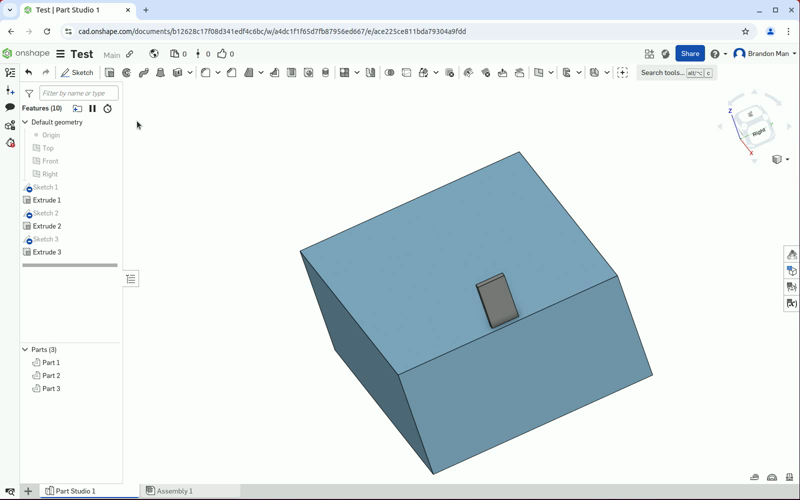
key(right, 2)
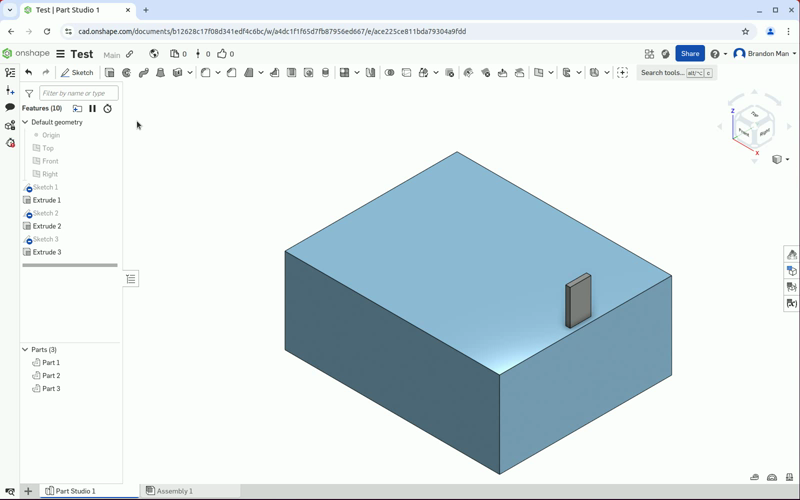
mouse_move(73, 189)
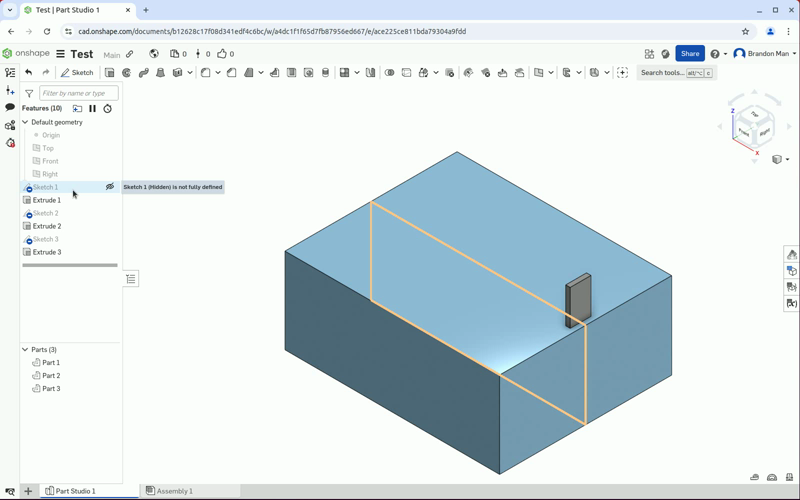
click(73, 189)